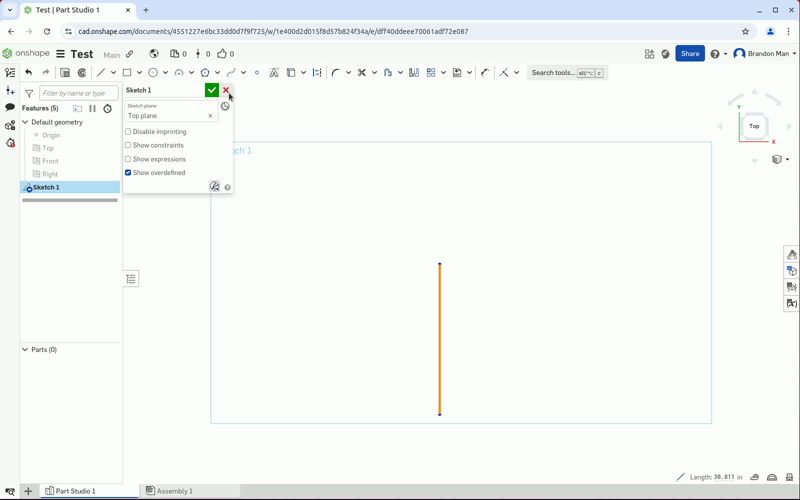
key(shift+h)
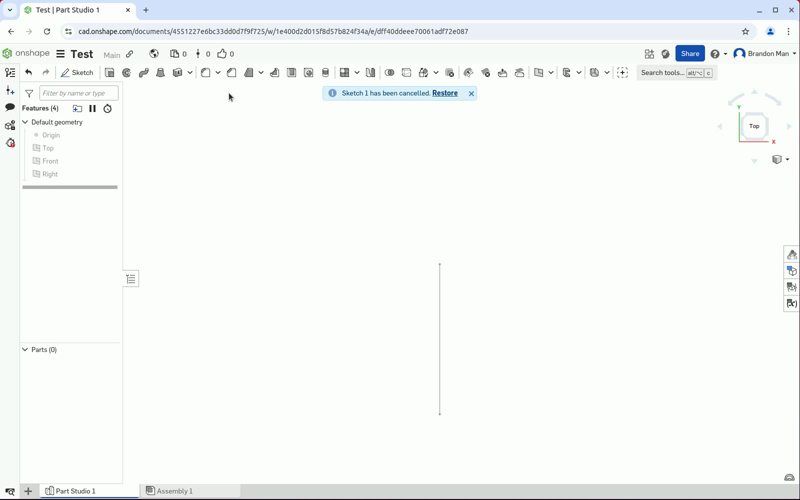
mouse_move(73, 352)
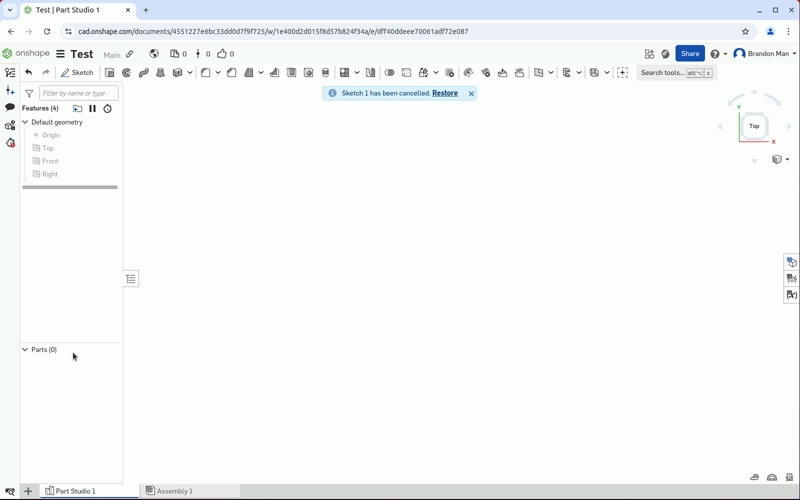
key(y)
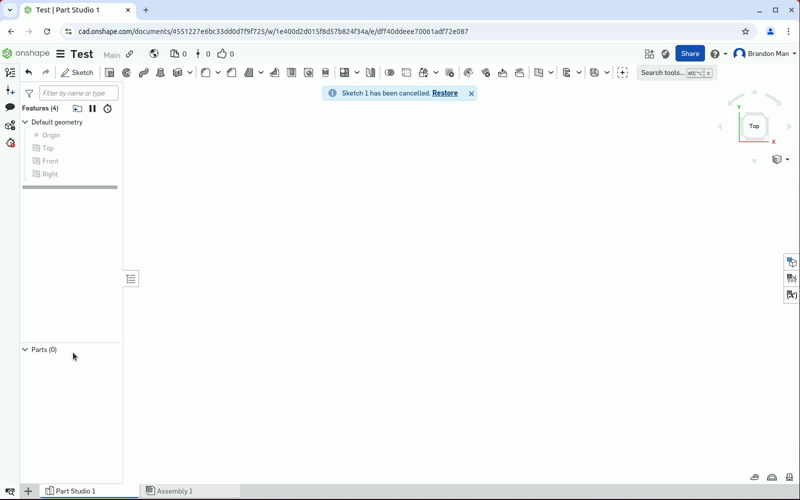
key(shift+p)
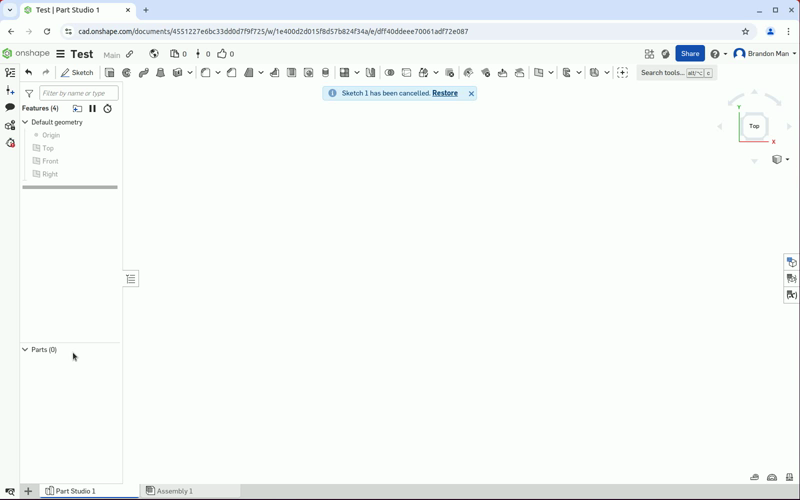
key(space)
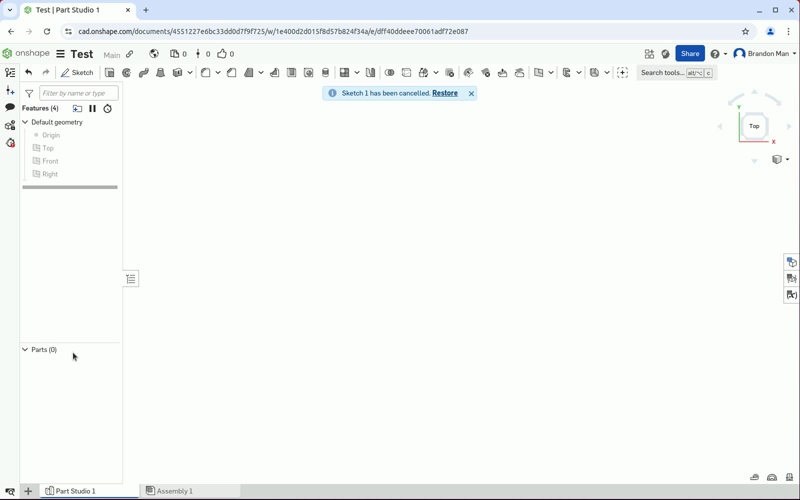
key_down(shift)
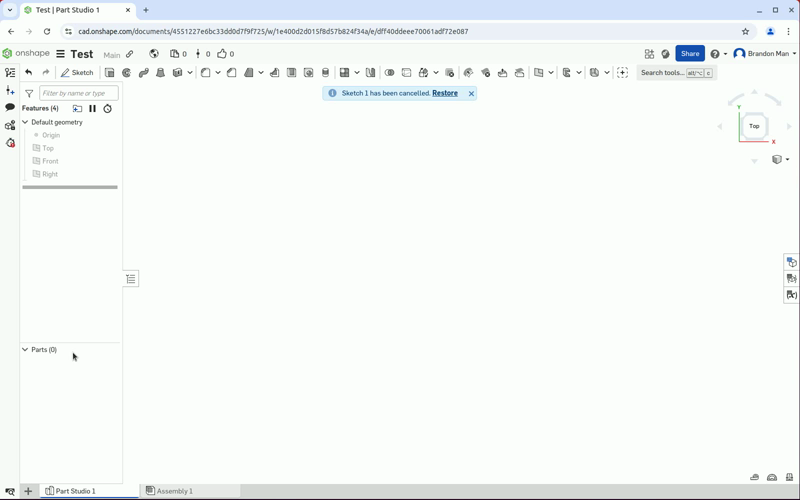
key(up)
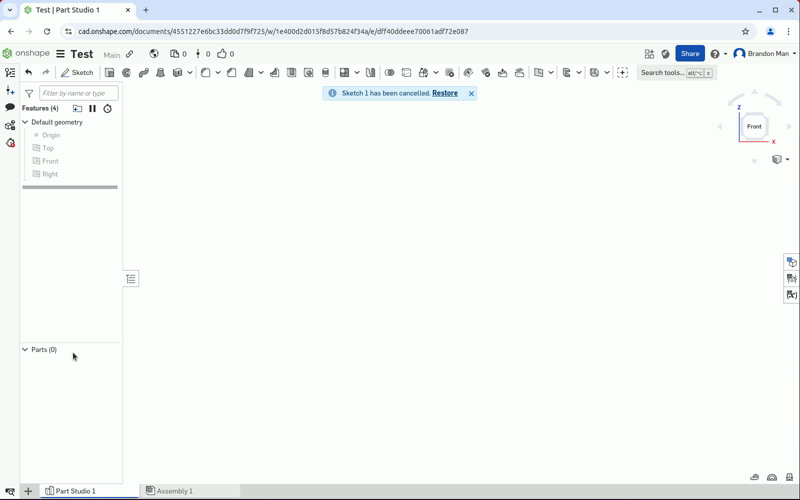
key_up(shift)
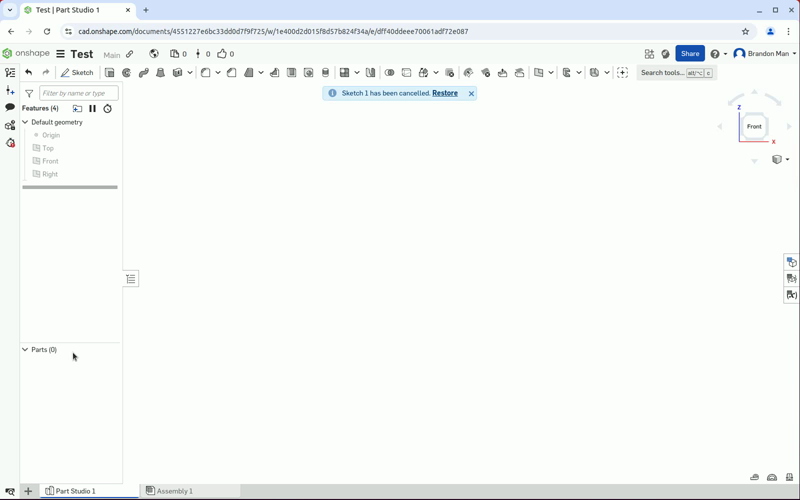
mouse_move(73, 352)
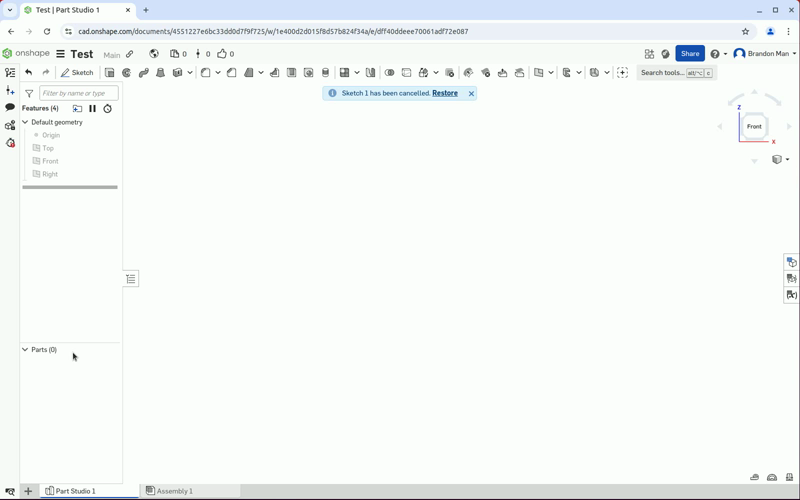
key(shift+y)
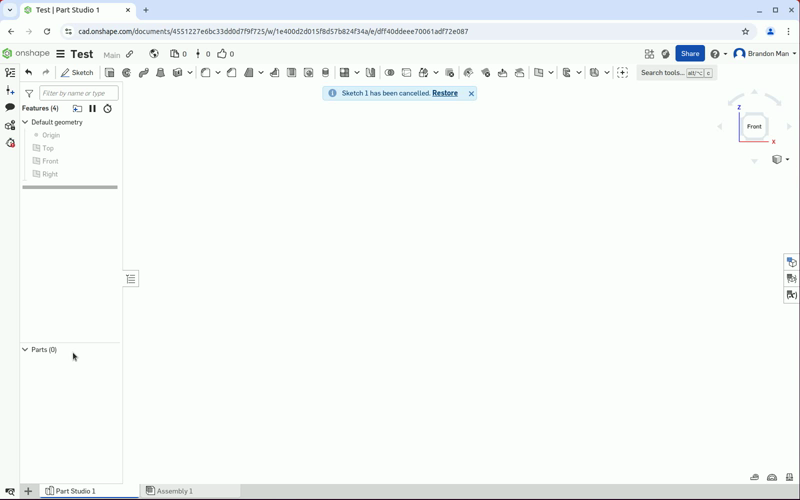
key(shift+s)
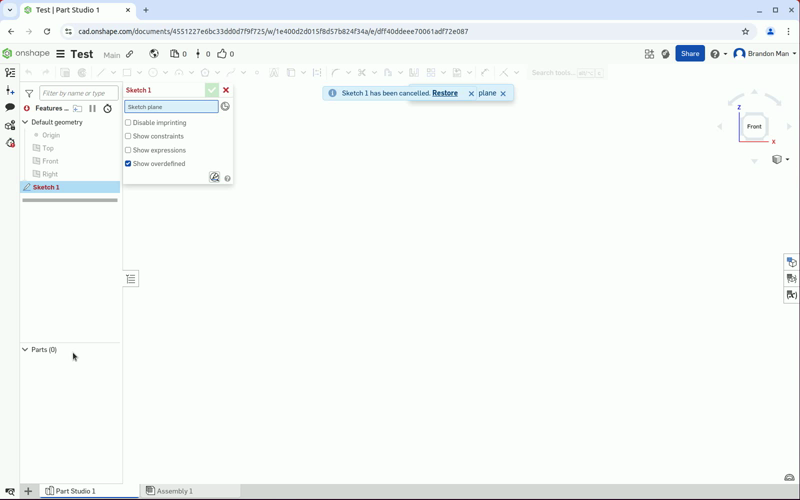
mouse_move(73, 163)
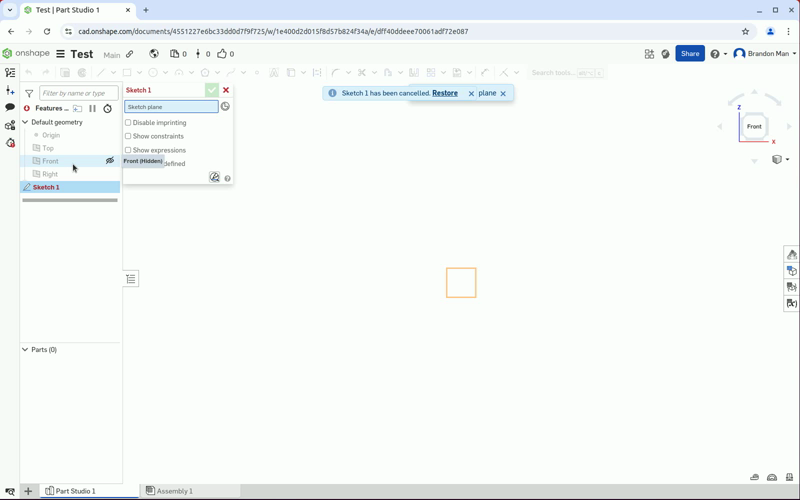
click(73, 163)
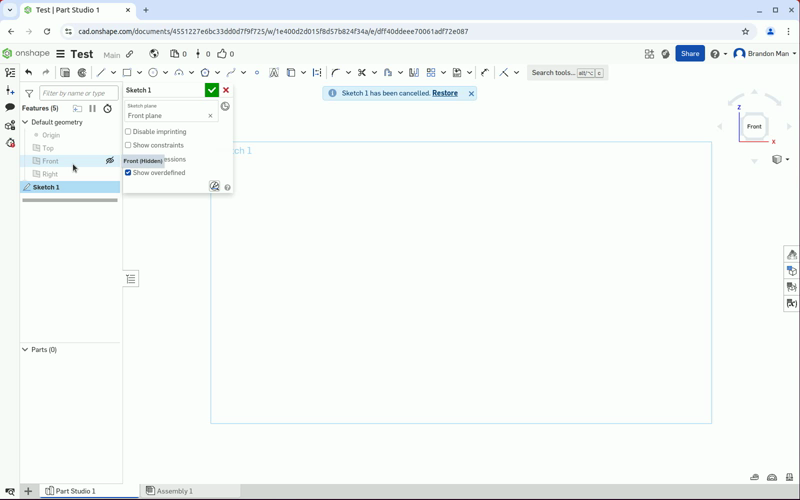
mouse_move(73, 352)
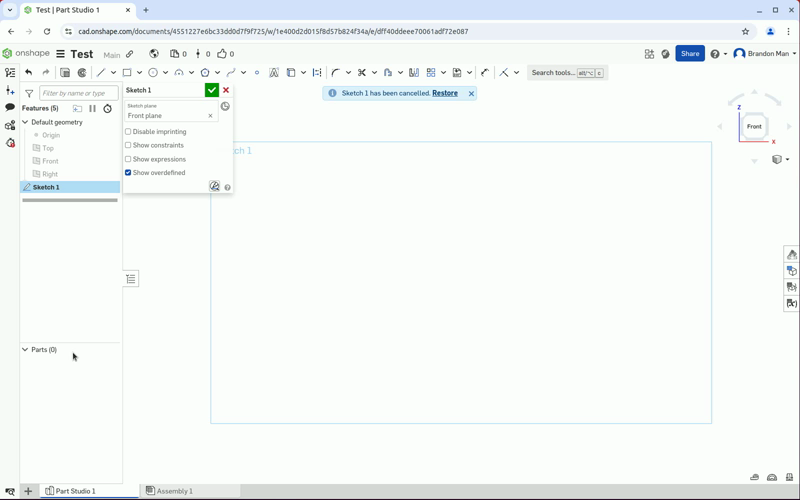
key(y)
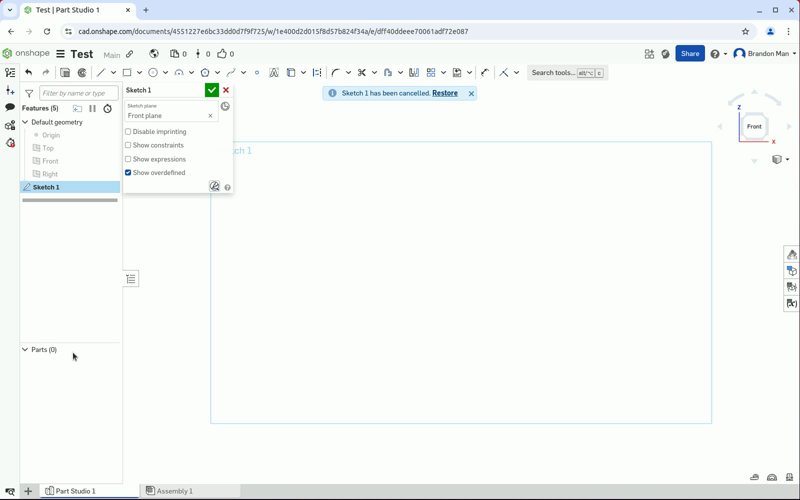
key(l)
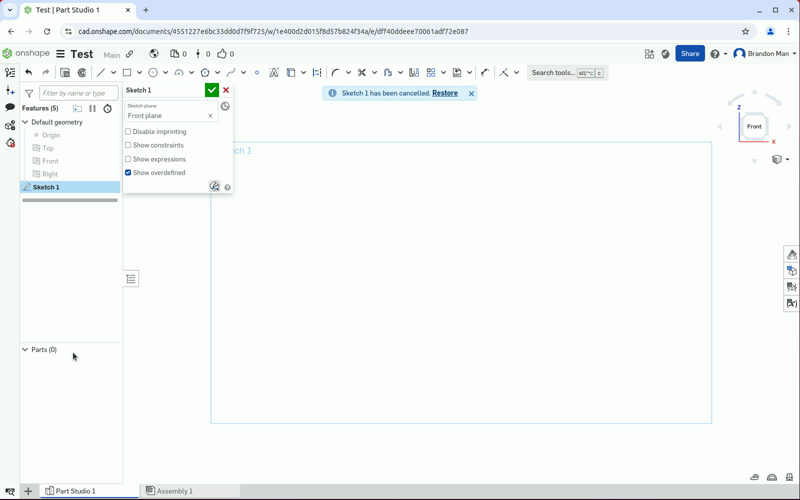
key_down(shift)
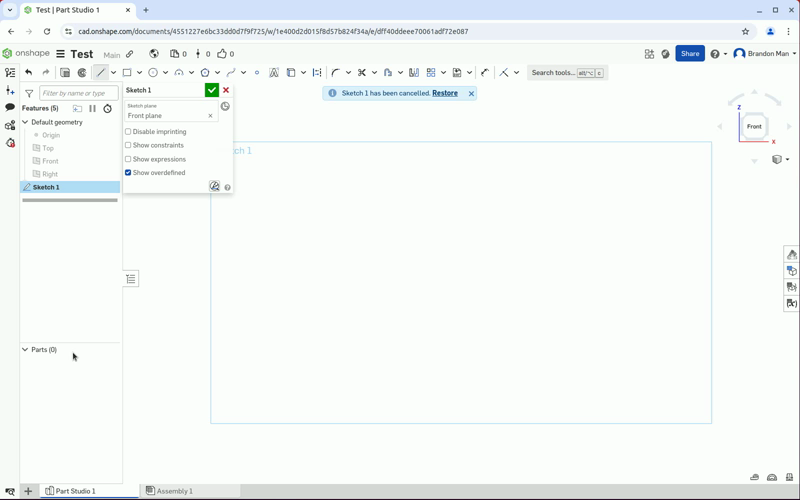
mouse_move(460, 282)
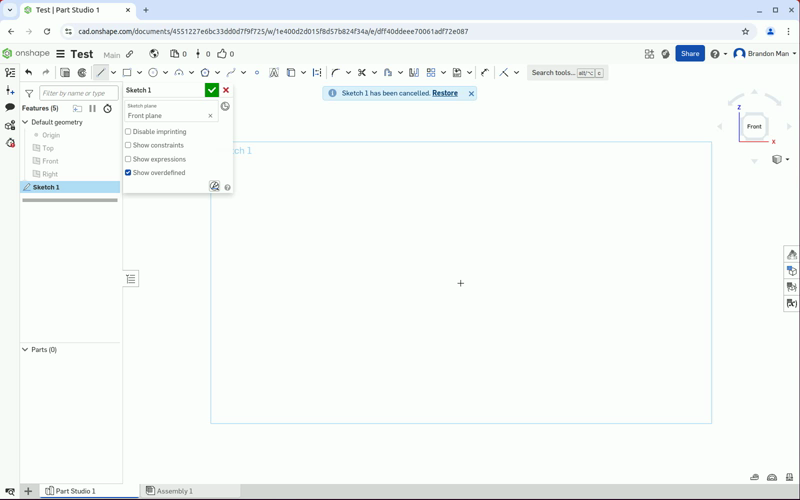
click(460, 282)
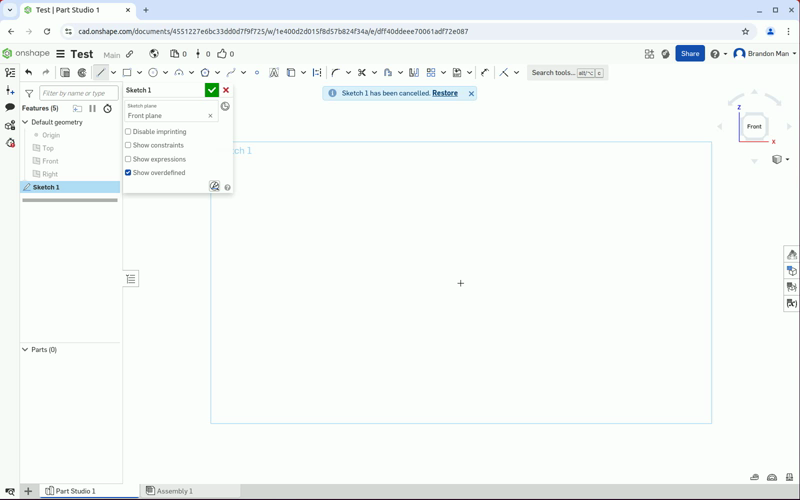
key_up(shift)
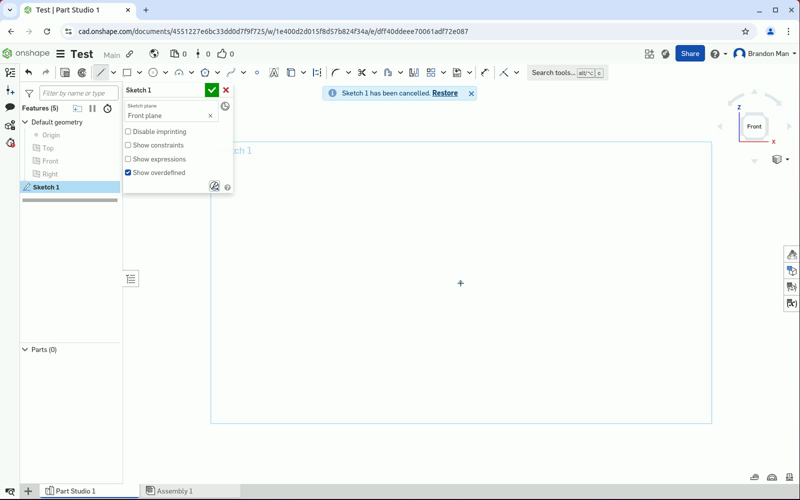
key_down(shift)
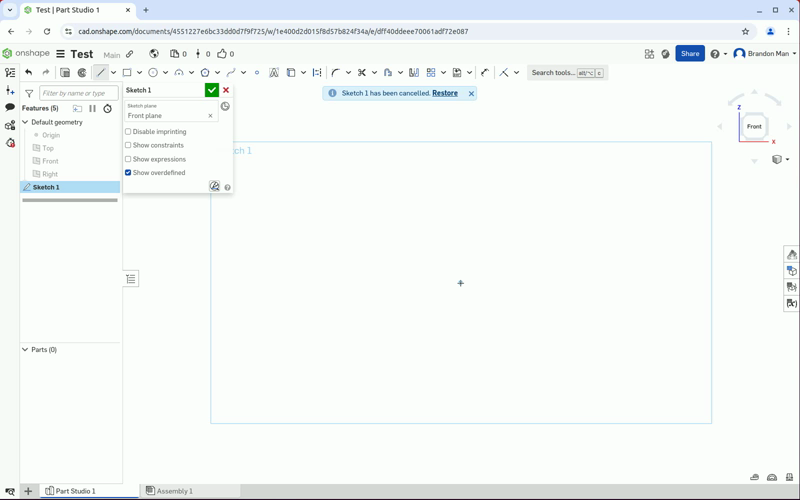
mouse_move(573, 282)
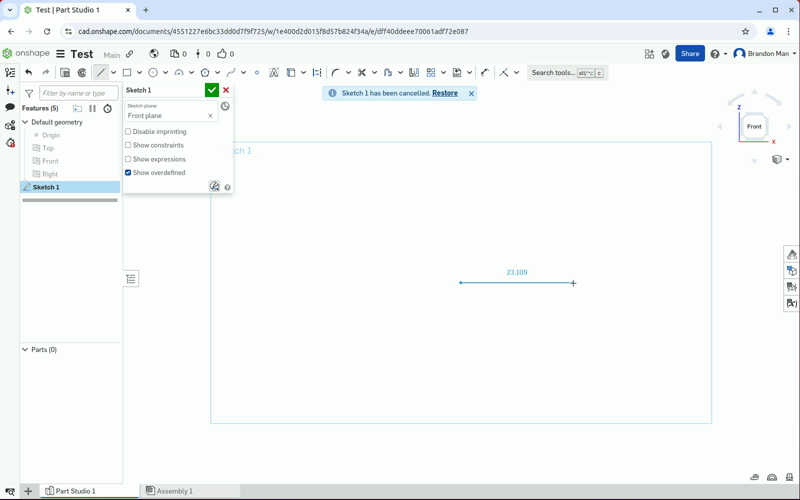
click(573, 282)
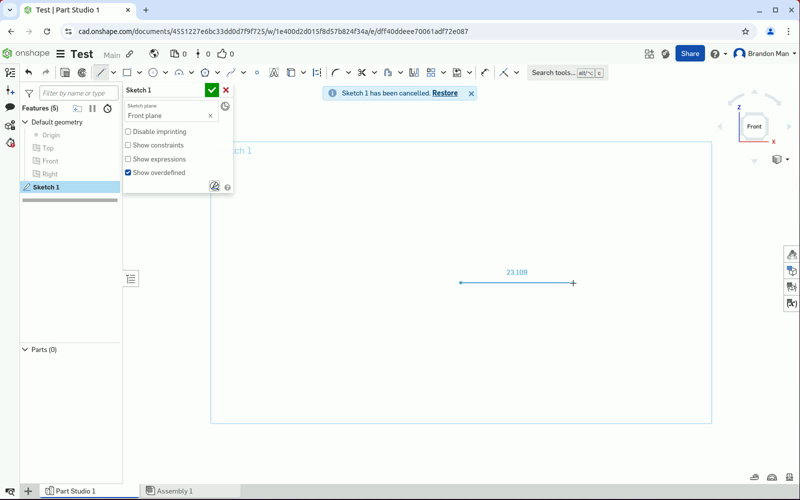
key_up(shift)
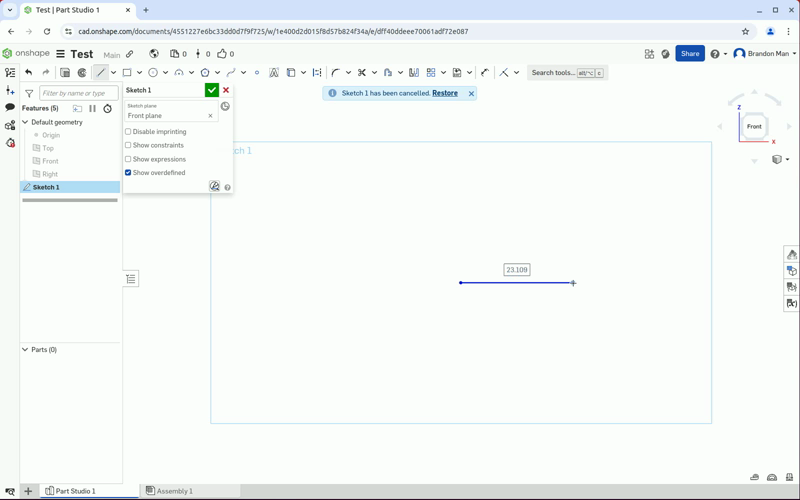
key_down(shift)
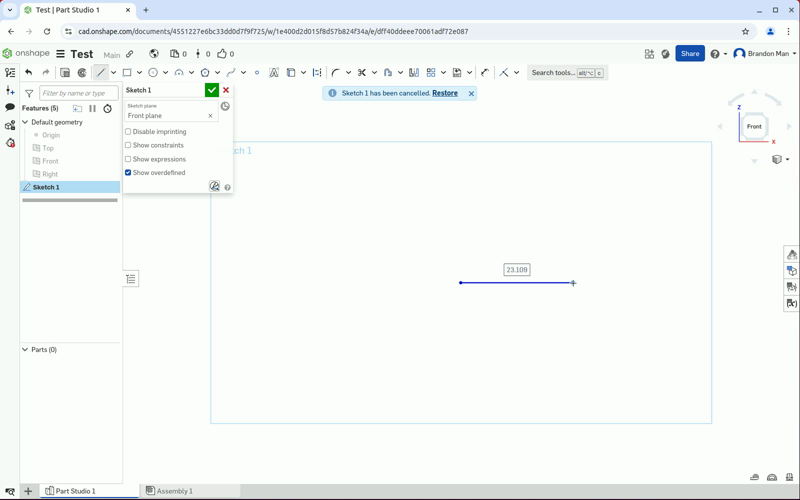
mouse_move(589, 282)
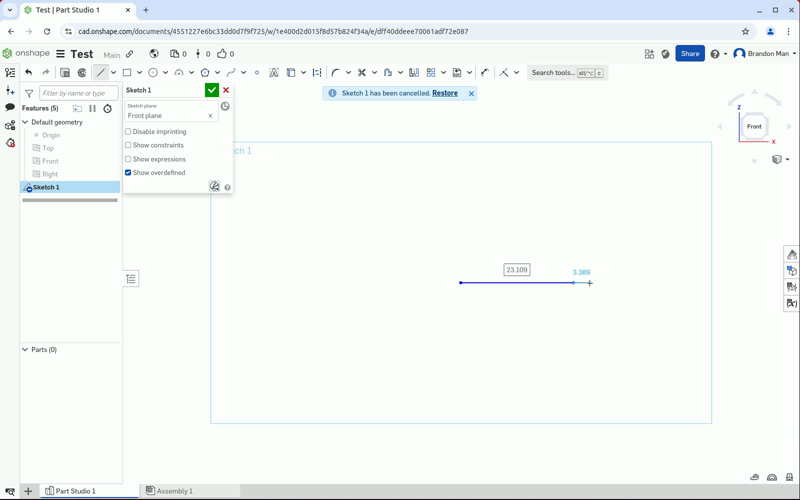
mouse_move(573, 245)
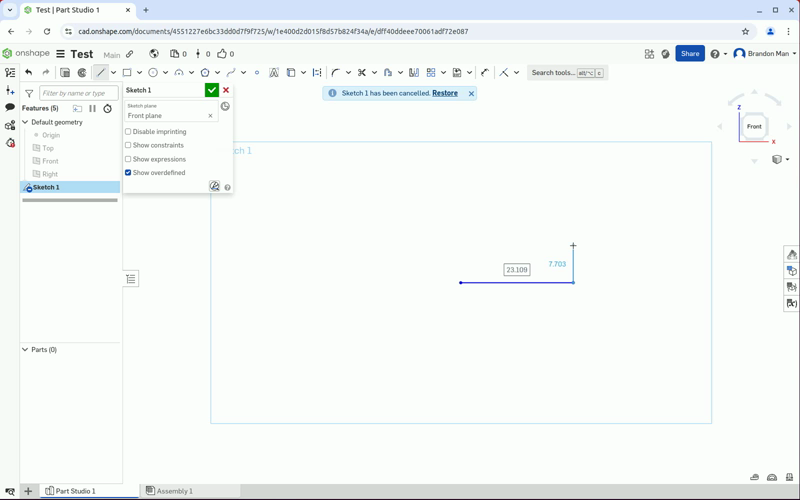
click(573, 245)
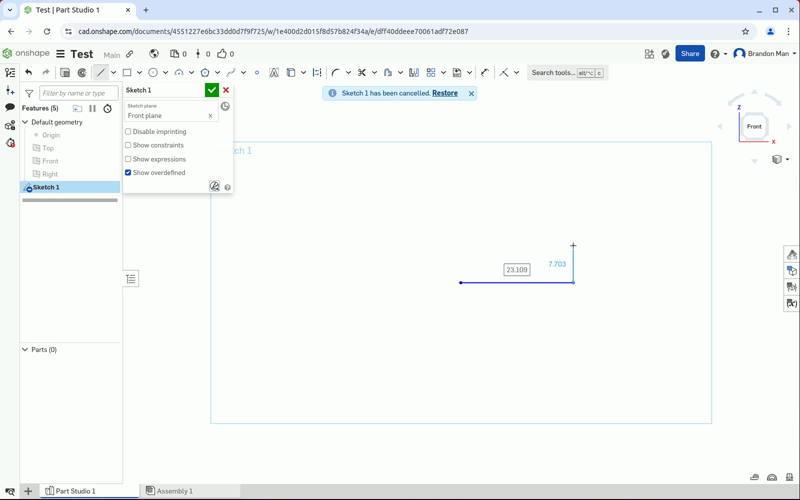
key_up(shift)
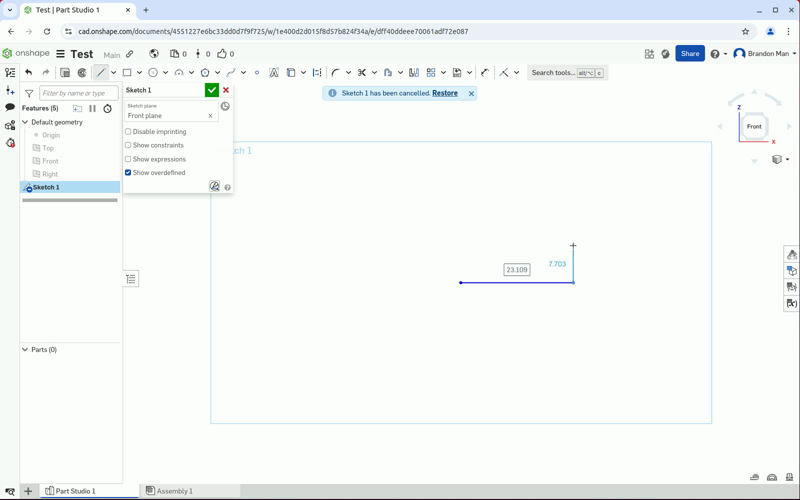
key_down(shift)
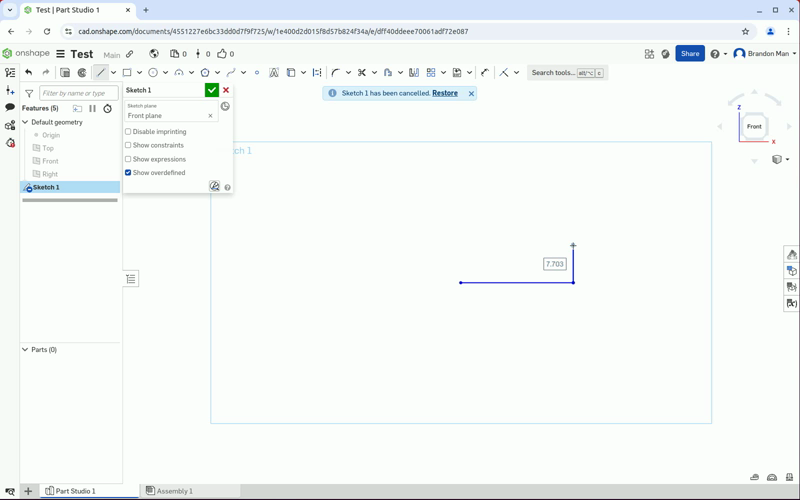
mouse_move(479, 245)
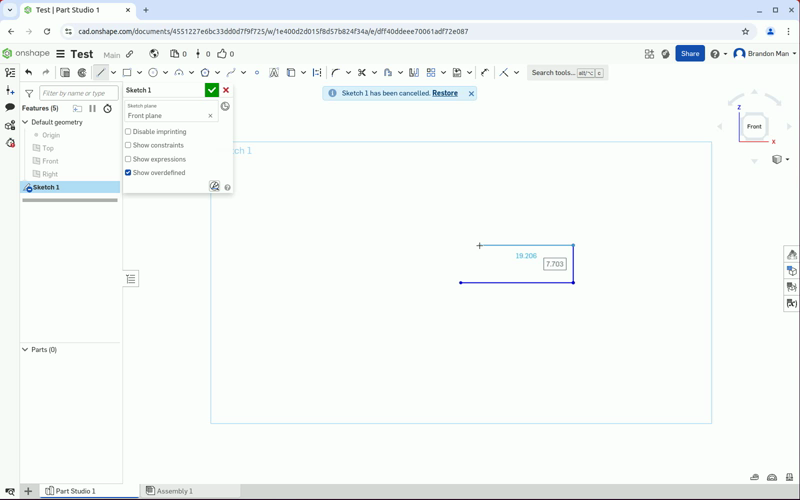
click(479, 245)
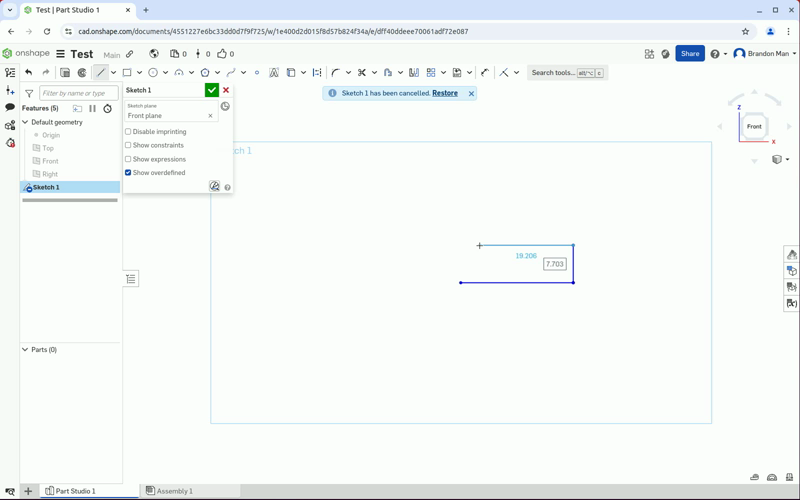
key_up(shift)
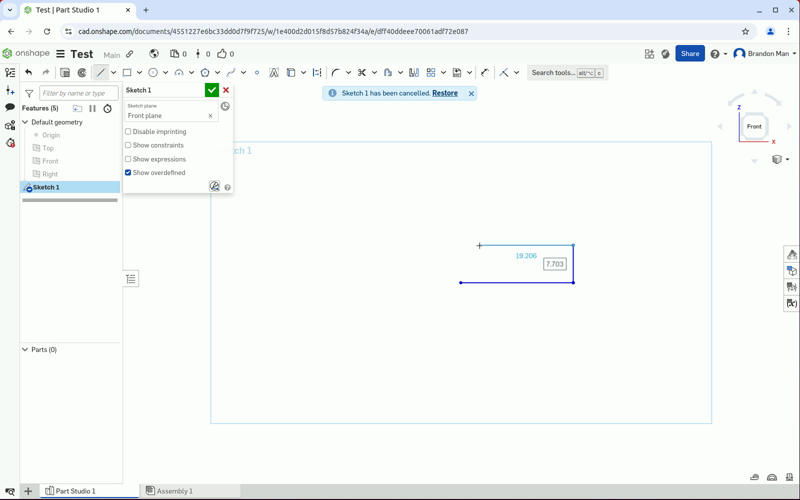
key_down(shift)
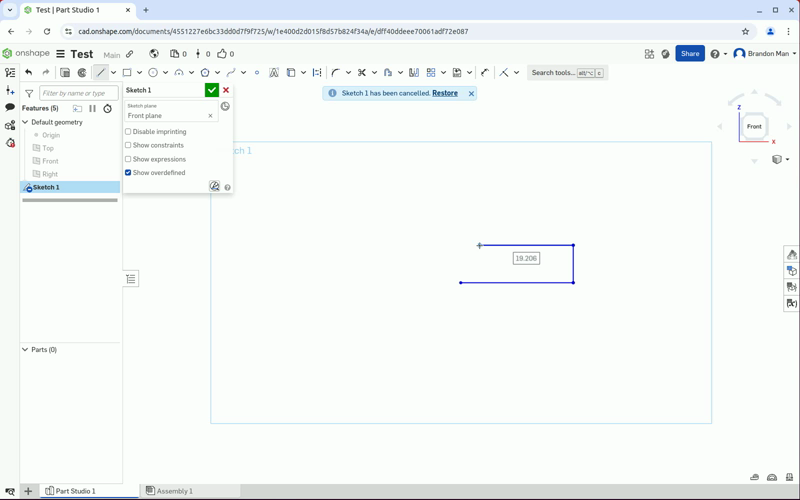
mouse_move(509, 245)
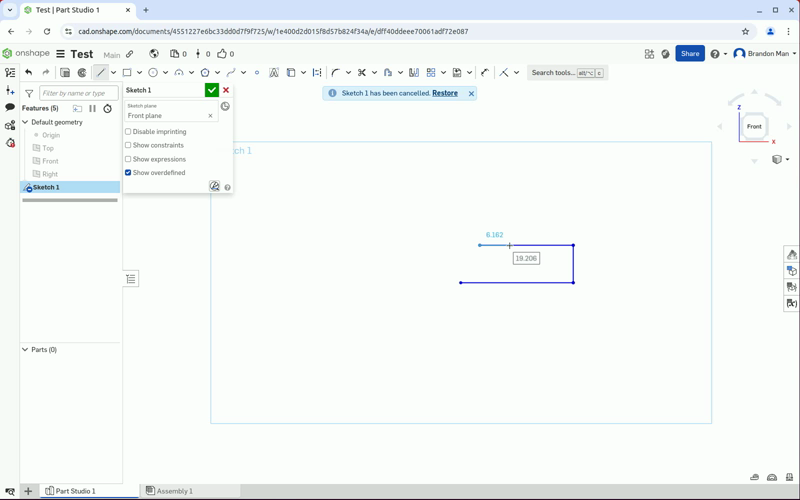
mouse_move(479, 208)
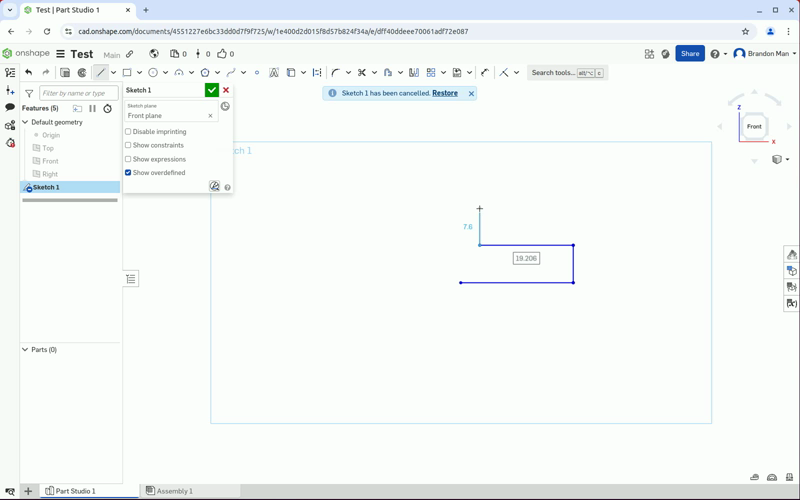
click(479, 208)
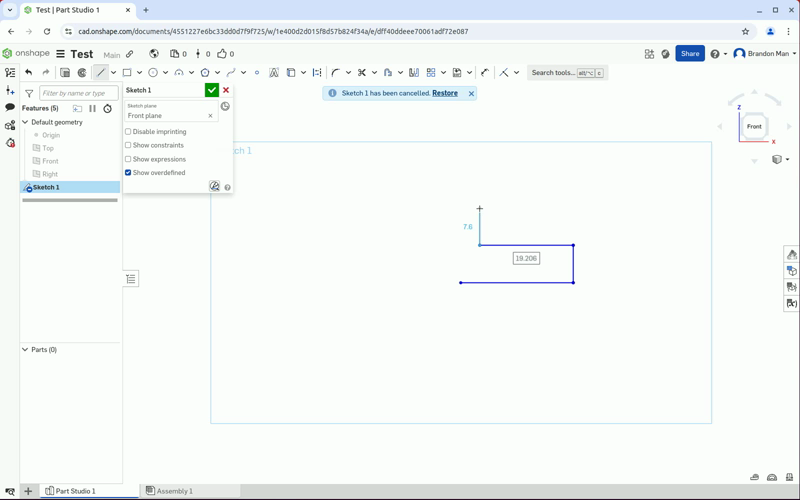
key_up(shift)
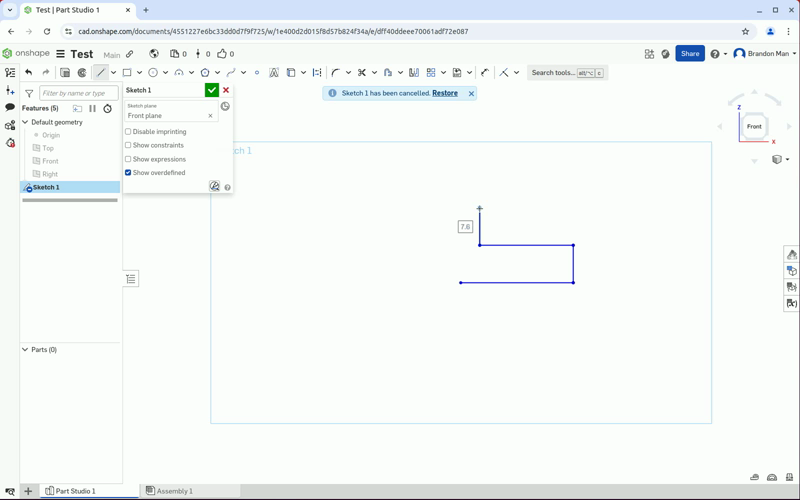
key_down(shift)
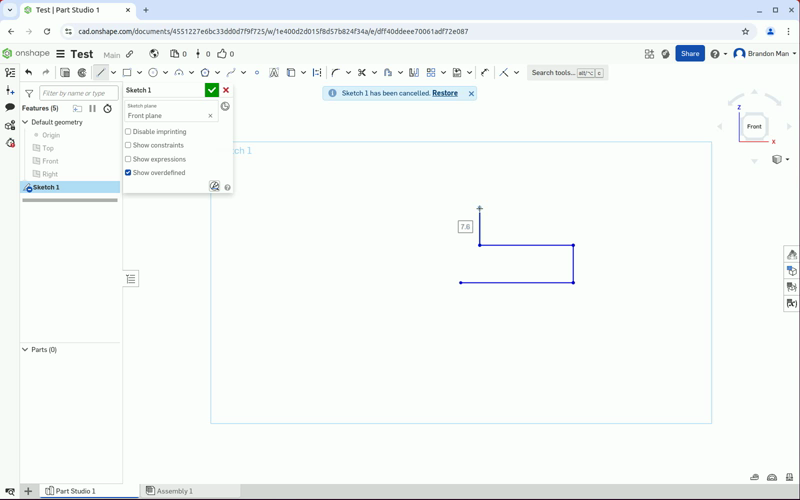
mouse_move(509, 208)
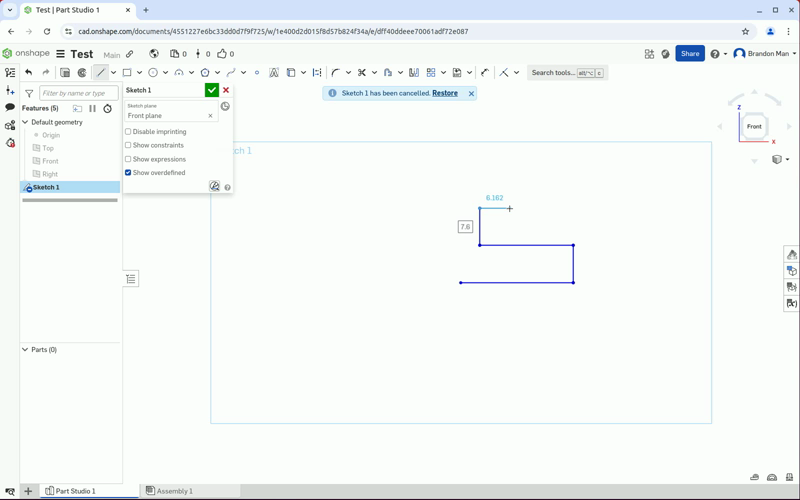
mouse_move(460, 208)
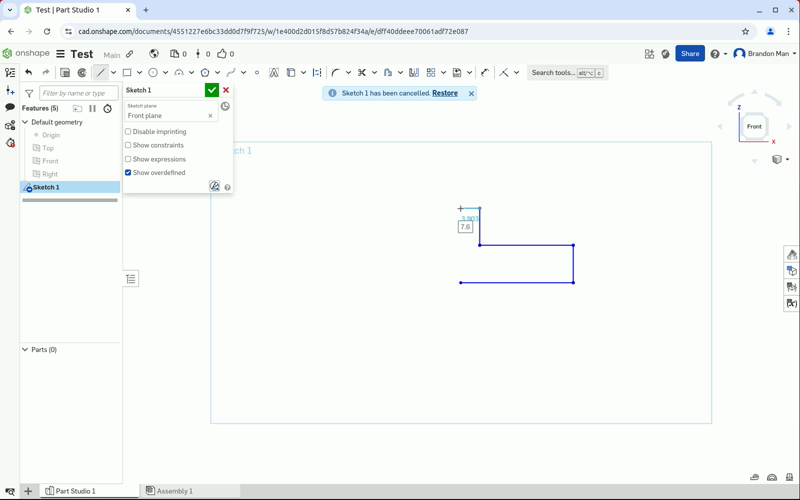
click(460, 208)
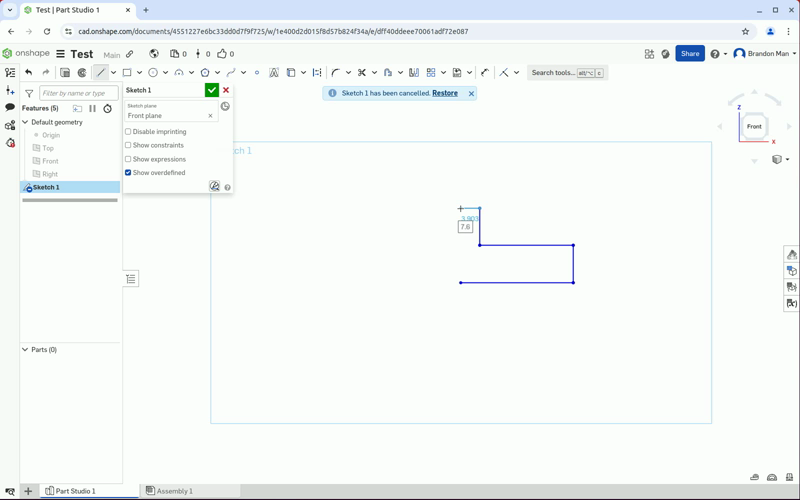
key_up(shift)
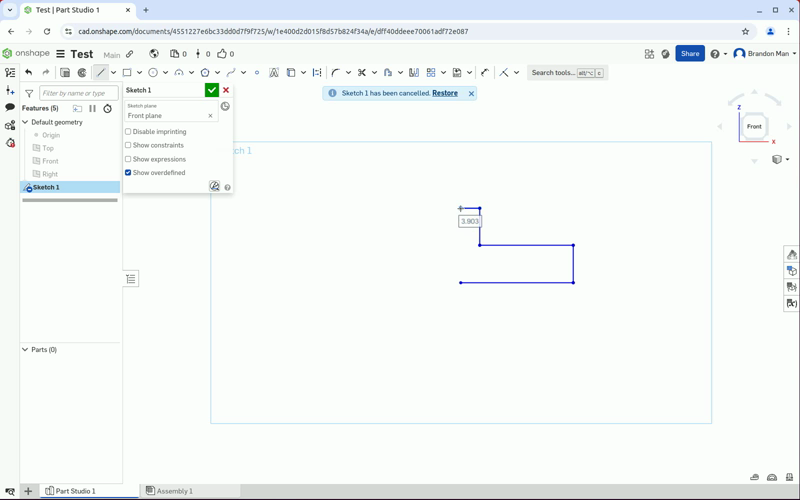
key_down(shift)
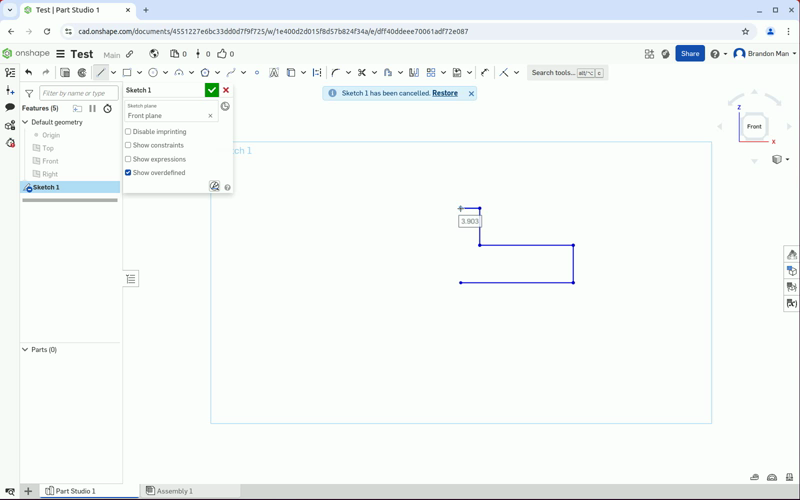
mouse_move(460, 282)
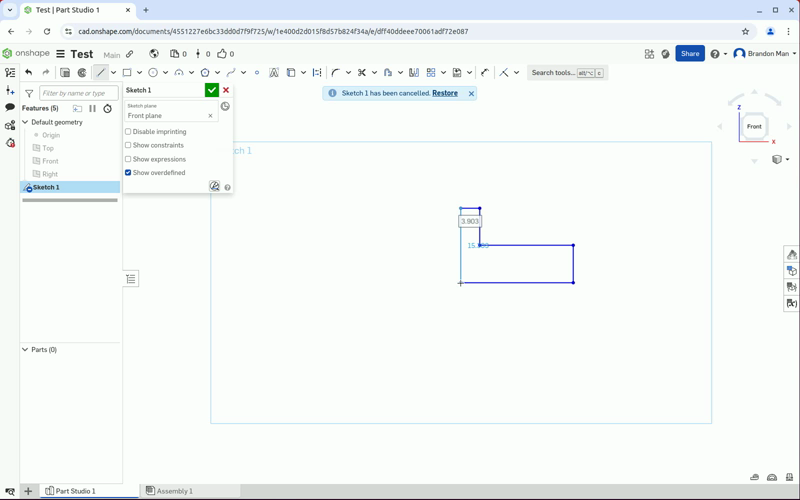
key_up(shift)
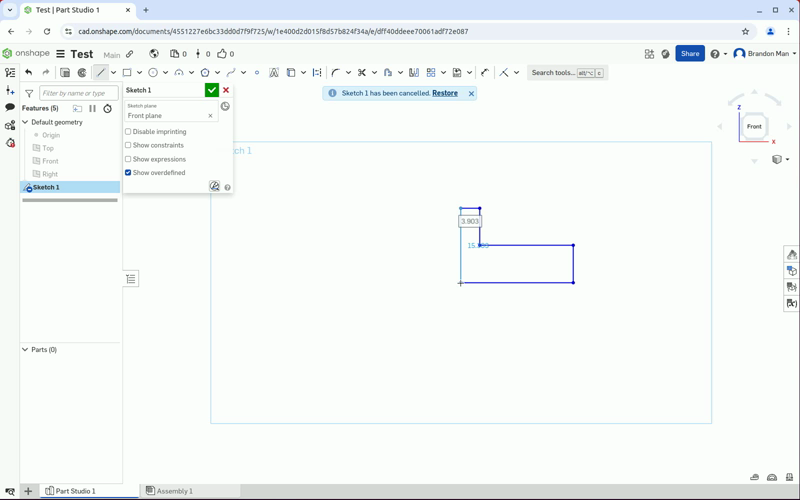
click(460, 282)
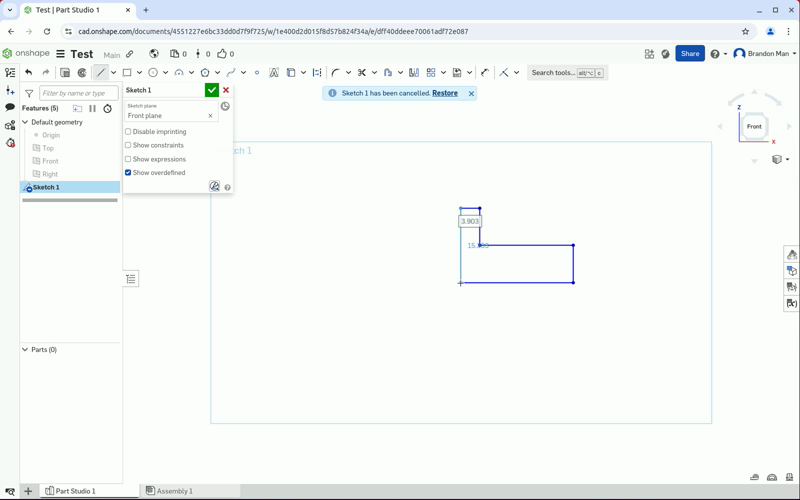
key(esc)
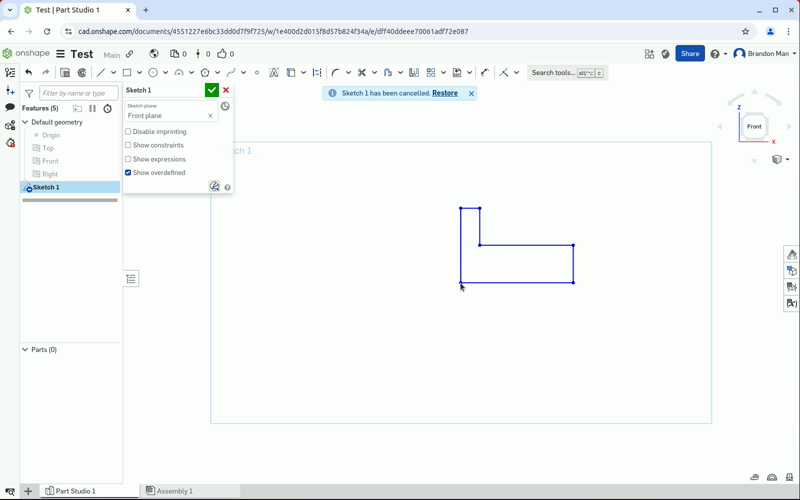
mouse_move(474, 260)
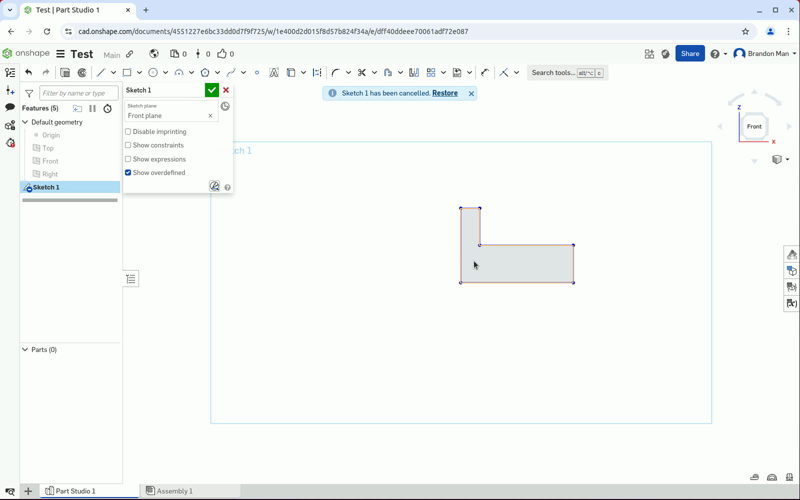
click(474, 260)
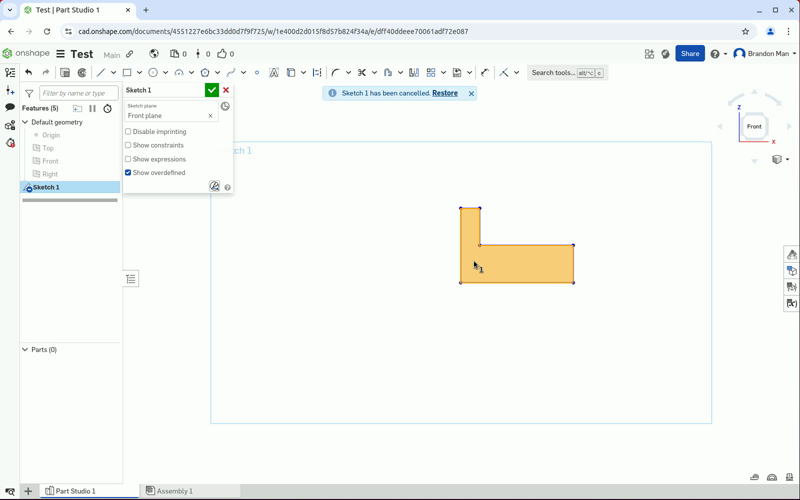
mouse_move(73, 352)
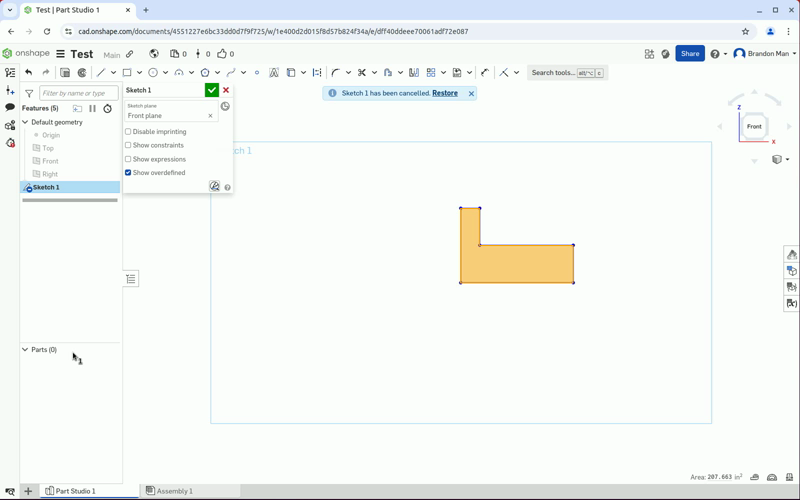
key(shift+y)
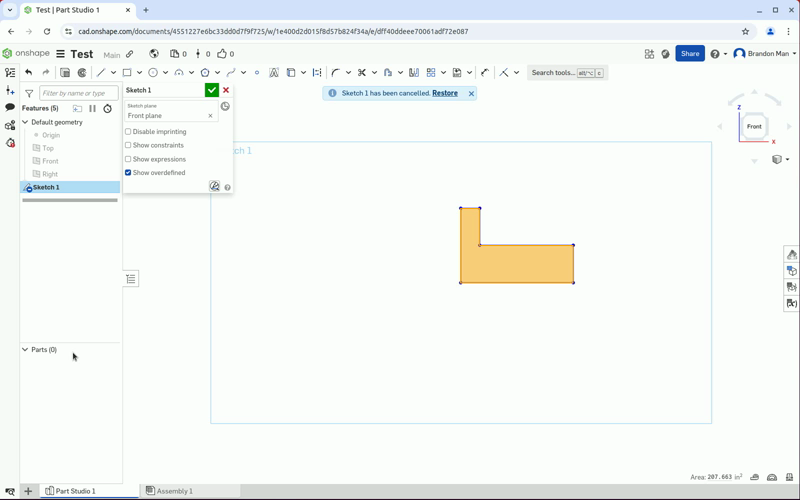
key(shift+e)
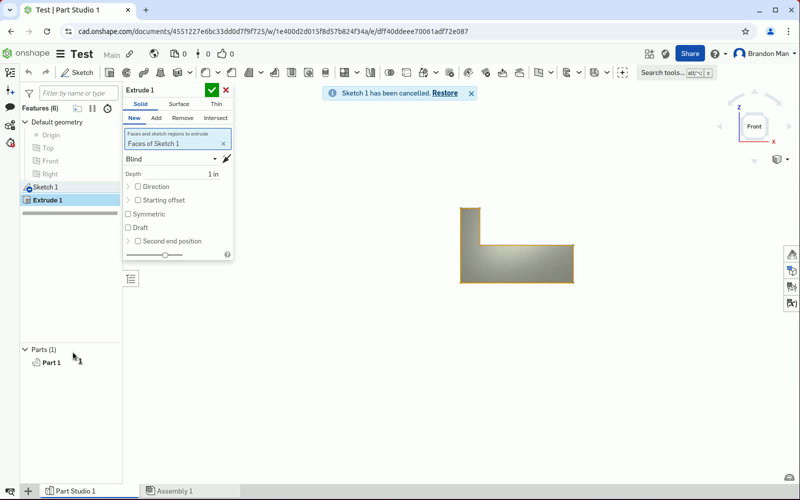
mouse_move(143, 106)
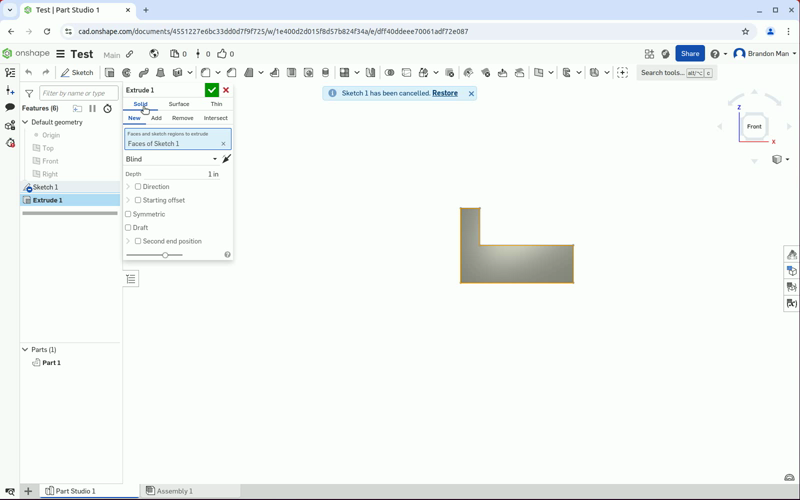
click(143, 106)
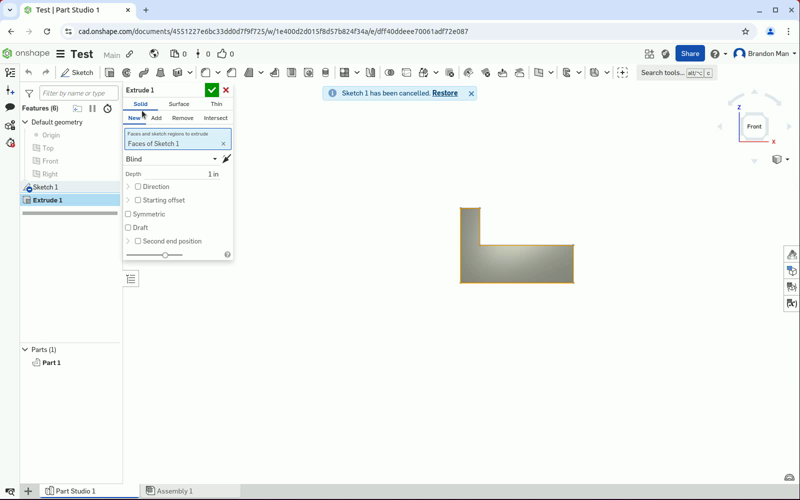
mouse_move(137, 120)
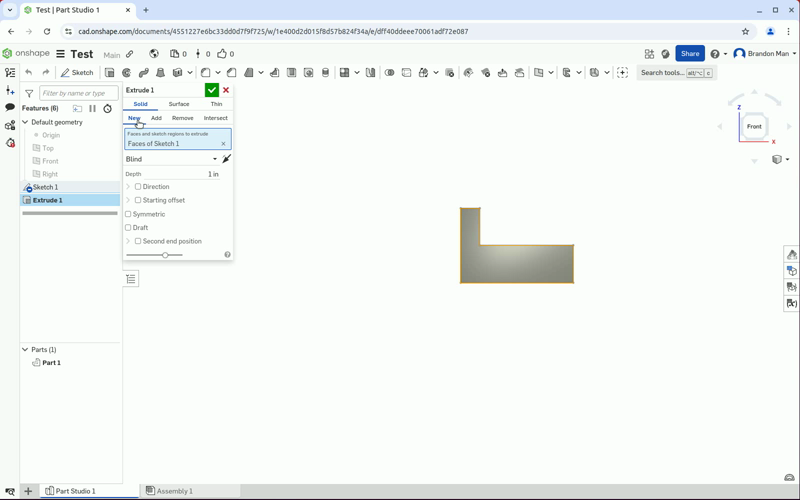
click(137, 120)
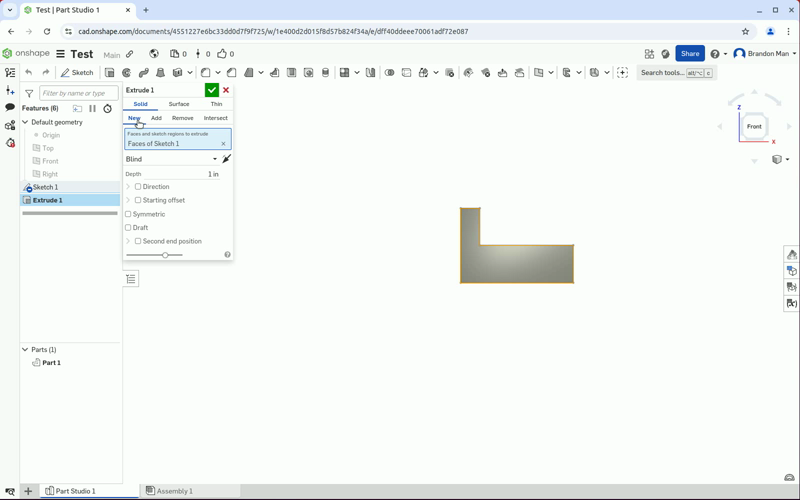
key(tab, 4)
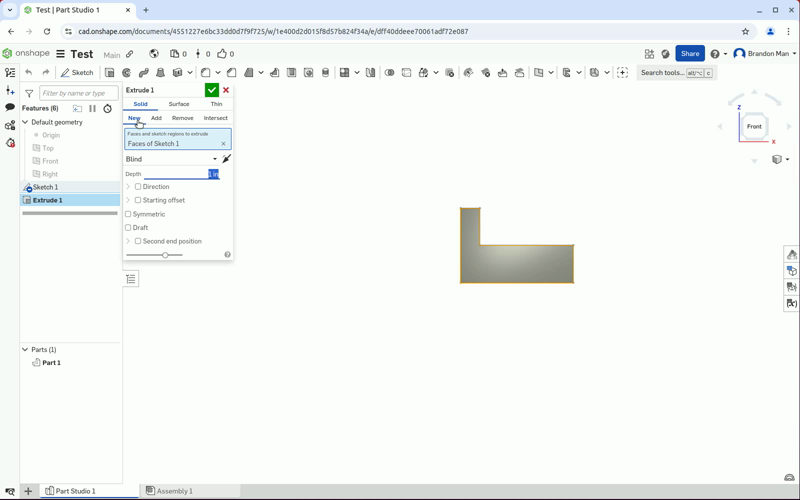
text(15.405)
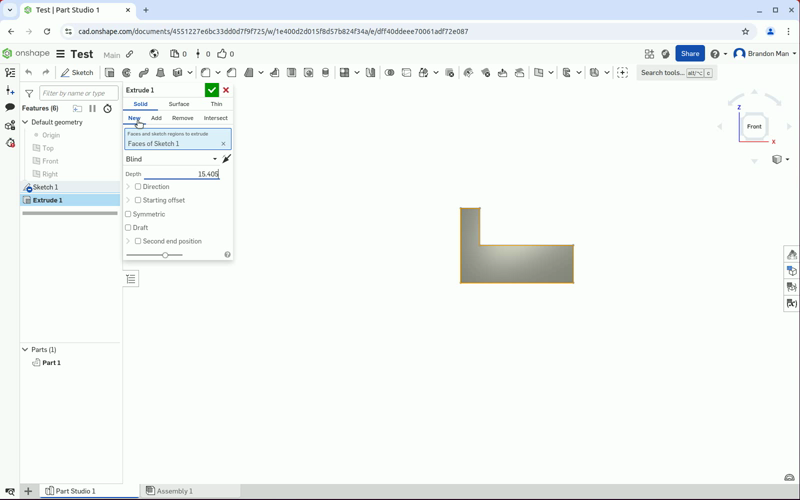
key(enter)
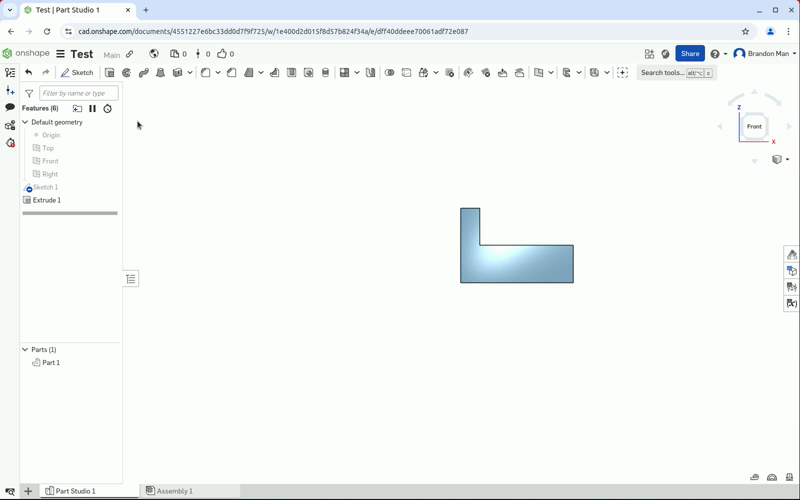
key(shift+h)
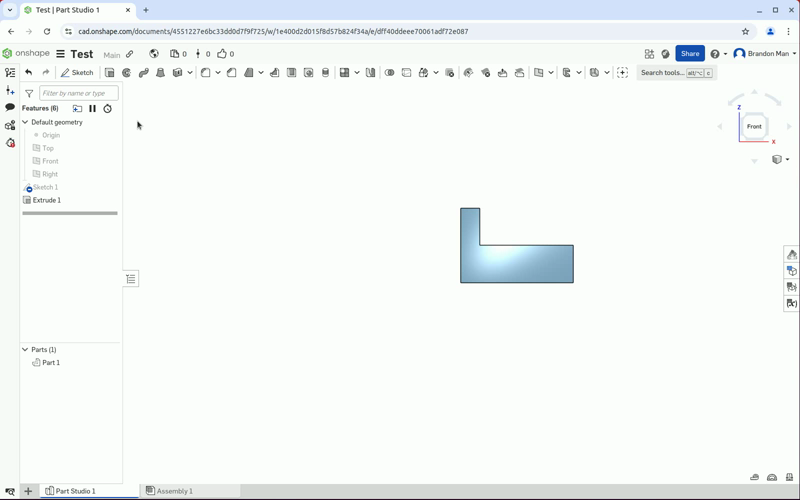
key(shift+h)
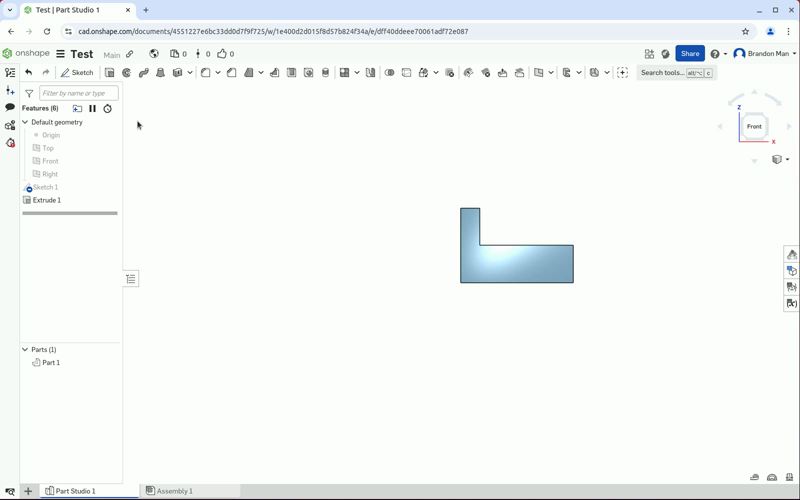
mouse_move(73, 189)
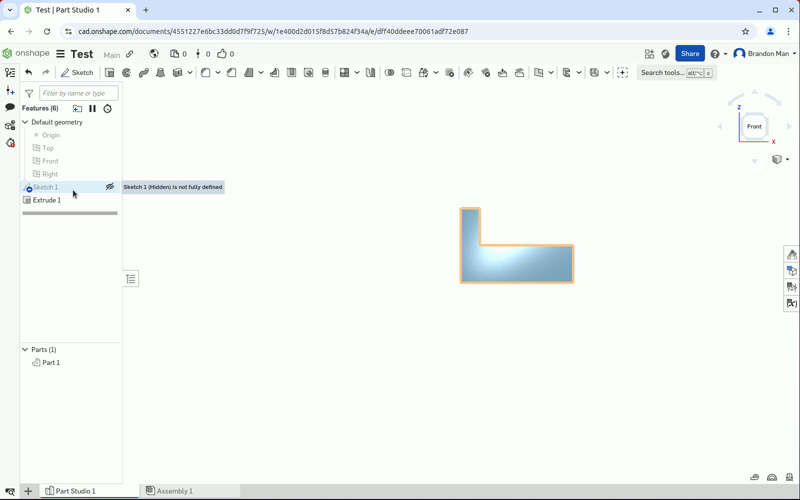
click(73, 189)
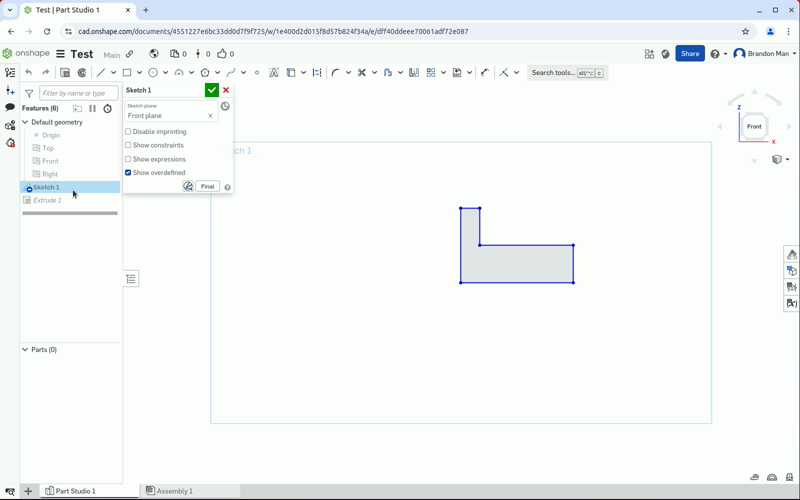
mouse_move(229, 92)
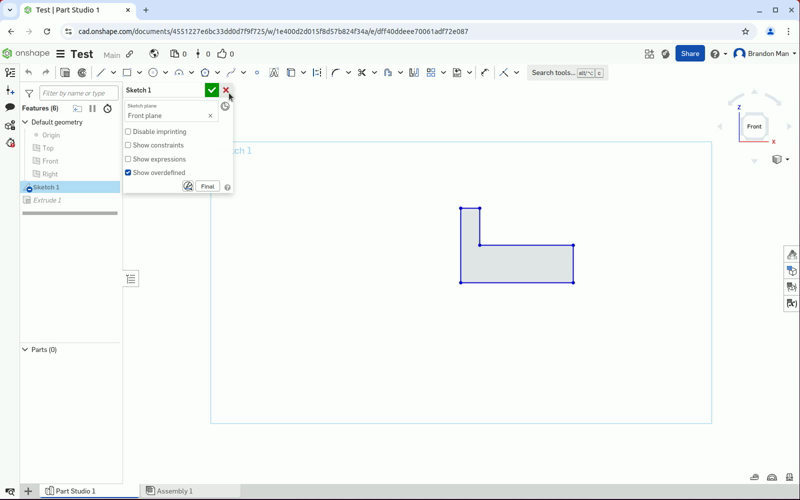
click(229, 92)
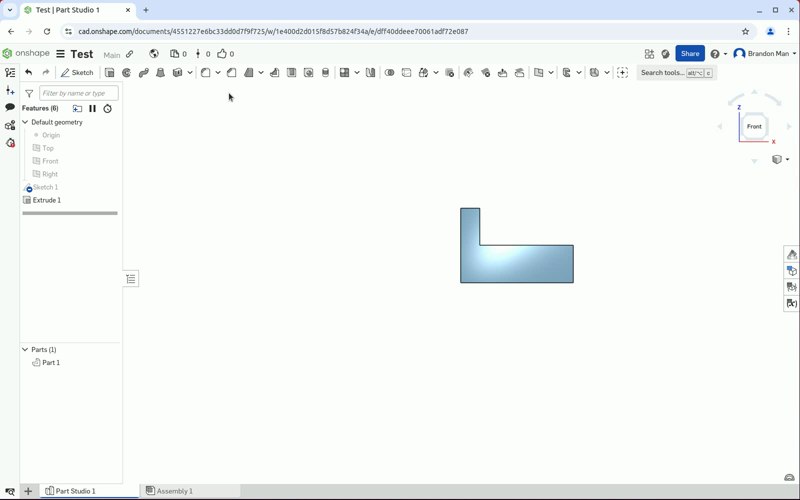
mouse_move(541, 75)
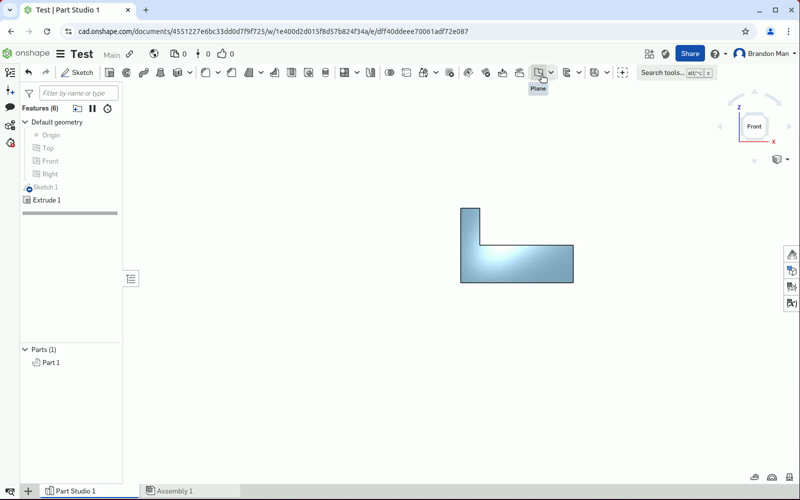
click(541, 75)
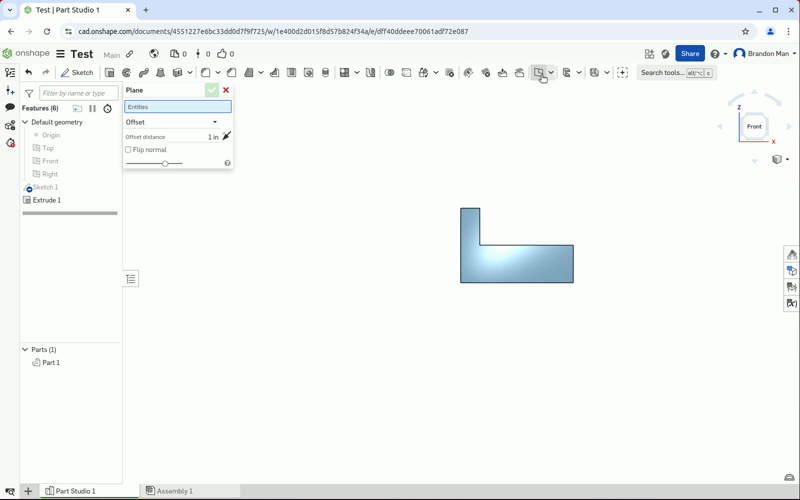
mouse_move(73, 163)
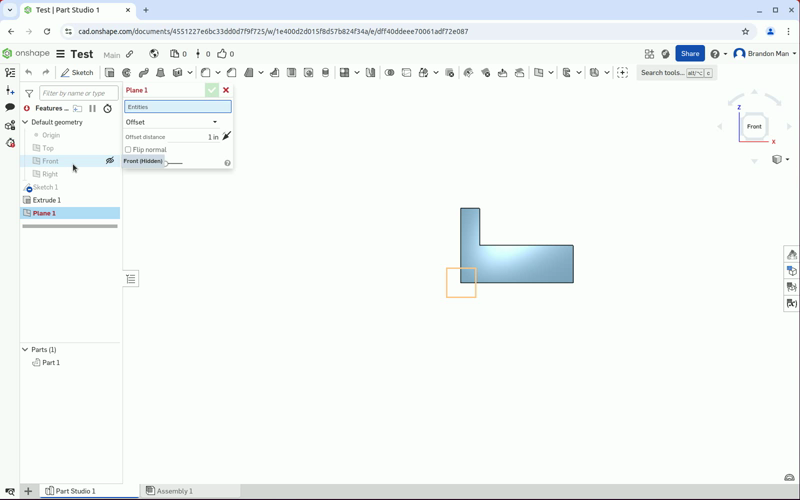
click(73, 163)
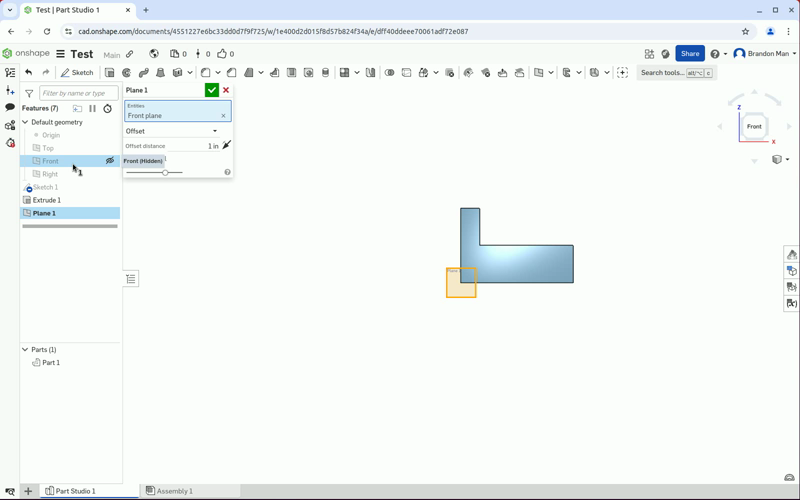
key(tab, 2)
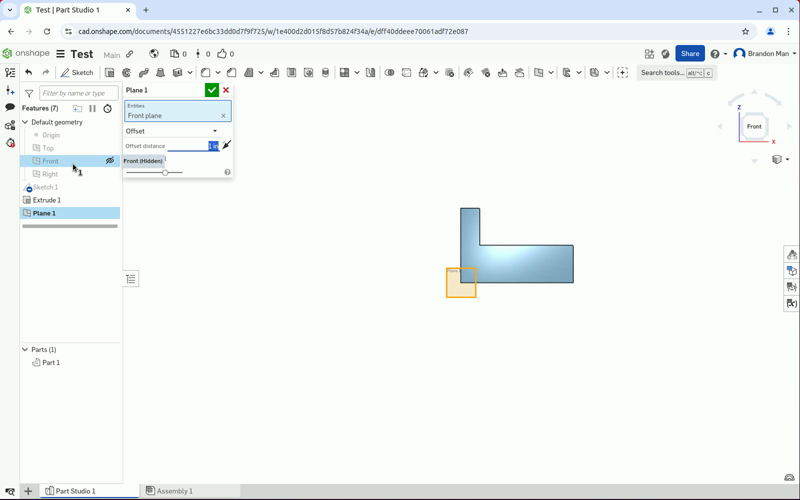
text(15.405)
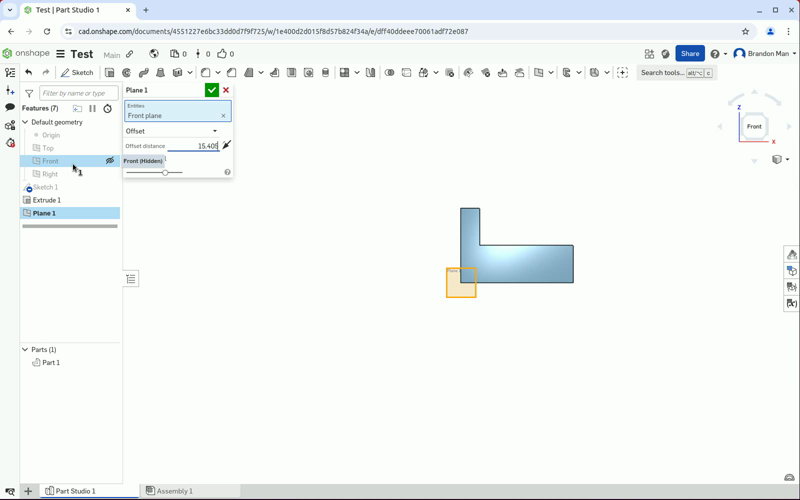
key(enter, 2)
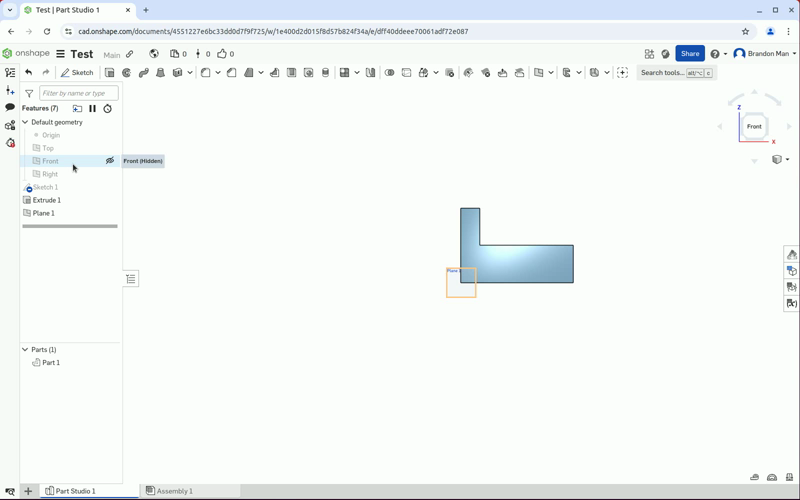
key(shift+s)
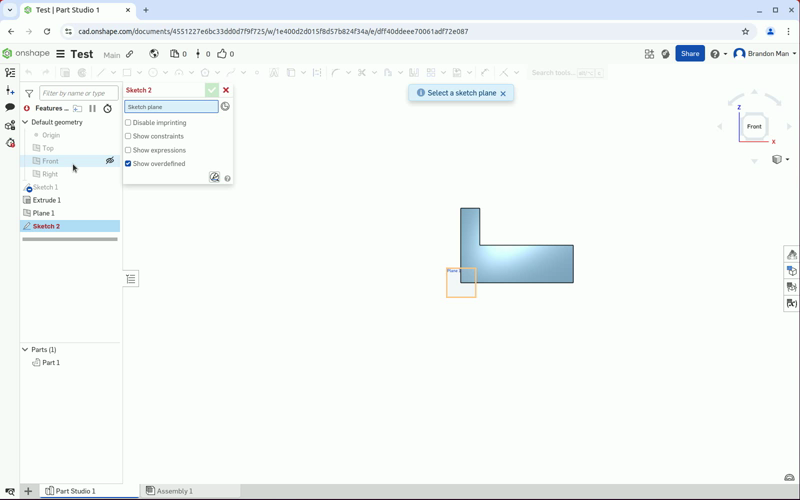
mouse_move(73, 215)
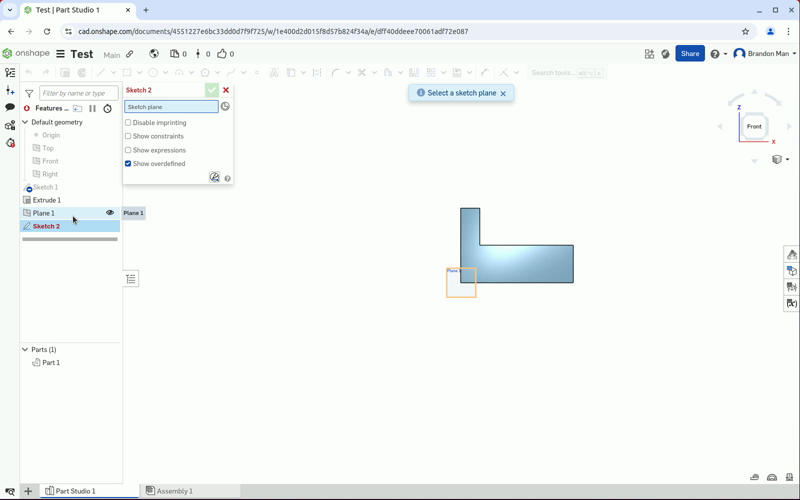
click(73, 215)
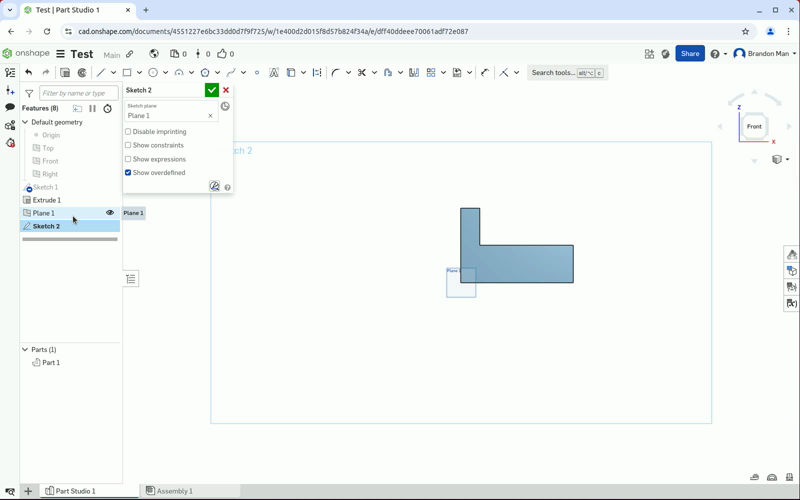
mouse_move(73, 352)
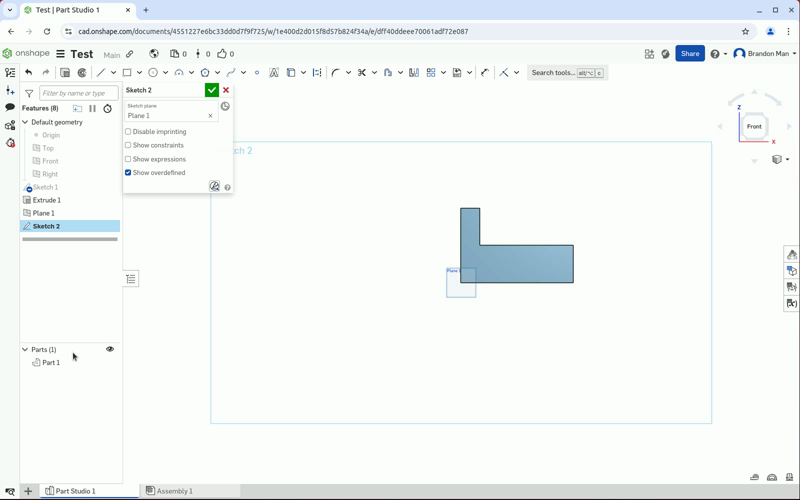
key(y)
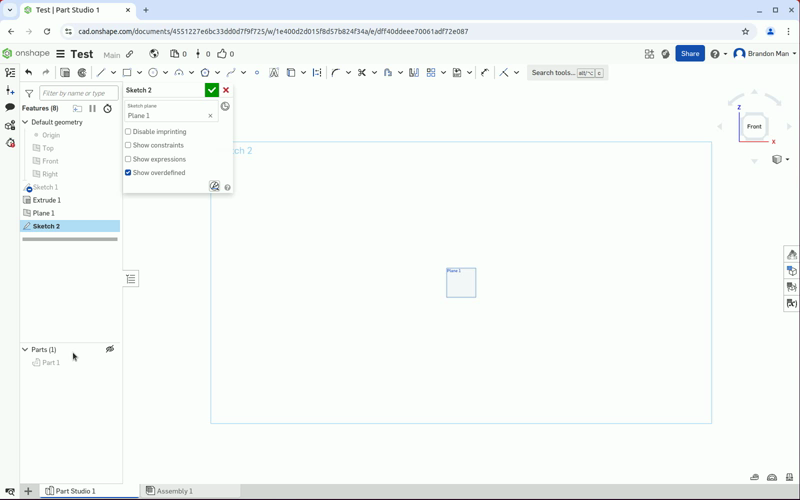
key(l)
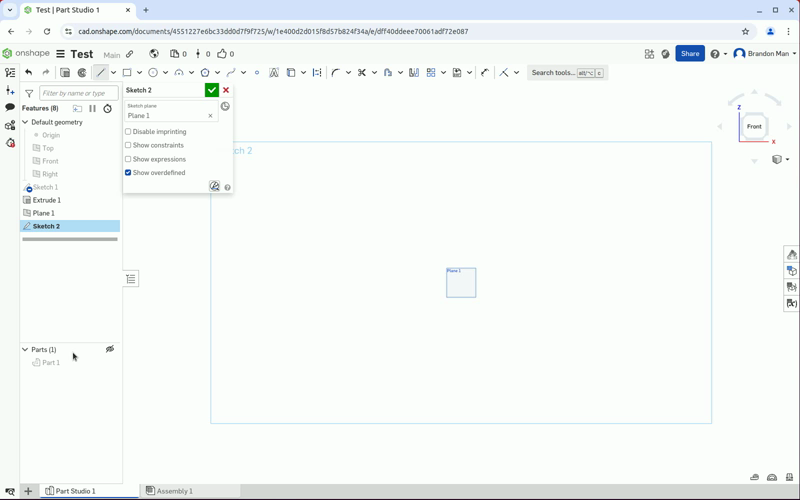
key_down(shift)
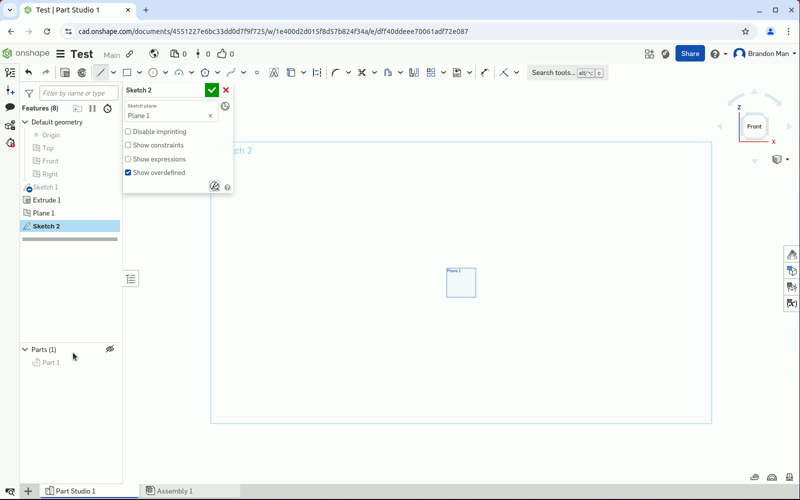
mouse_move(516, 282)
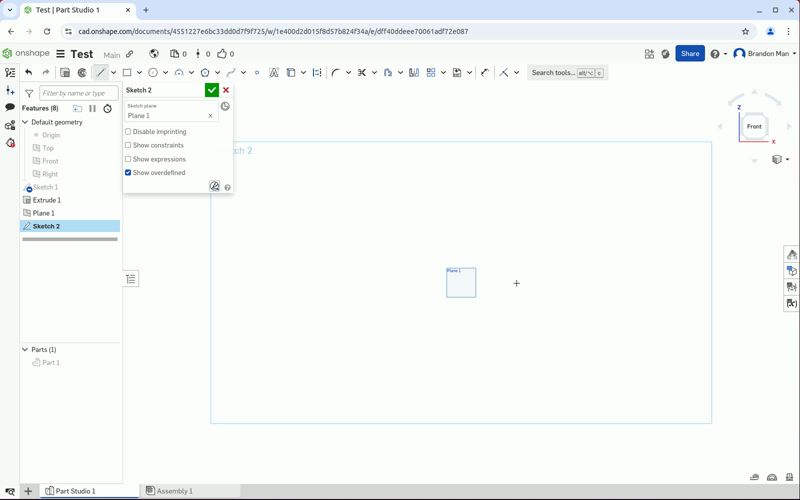
click(516, 282)
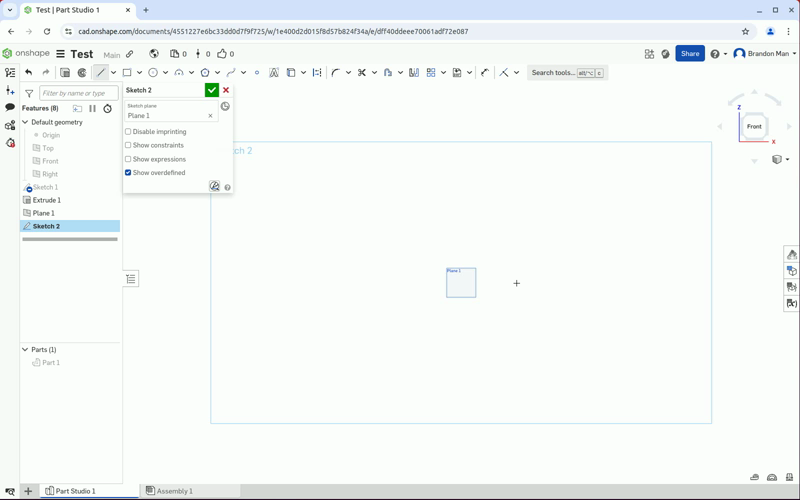
key_up(shift)
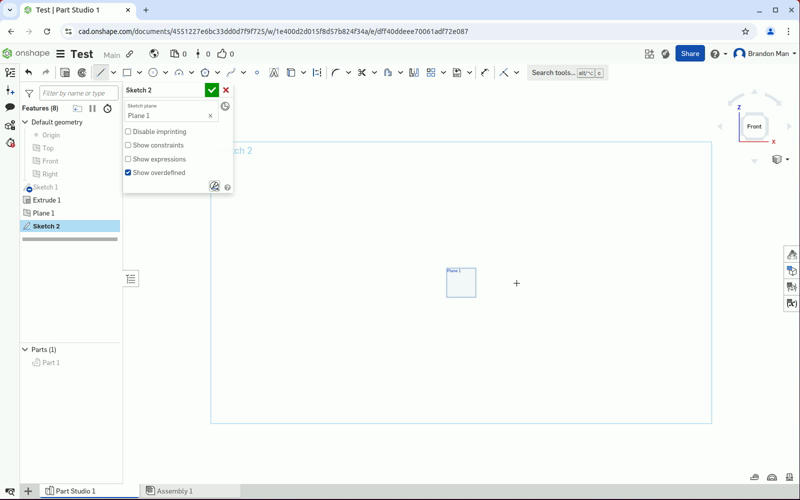
key_down(shift)
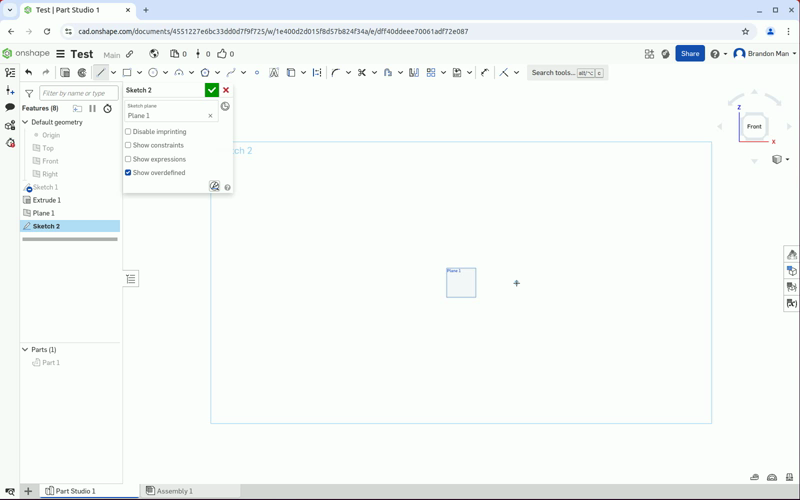
mouse_move(546, 282)
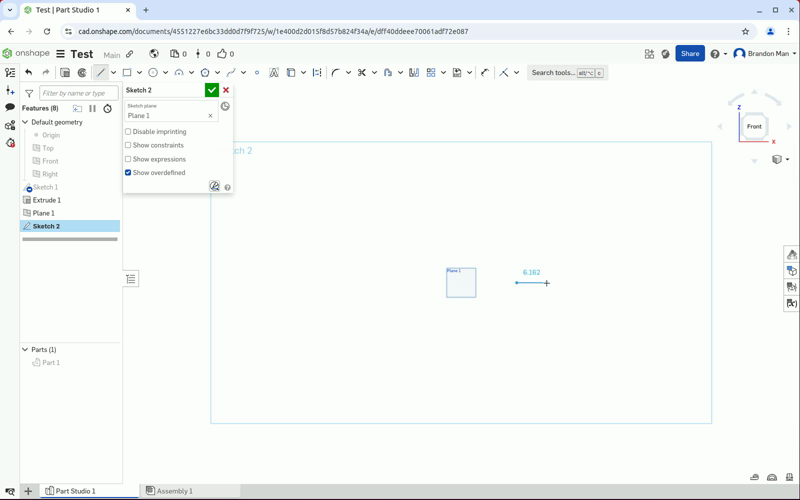
mouse_move(573, 282)
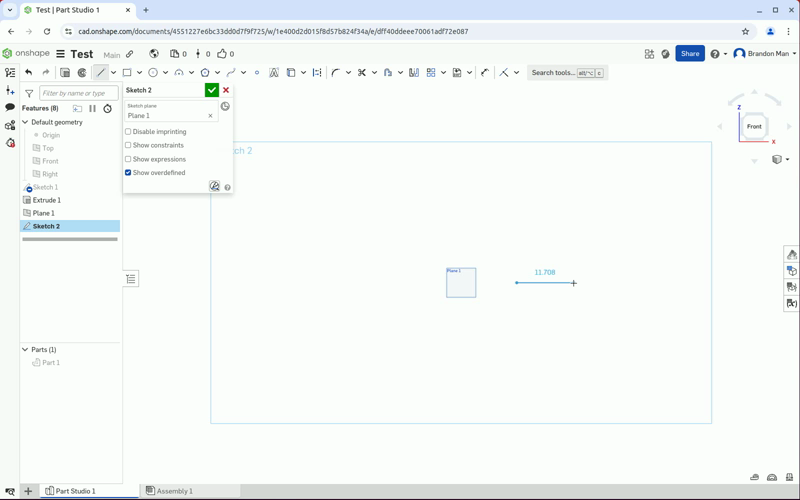
click(573, 282)
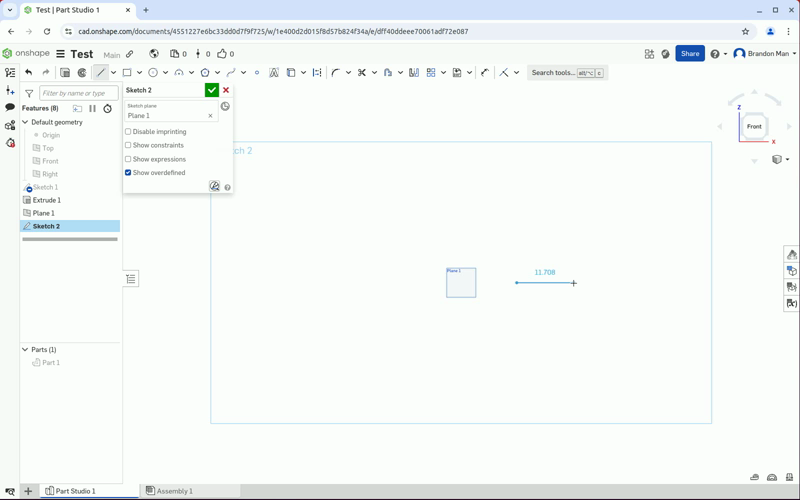
key_up(shift)
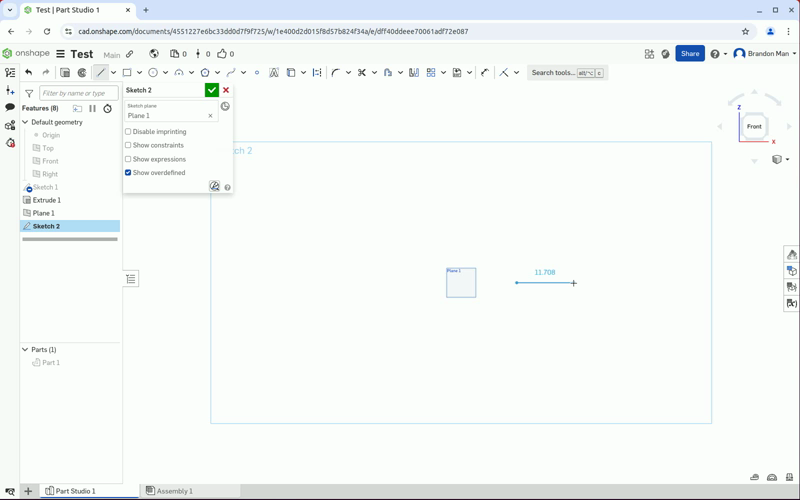
key_down(shift)
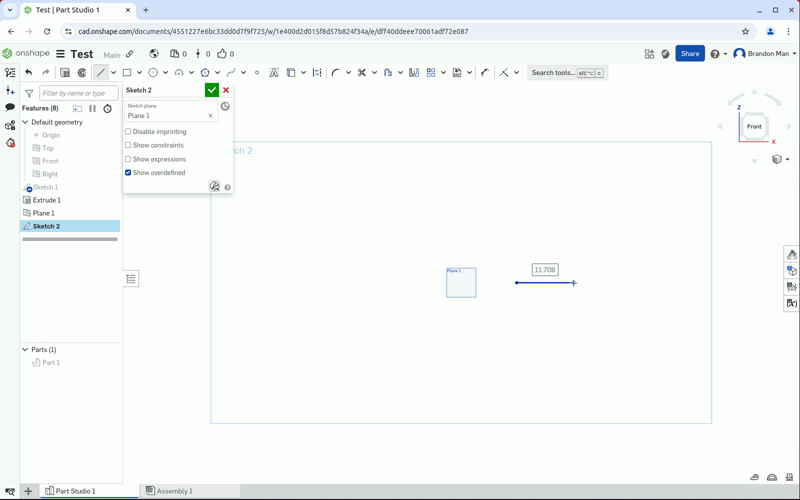
mouse_move(589, 282)
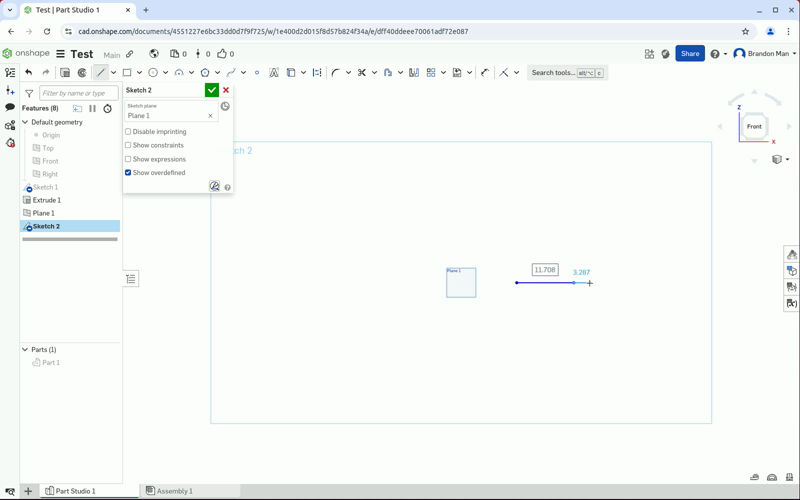
mouse_move(573, 245)
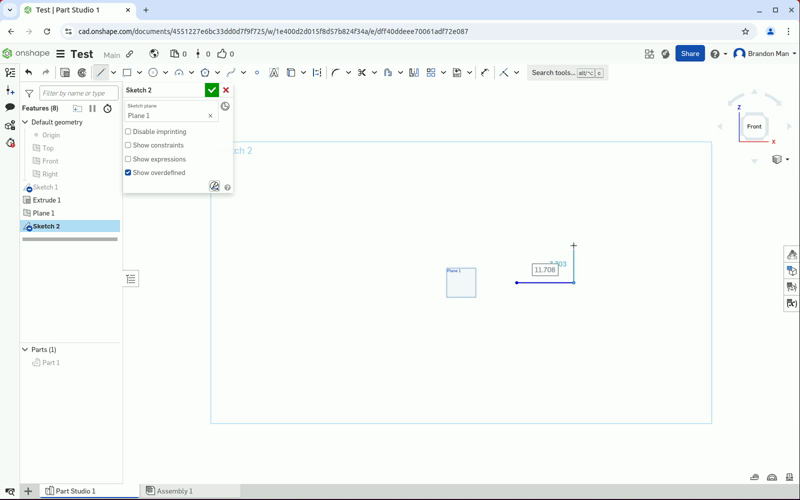
click(573, 245)
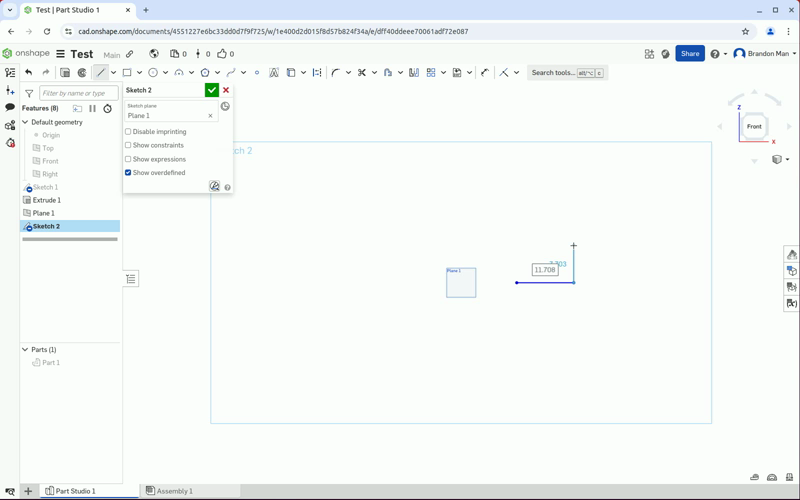
key_up(shift)
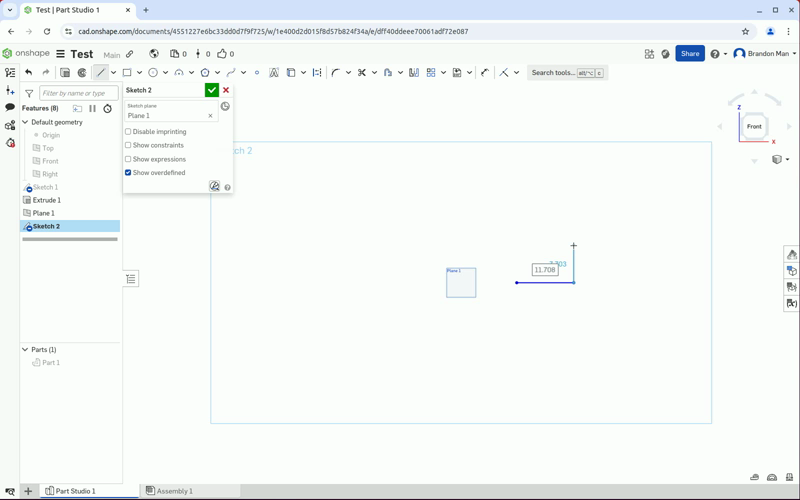
key_down(shift)
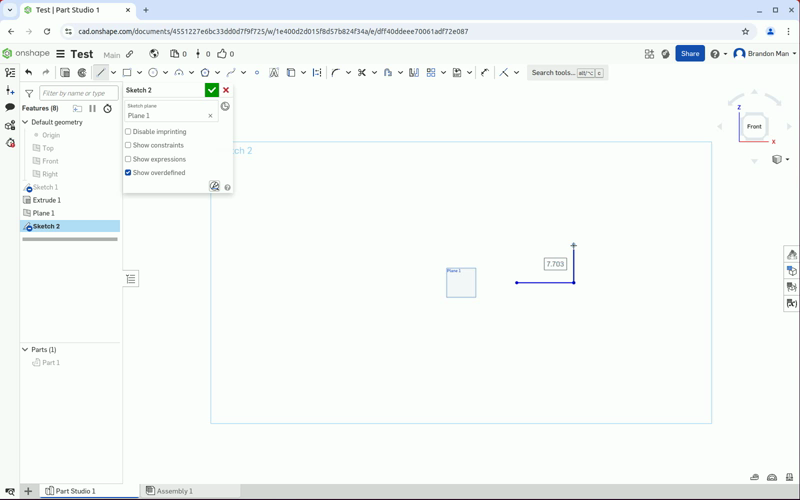
mouse_move(589, 245)
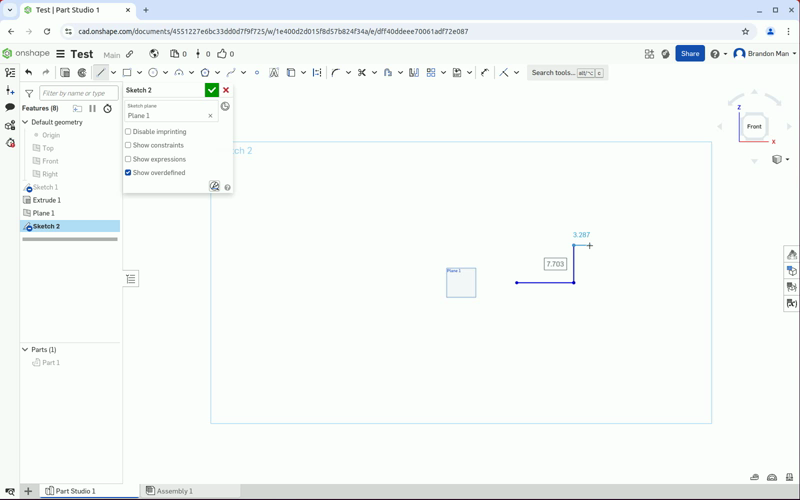
mouse_move(516, 245)
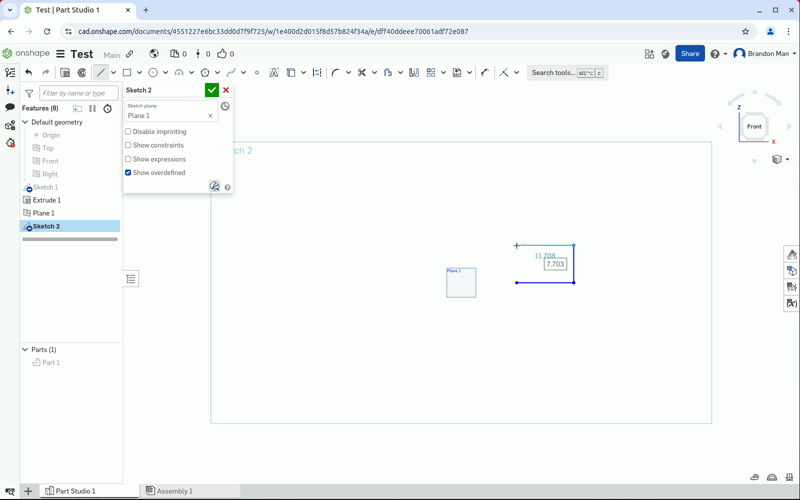
click(516, 245)
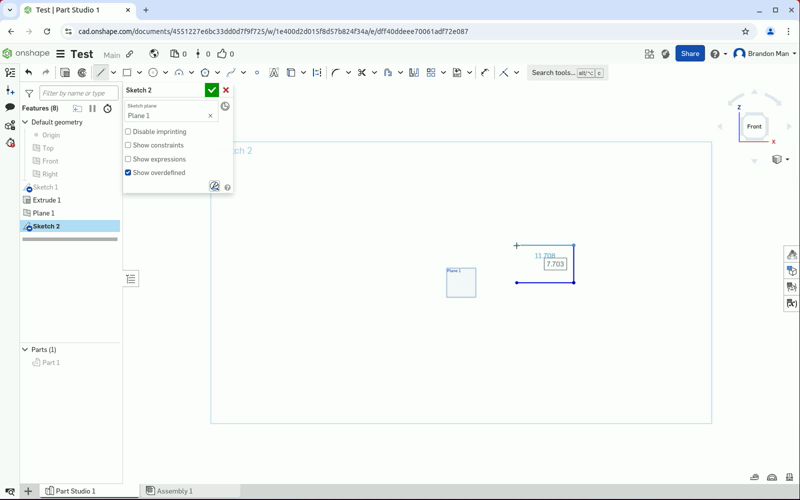
key_up(shift)
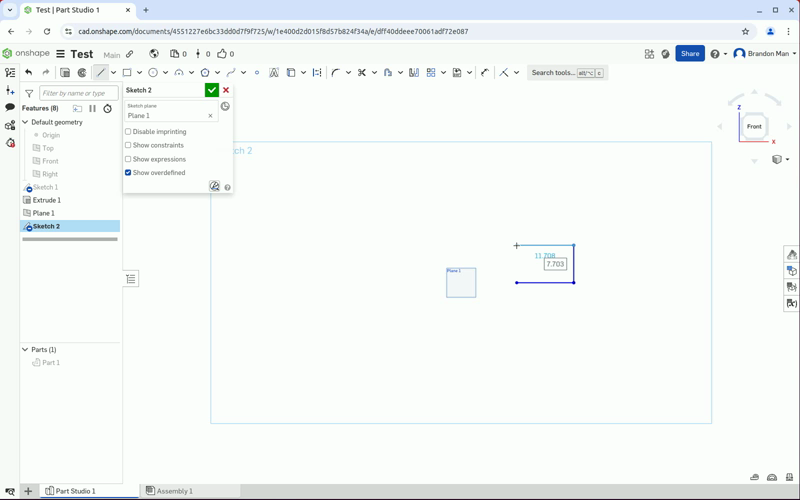
mouse_move(546, 245)
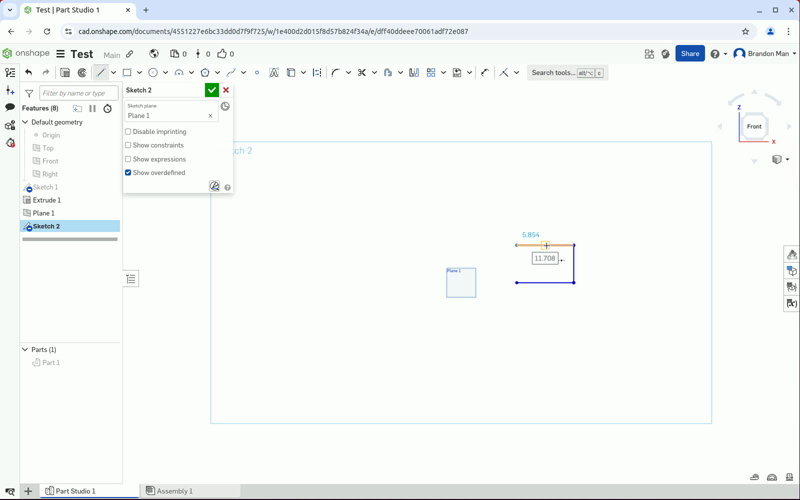
key_down(shift)
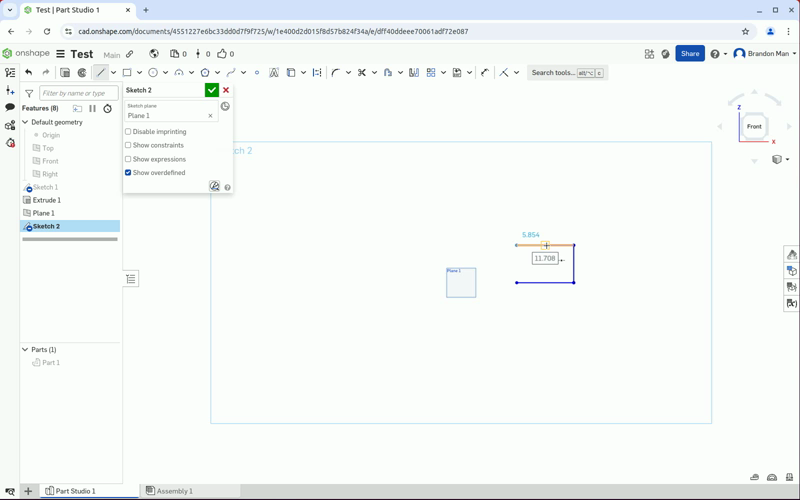
mouse_move(516, 282)
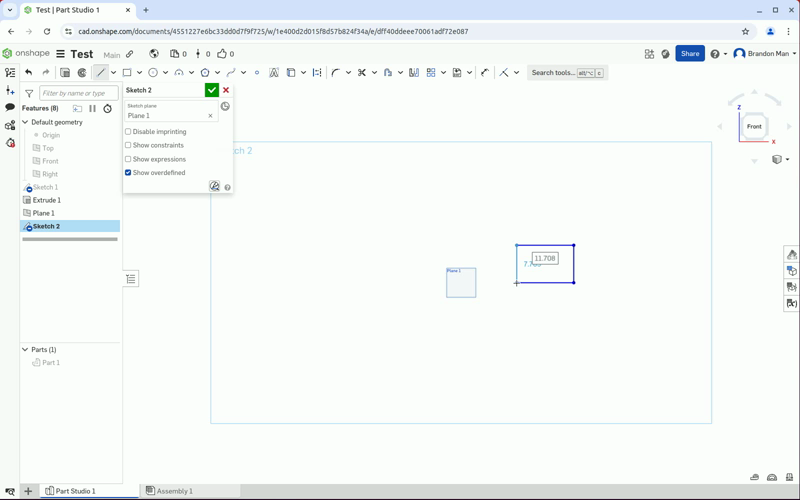
key_up(shift)
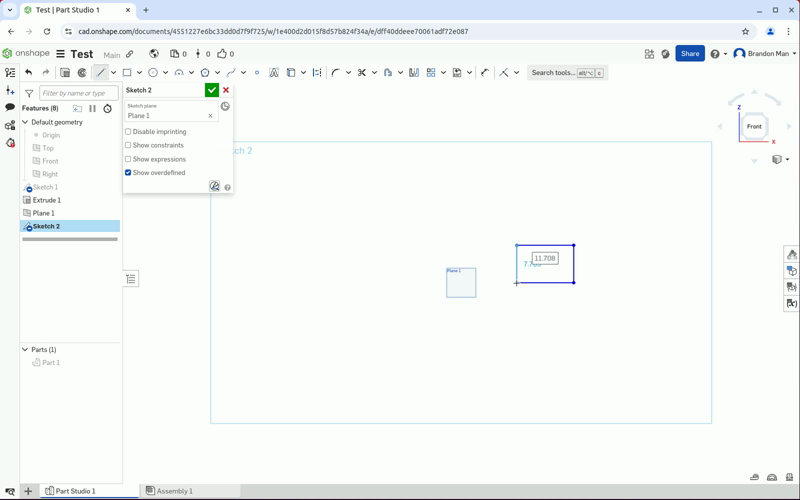
click(516, 282)
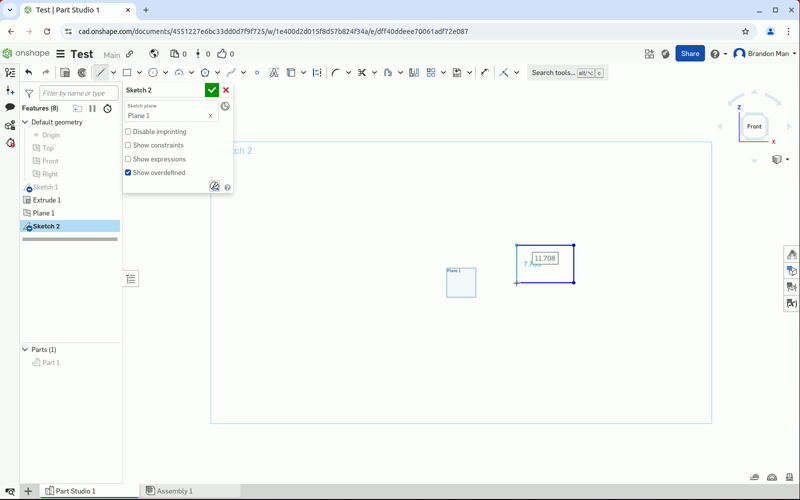
key(esc)
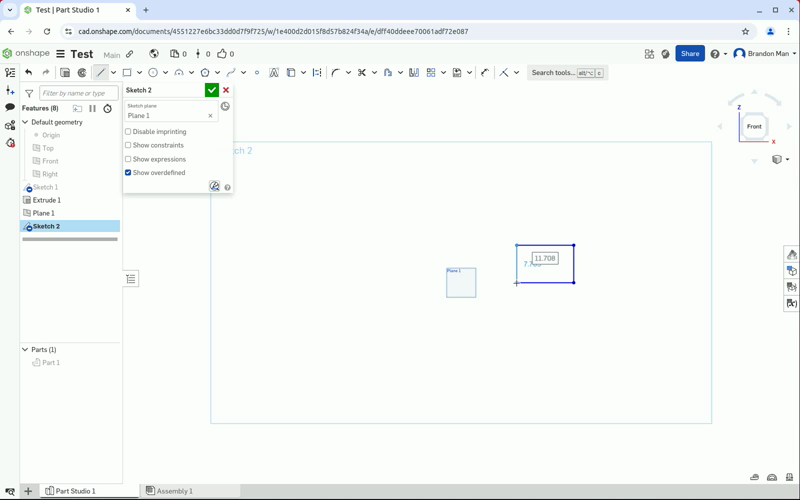
mouse_move(530, 273)
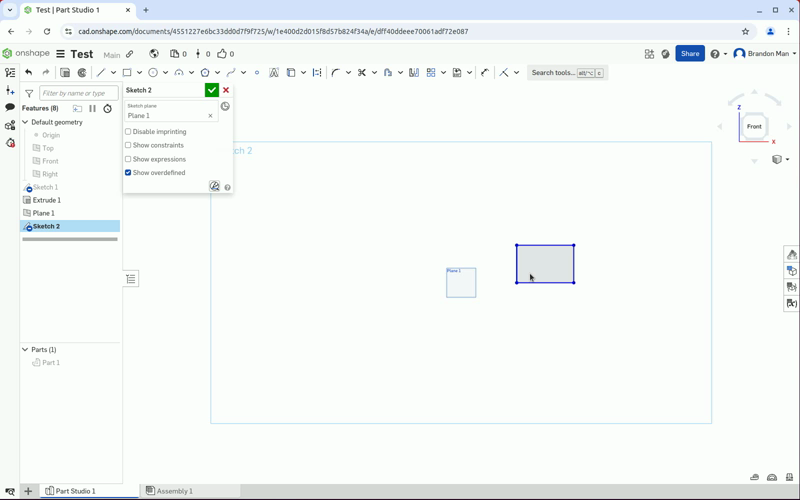
click(530, 273)
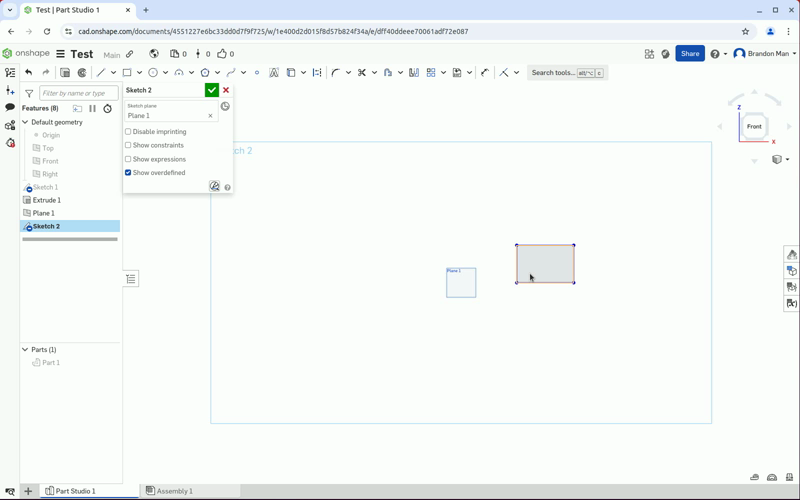
mouse_move(73, 352)
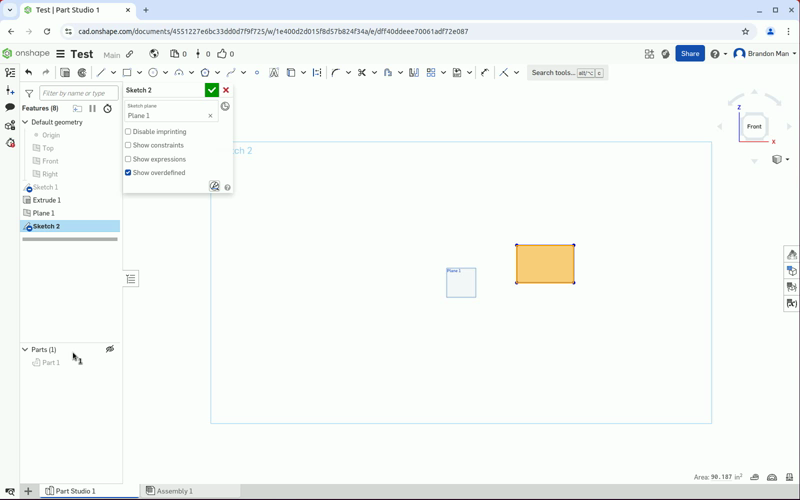
key(shift+y)
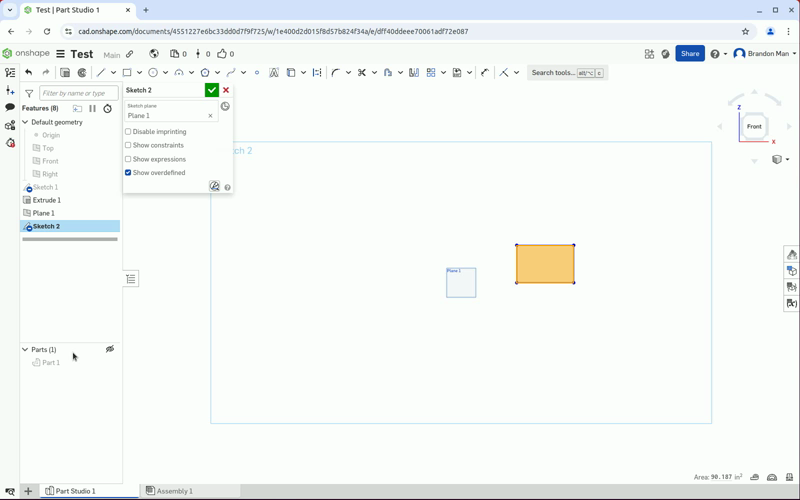
key(shift+e)
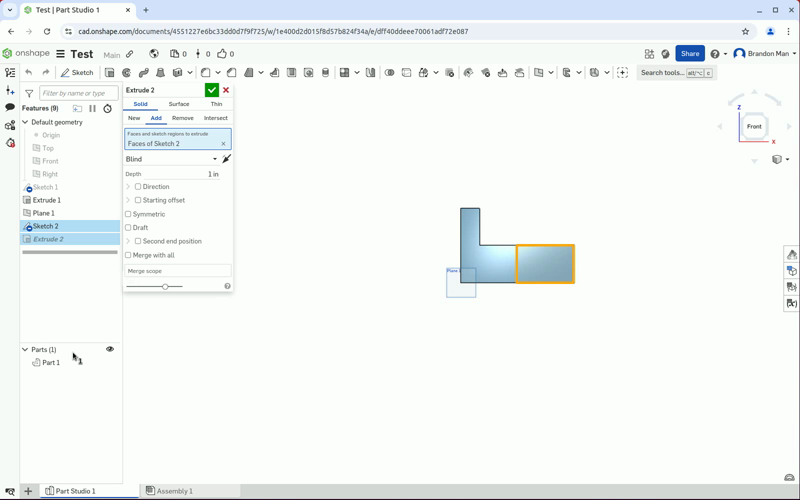
mouse_move(143, 106)
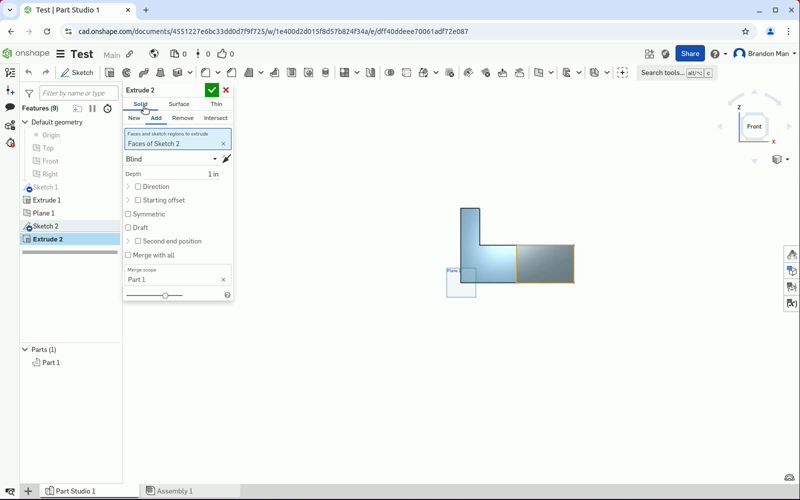
click(143, 106)
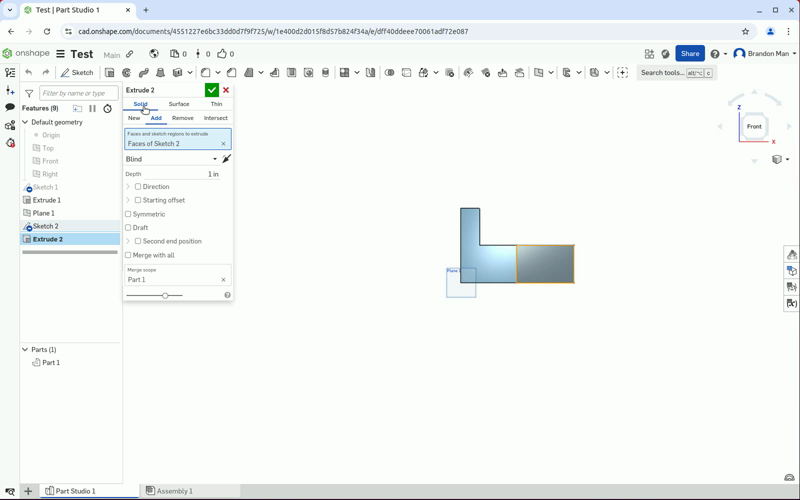
mouse_move(186, 120)
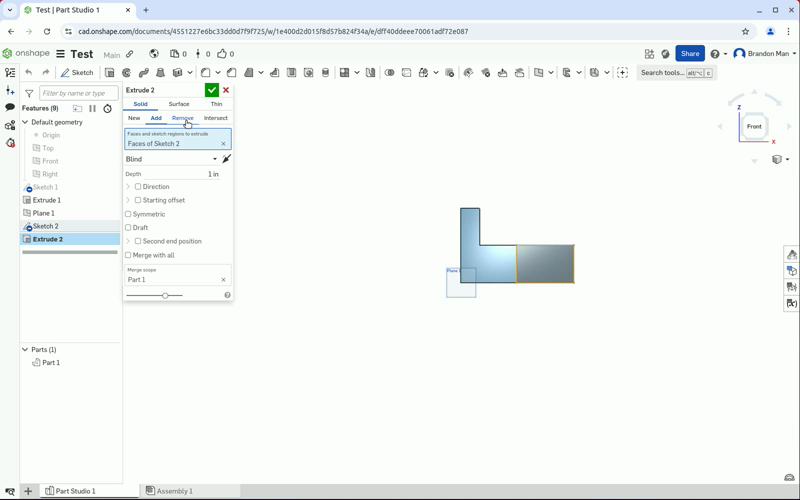
click(186, 120)
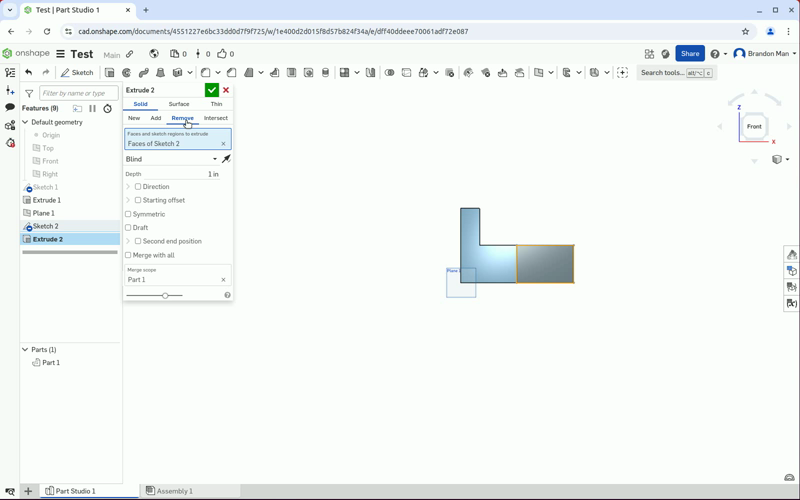
key(tab, 4)
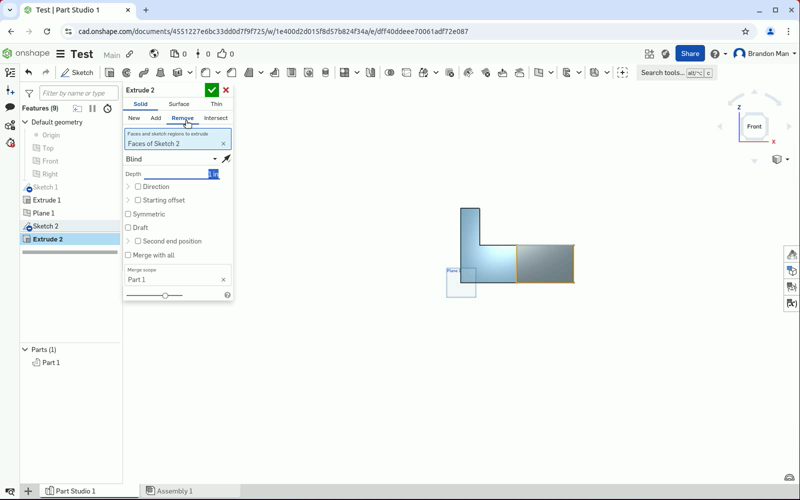
text(7.703)
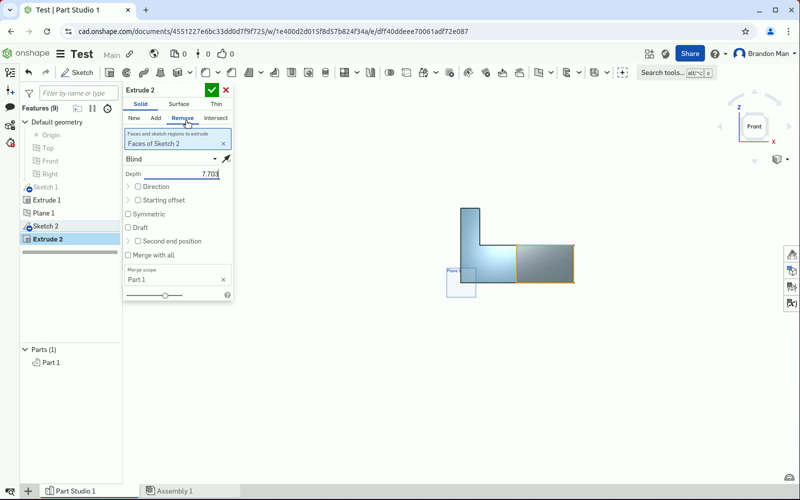
key(tab, 6)
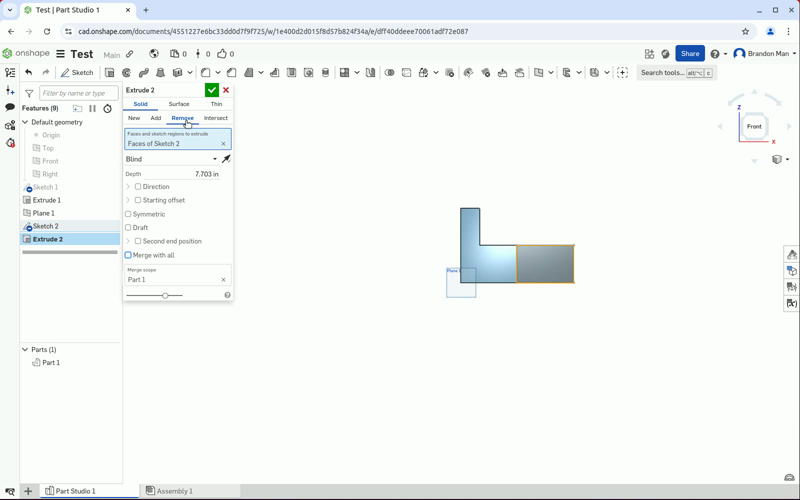
key(space)
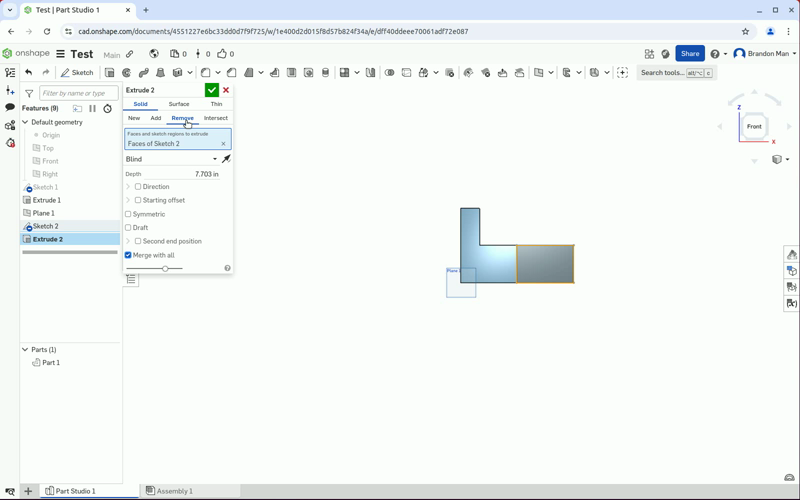
key(enter)
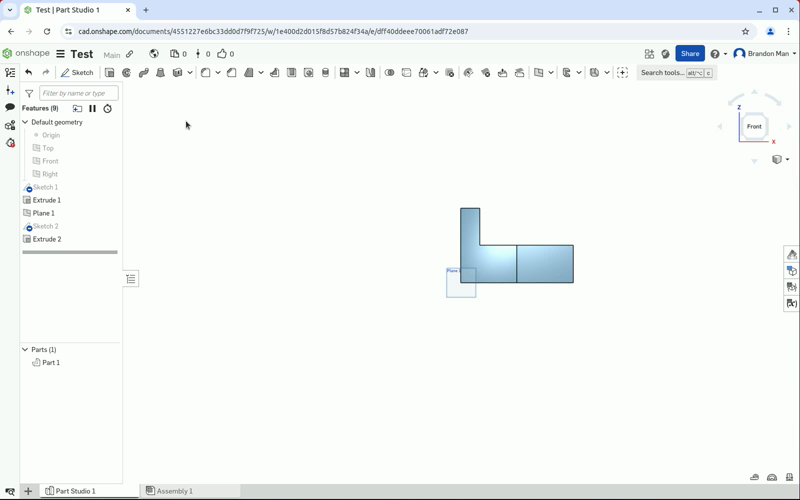
key(shift+h)
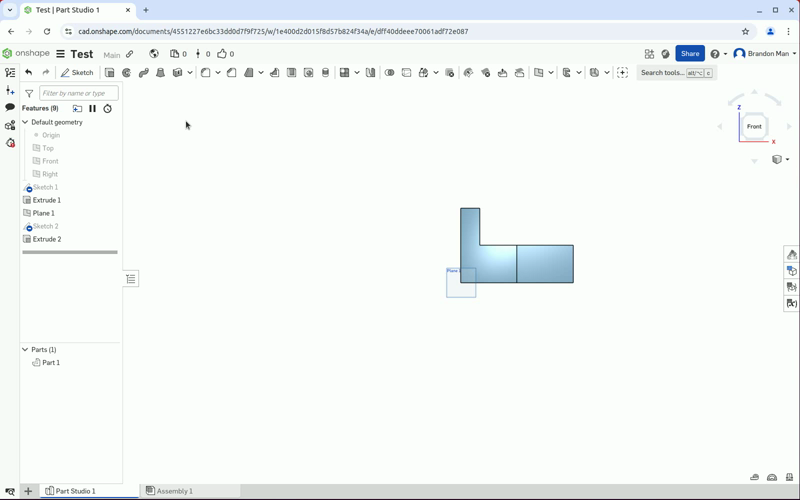
key(shift+h)
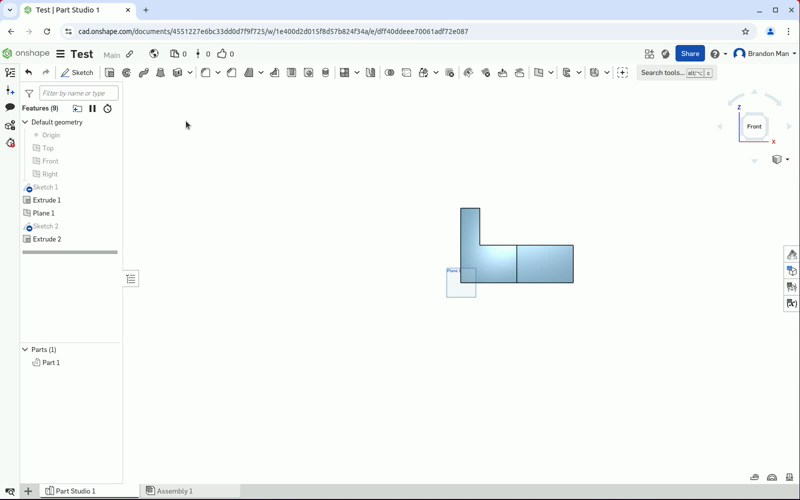
mouse_move(73, 189)
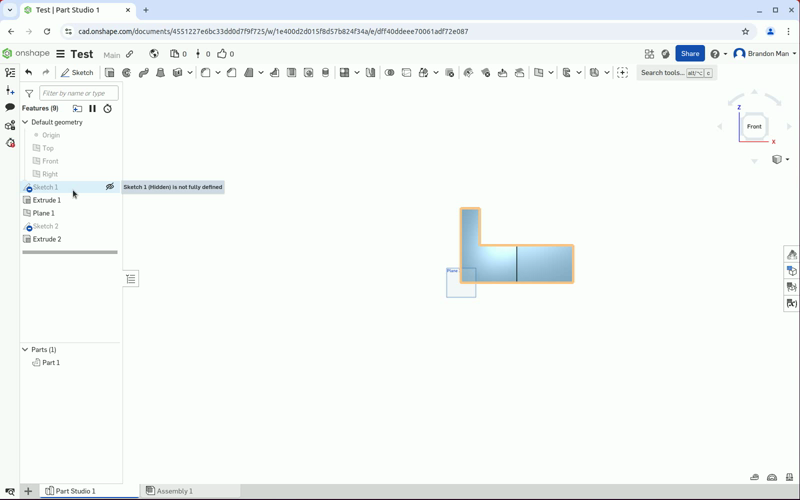
click(73, 189)
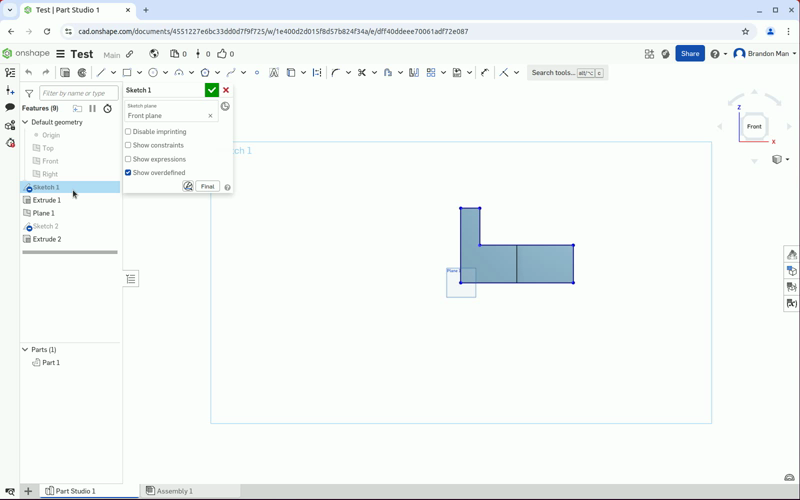
mouse_move(229, 92)
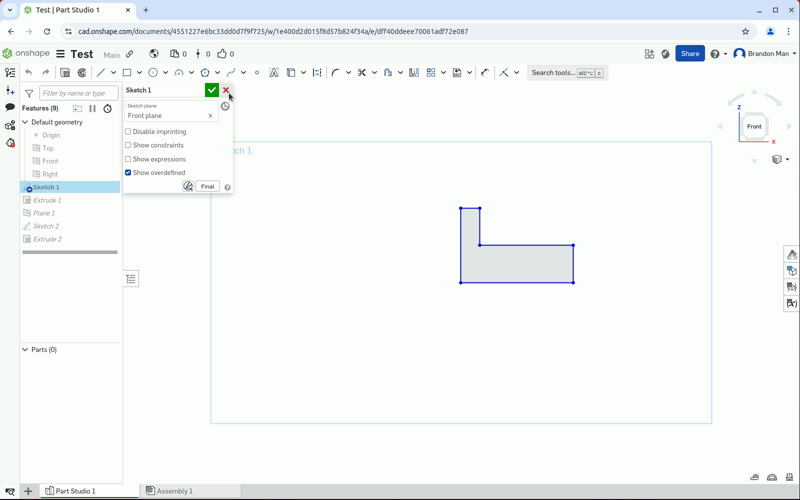
click(229, 92)
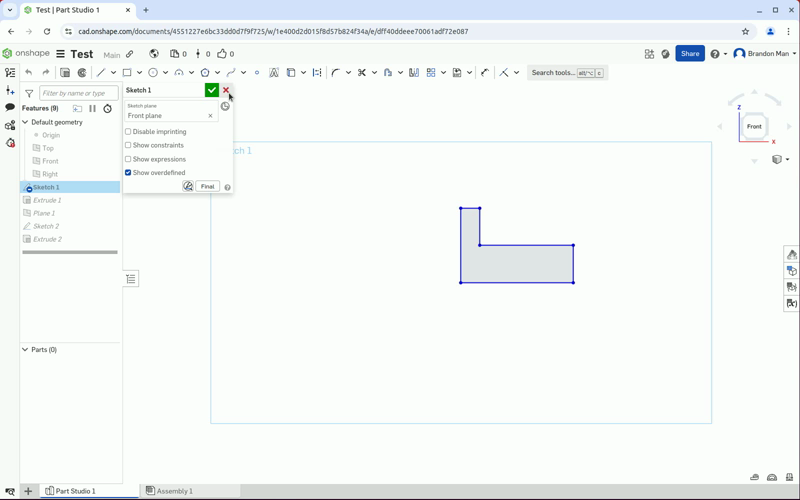
key(shift+s)
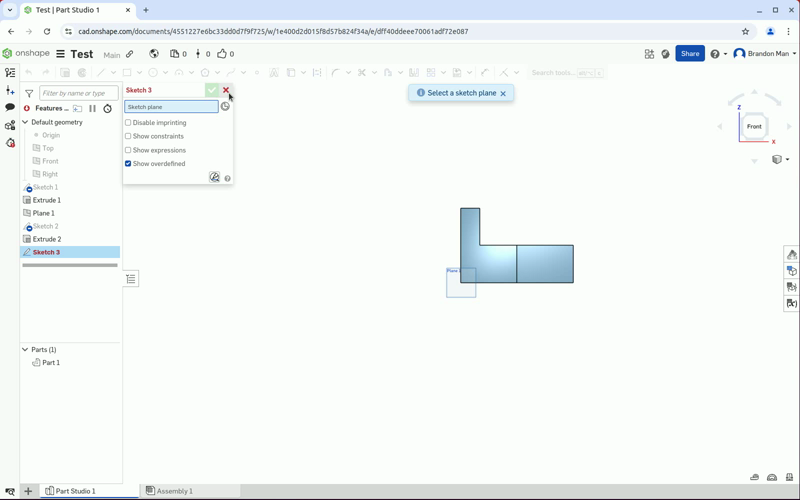
mouse_move(73, 215)
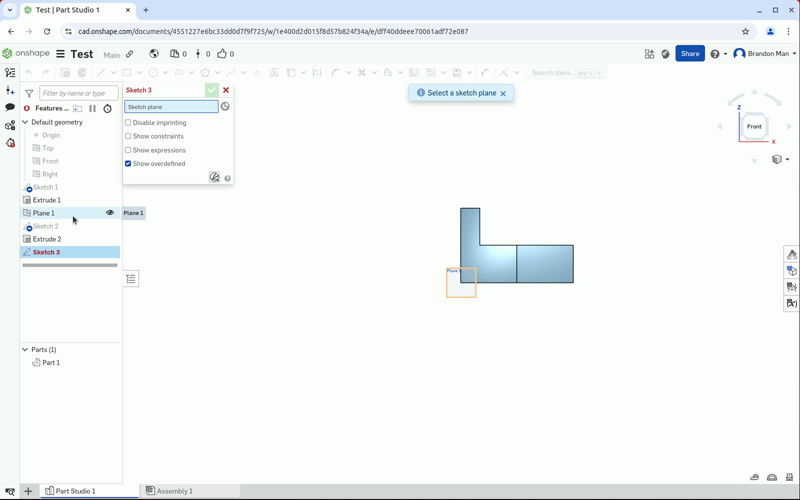
click(73, 215)
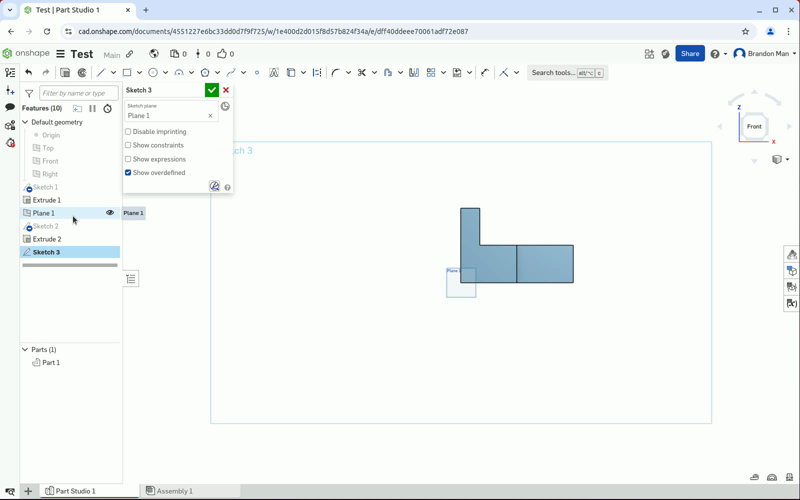
mouse_move(73, 352)
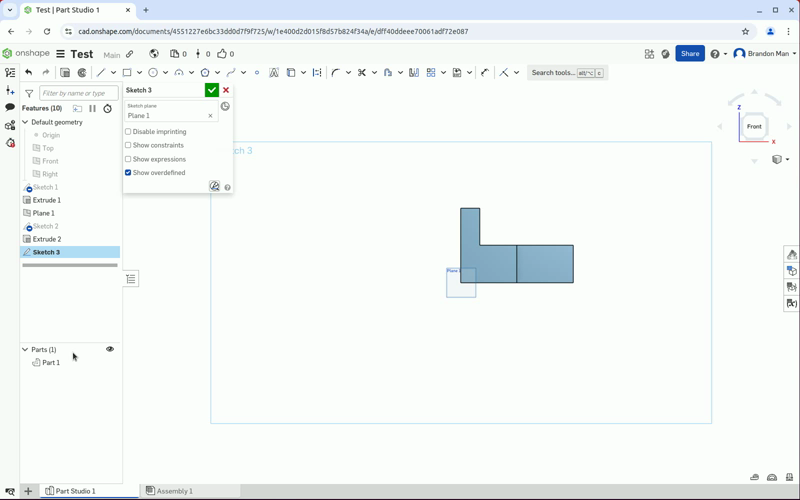
key(y)
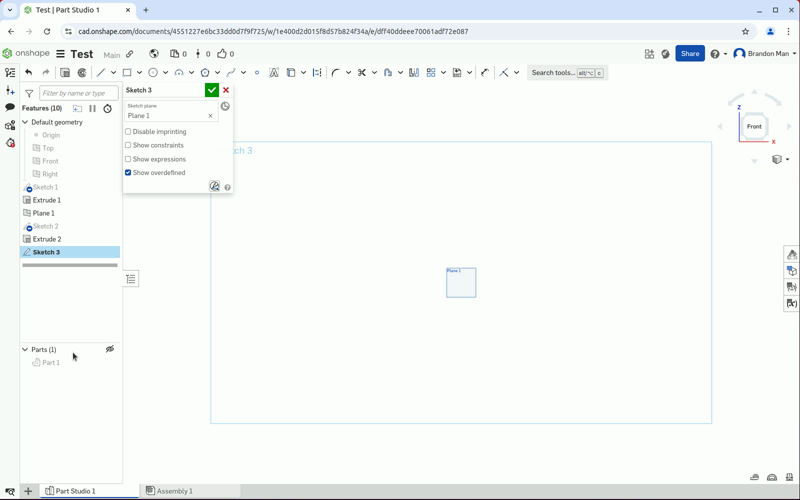
key(l)
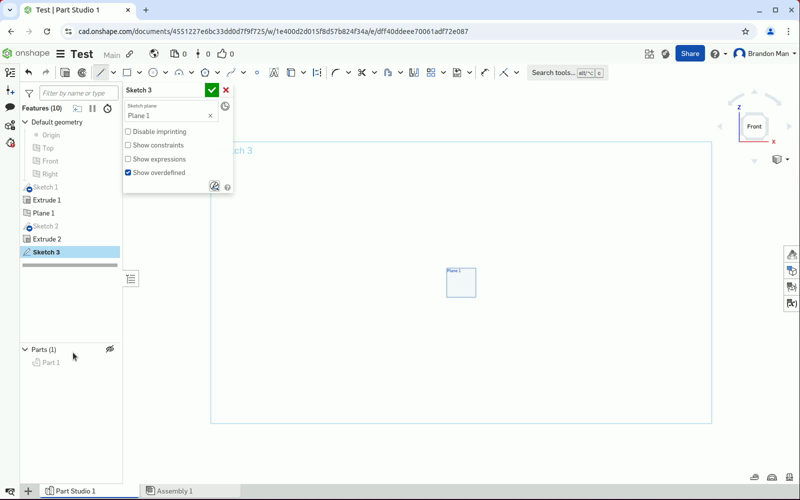
key_down(shift)
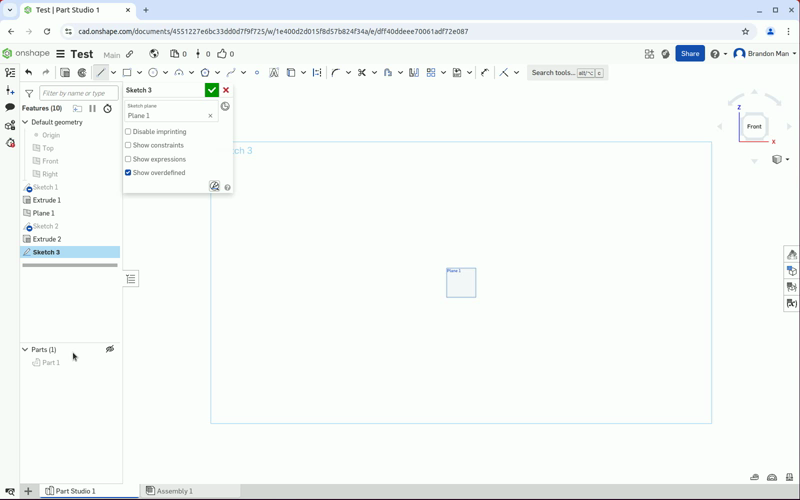
mouse_move(460, 245)
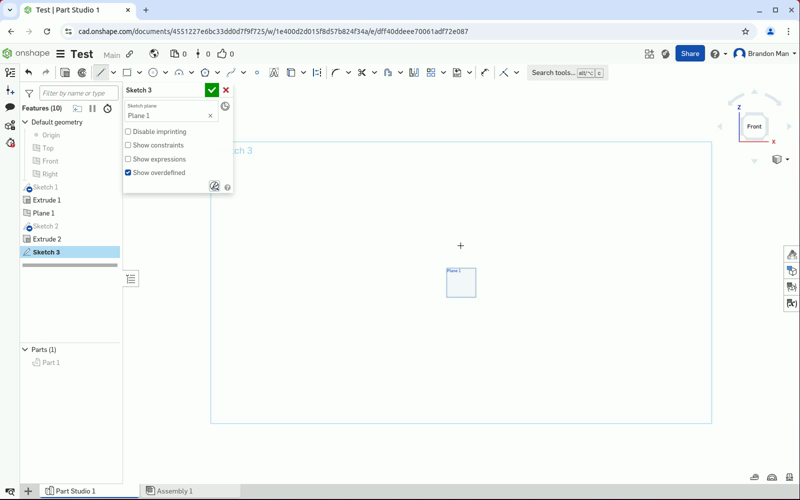
click(460, 245)
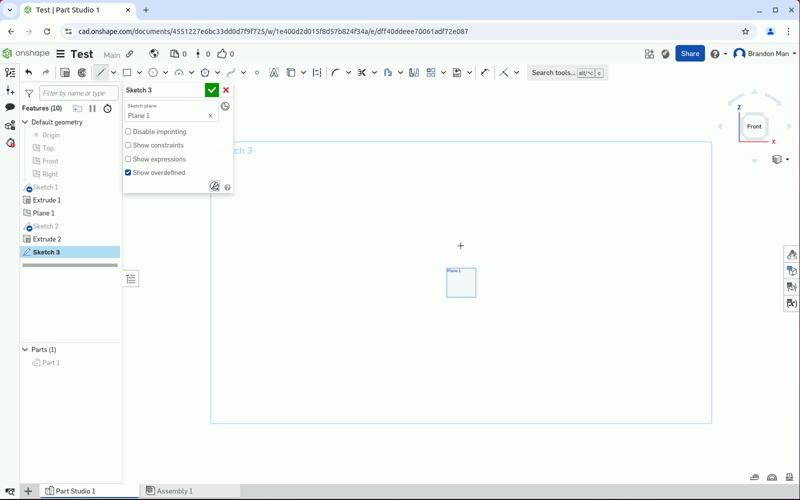
key_up(shift)
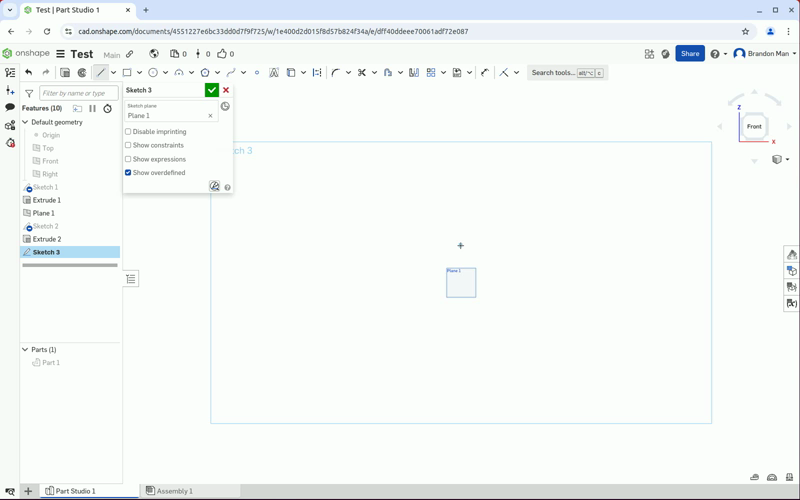
key_down(shift)
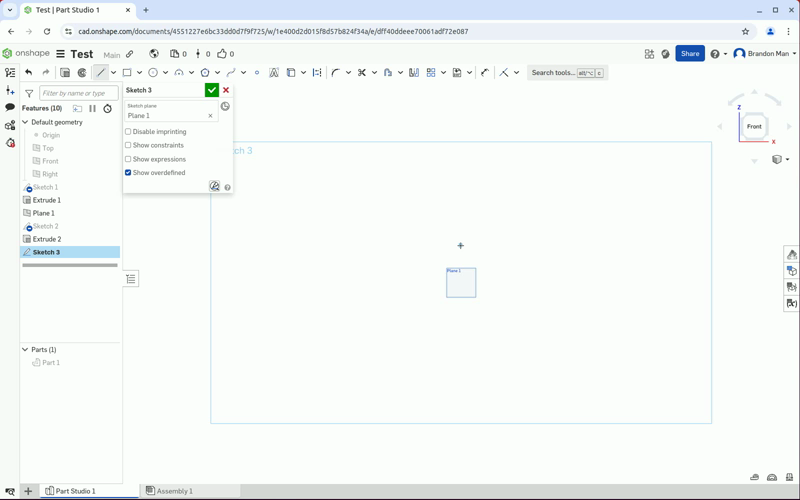
mouse_move(490, 245)
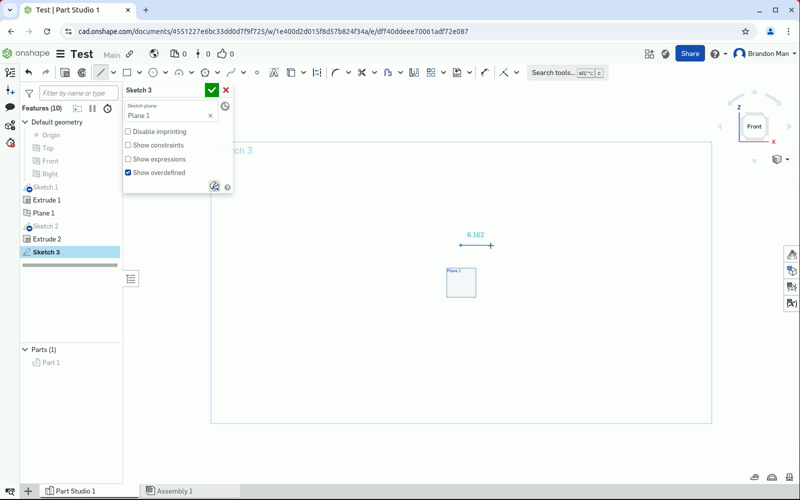
mouse_move(480, 245)
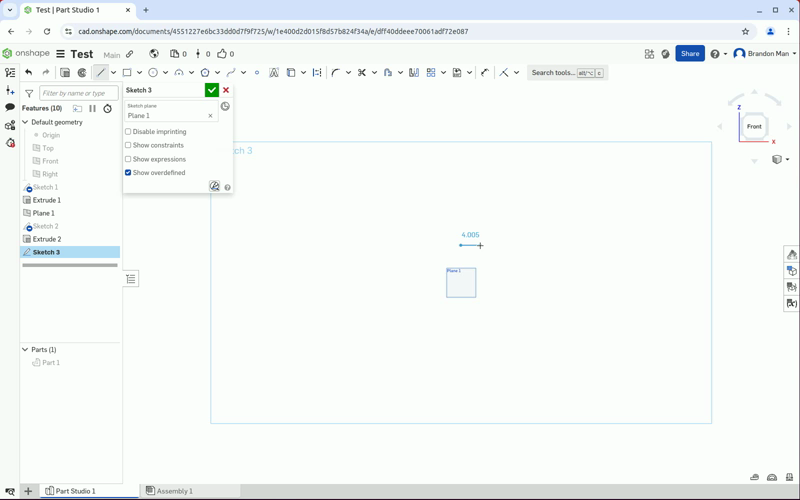
click(480, 245)
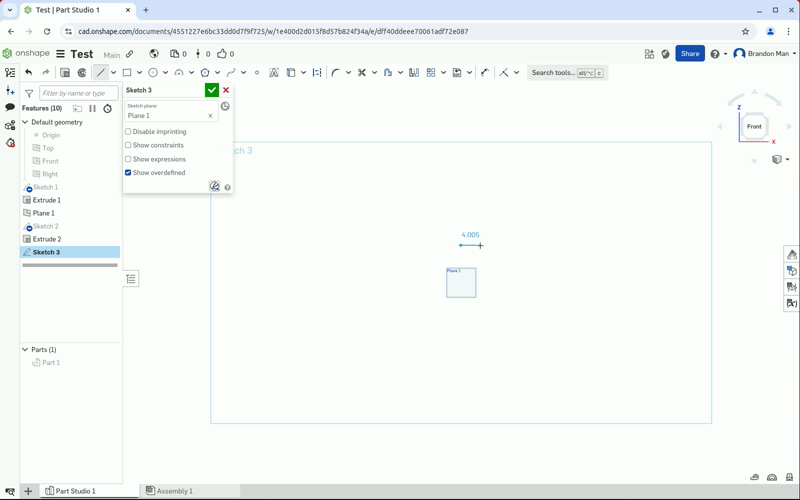
key_up(shift)
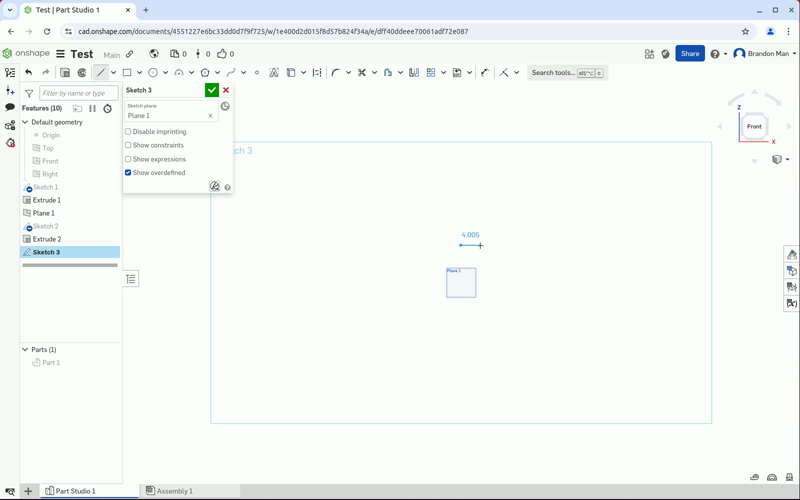
key_down(shift)
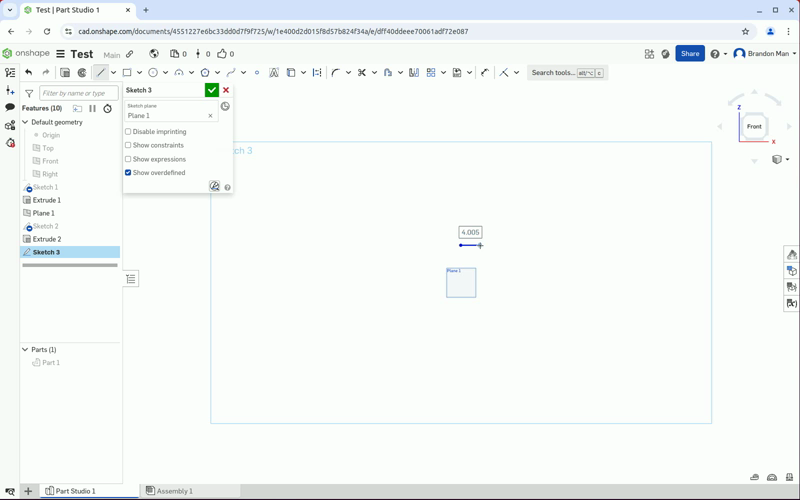
mouse_move(510, 245)
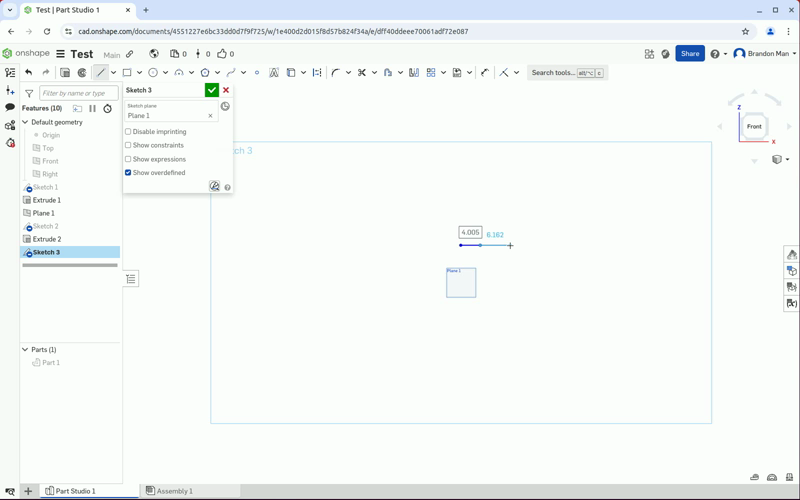
mouse_move(480, 207)
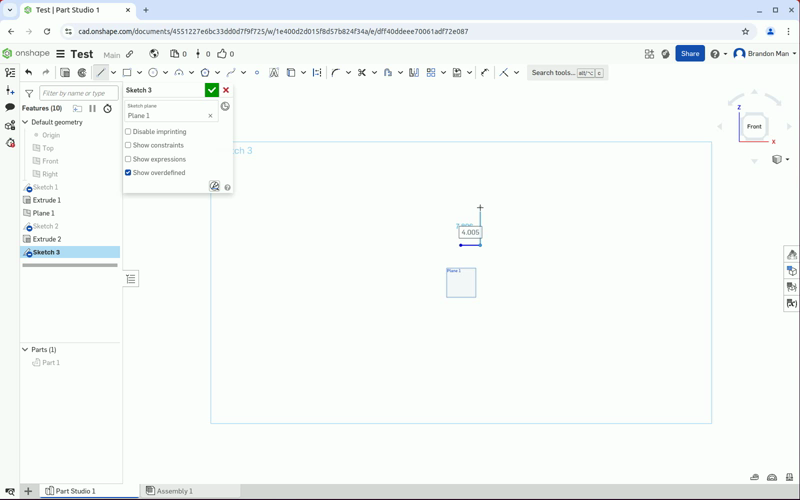
click(480, 207)
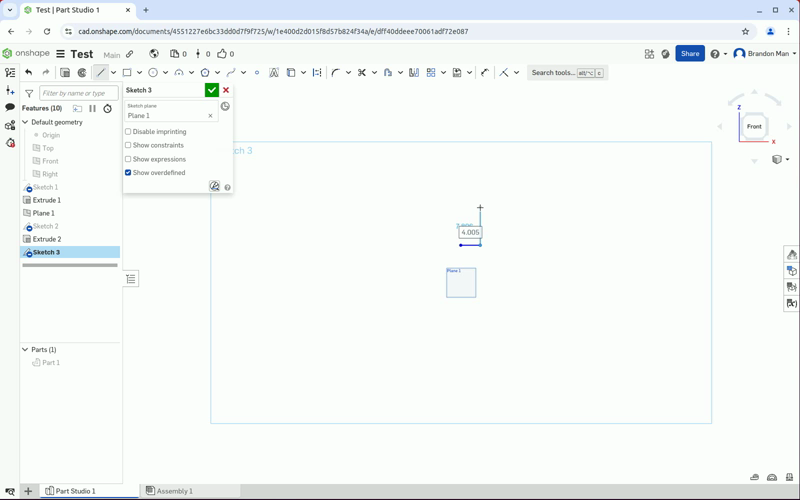
key_up(shift)
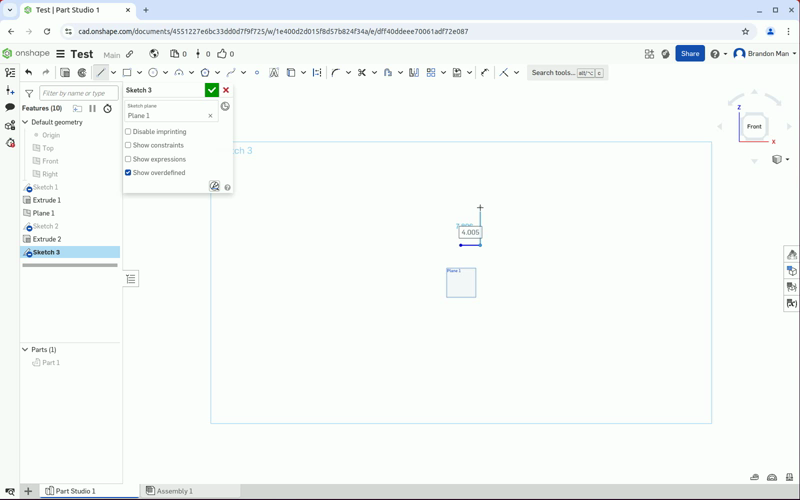
key_down(shift)
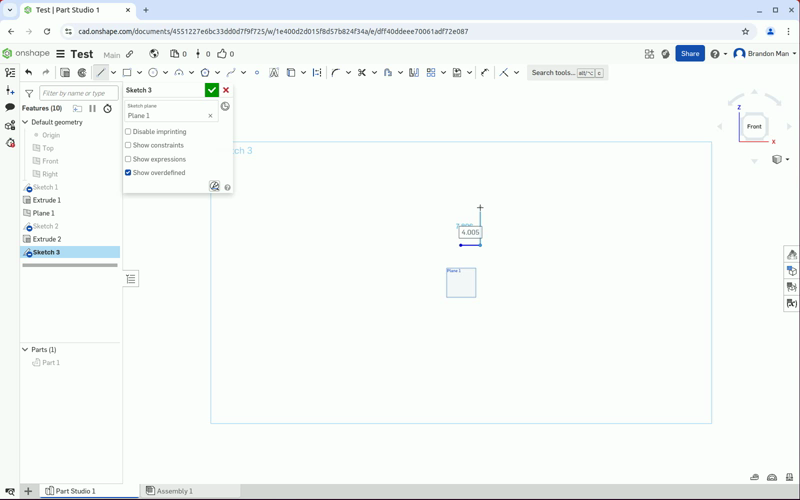
mouse_move(510, 207)
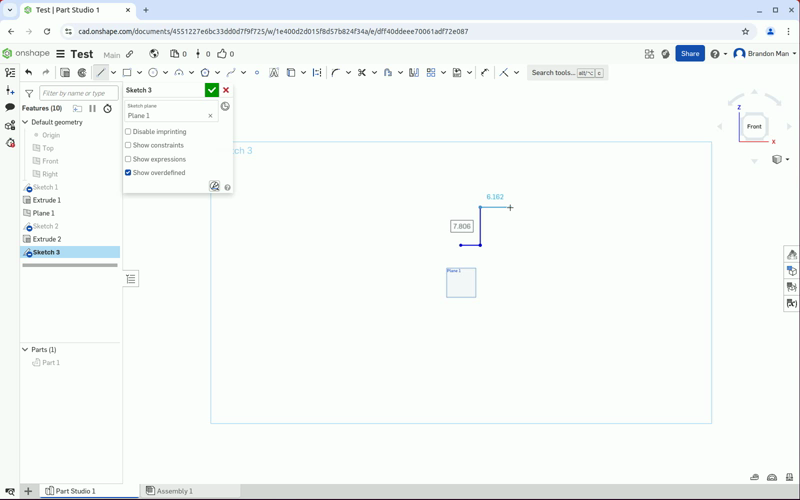
mouse_move(460, 207)
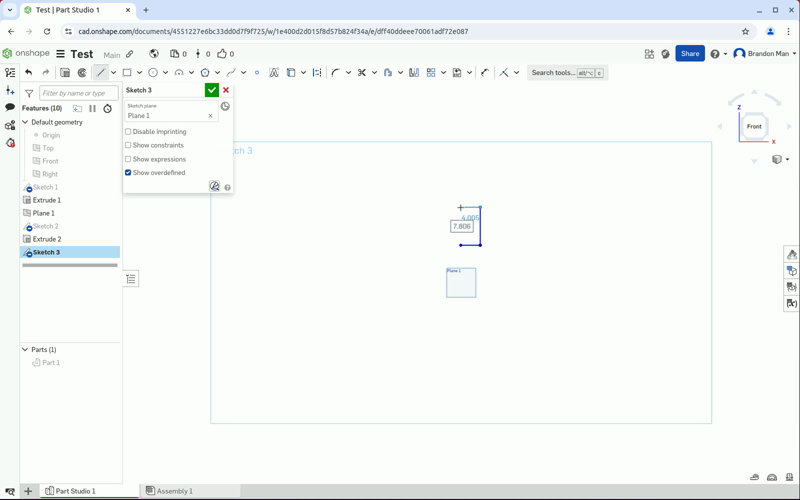
click(460, 207)
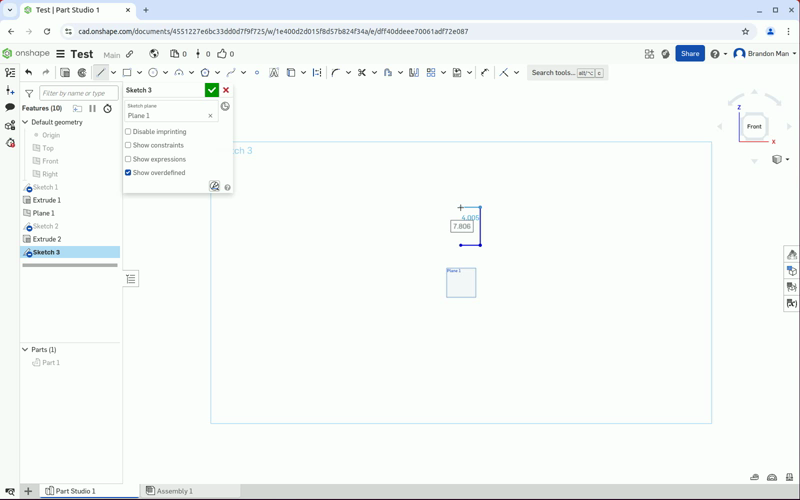
key_up(shift)
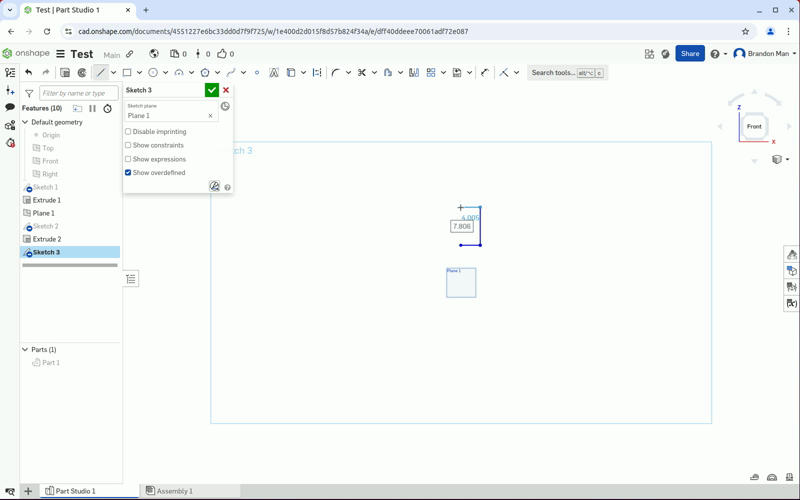
mouse_move(490, 207)
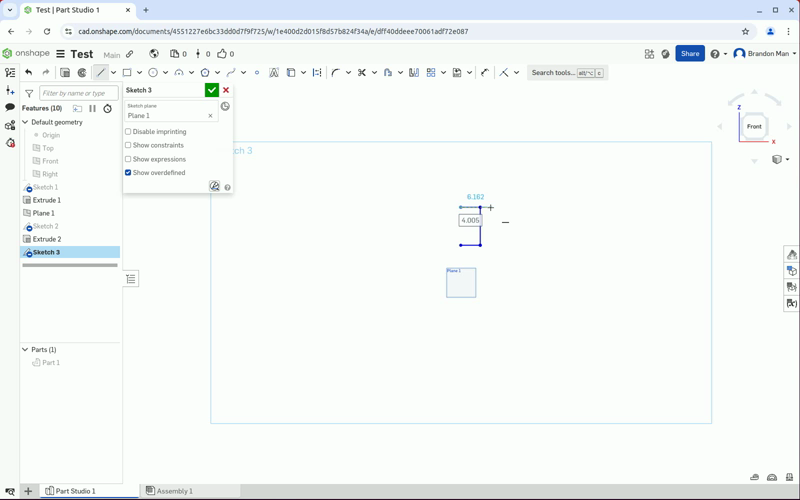
key_down(shift)
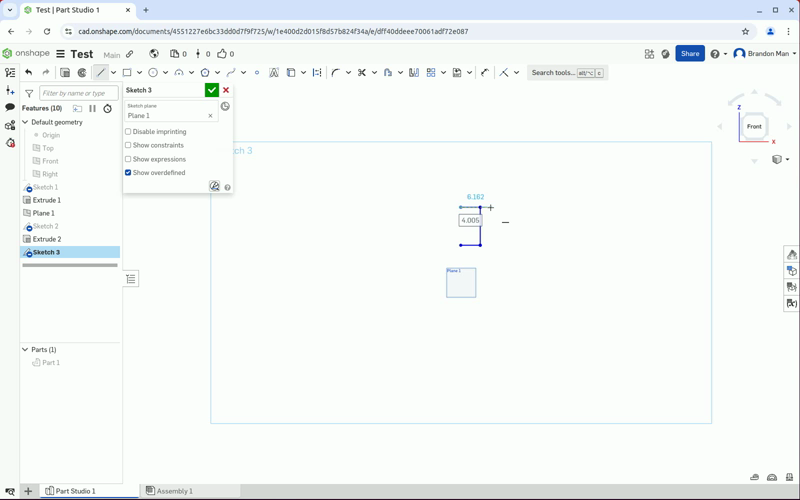
mouse_move(460, 245)
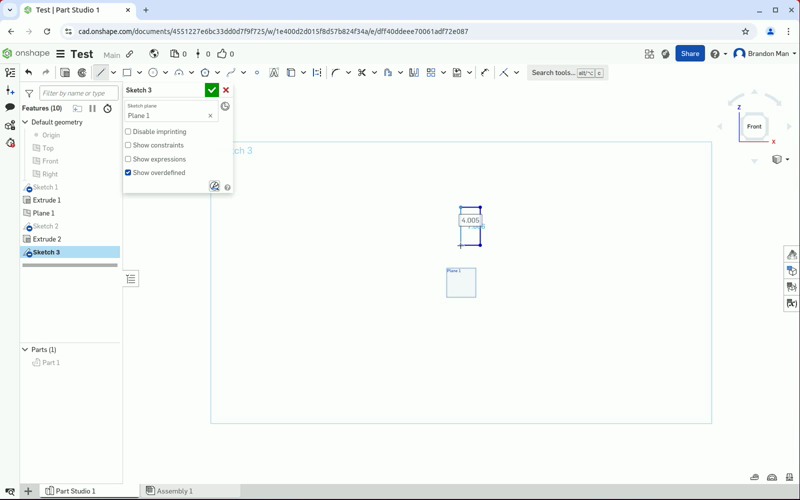
key_up(shift)
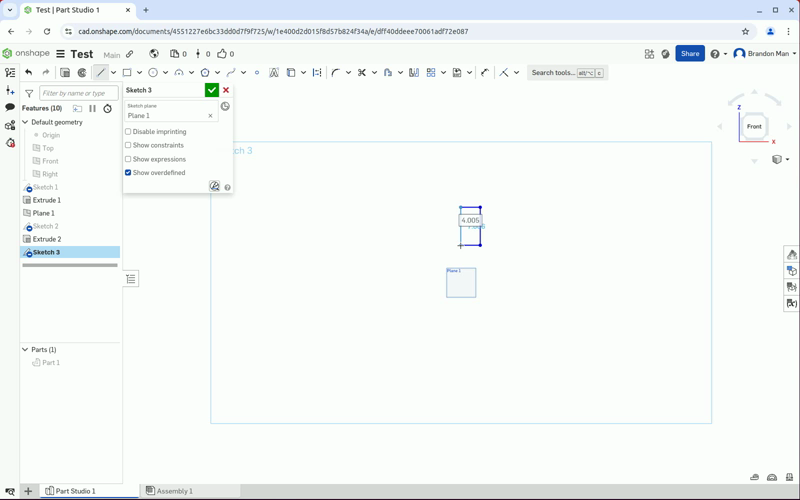
click(460, 245)
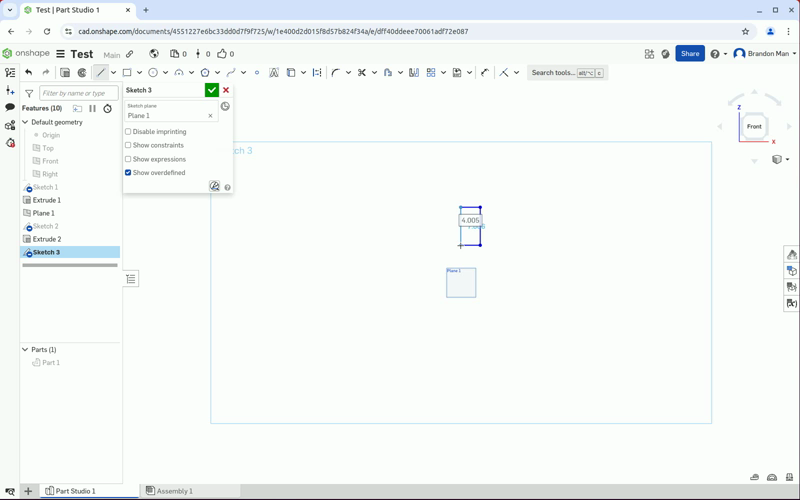
key(esc)
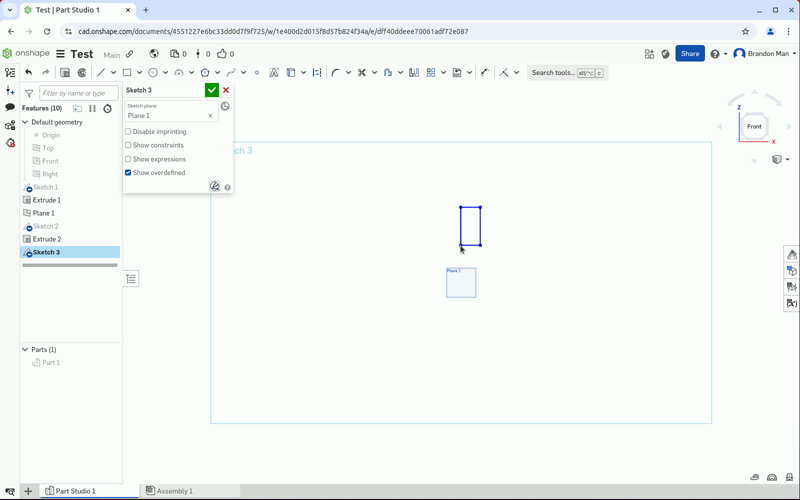
mouse_move(471, 217)
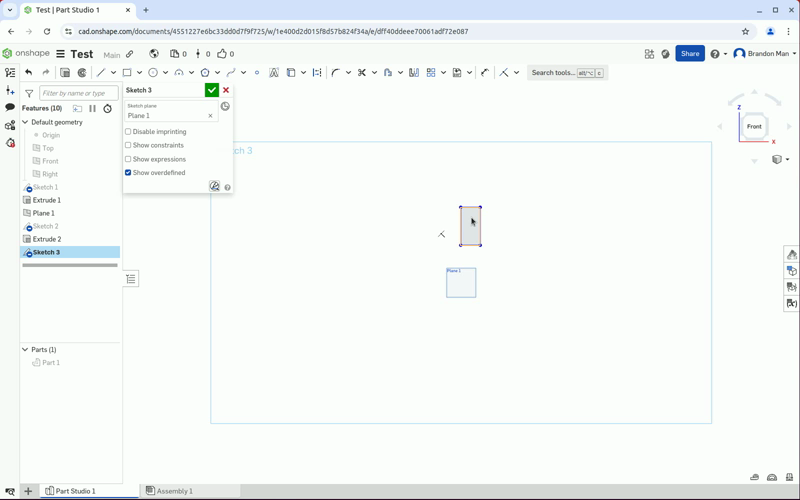
scroll(6)
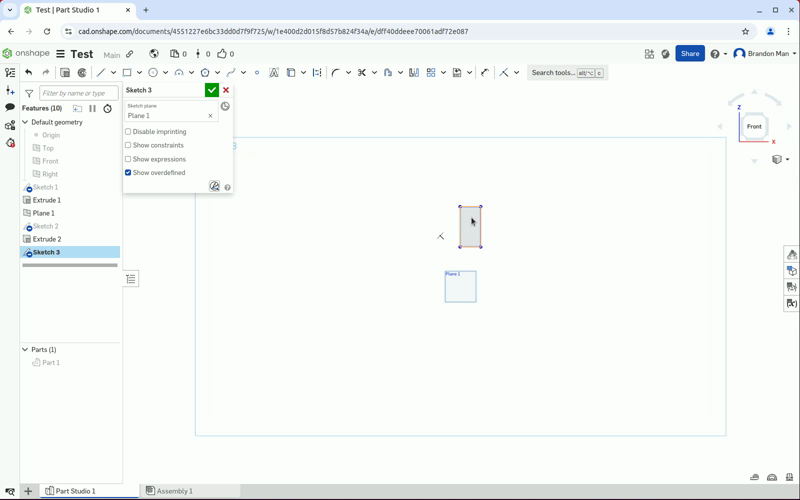
scroll(6)
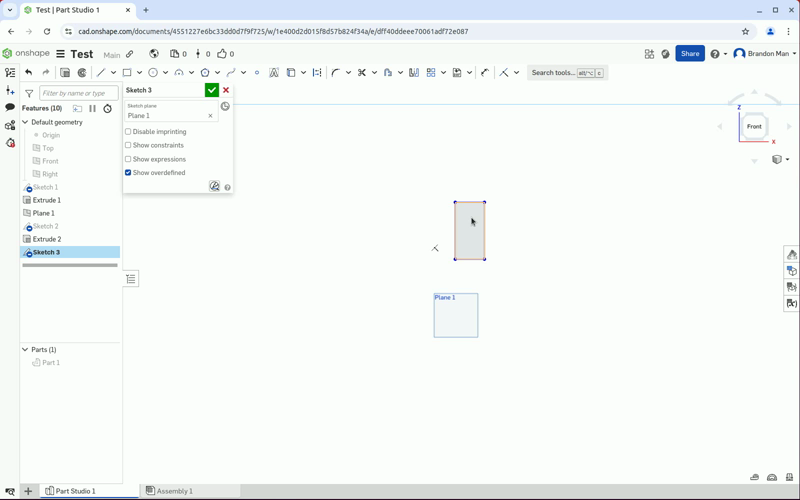
scroll(6)
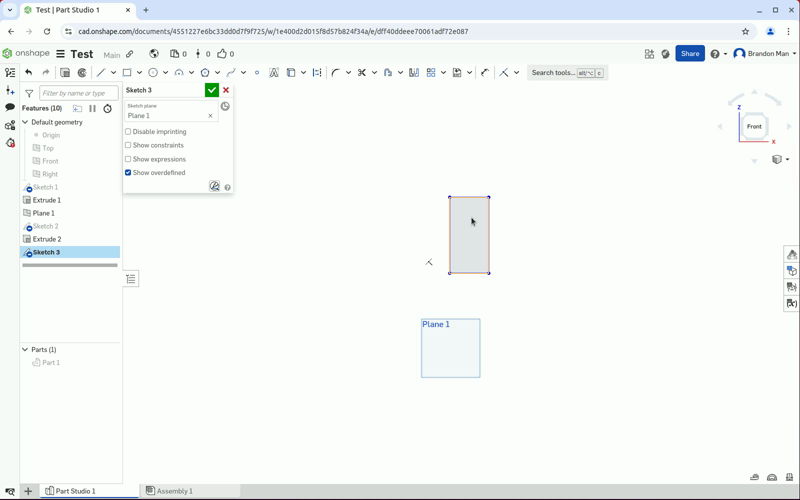
scroll(6)
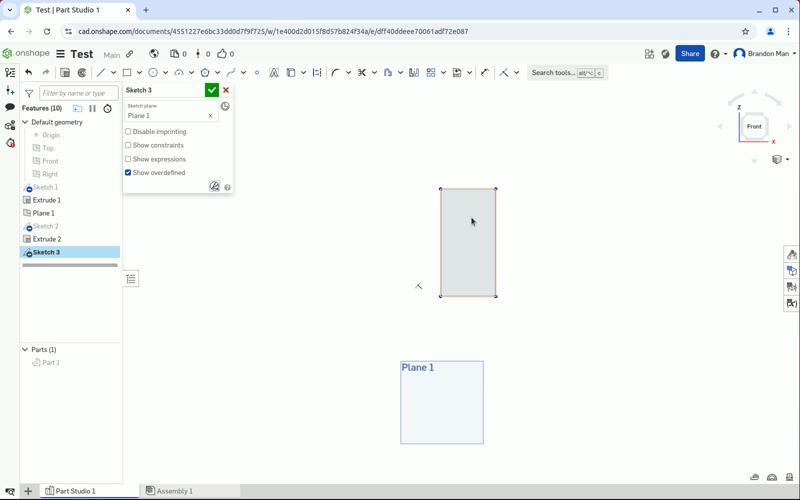
scroll(6)
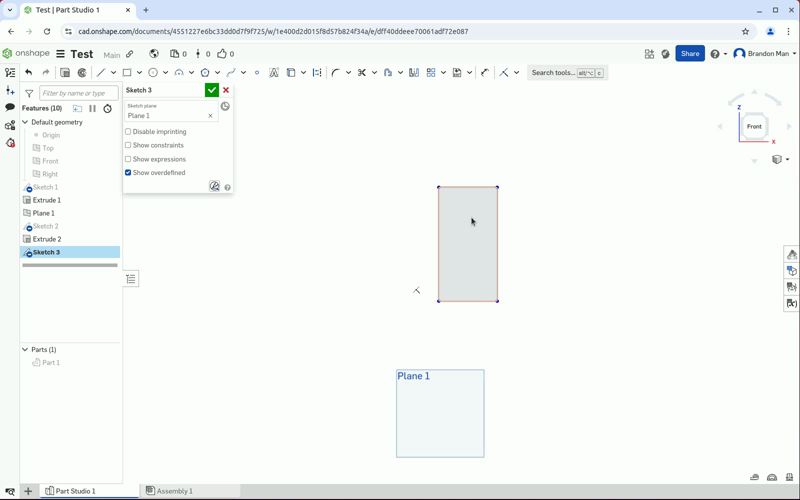
scroll(6)
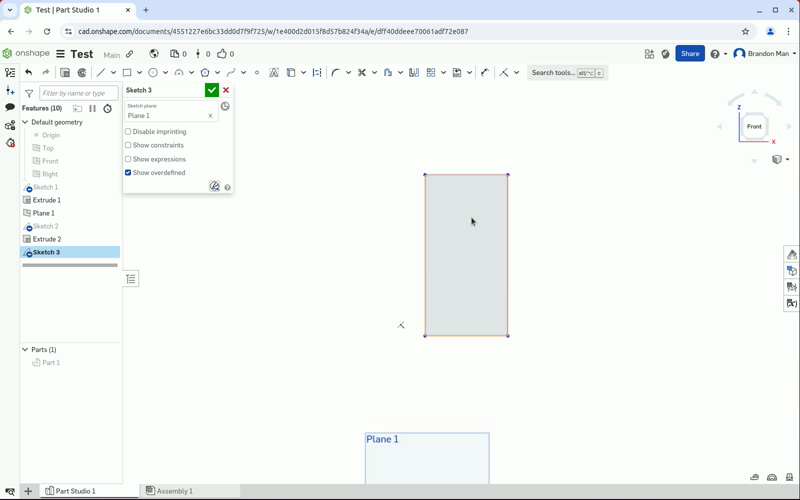
scroll(6)
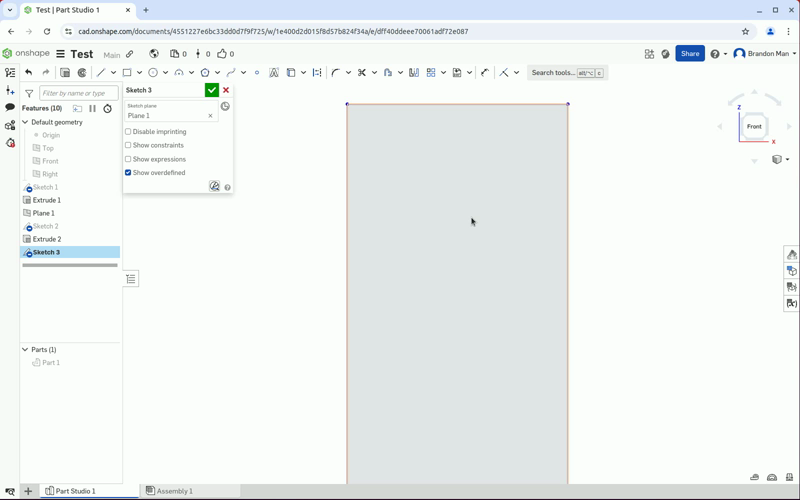
click(471, 217)
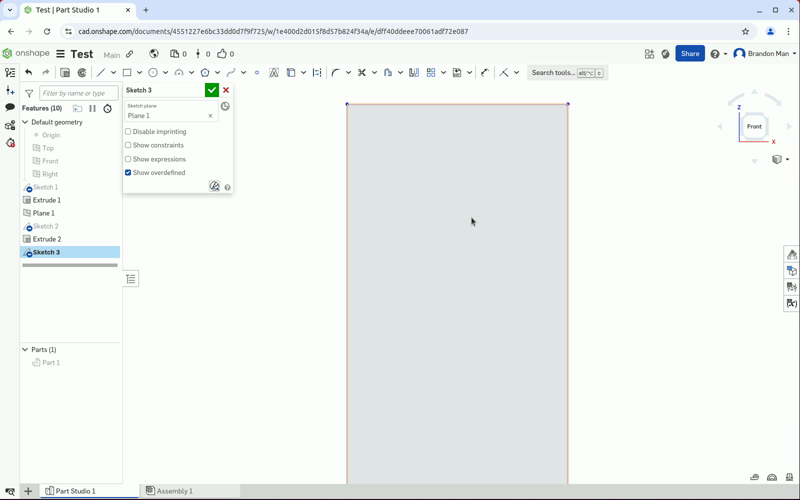
scroll(-6)
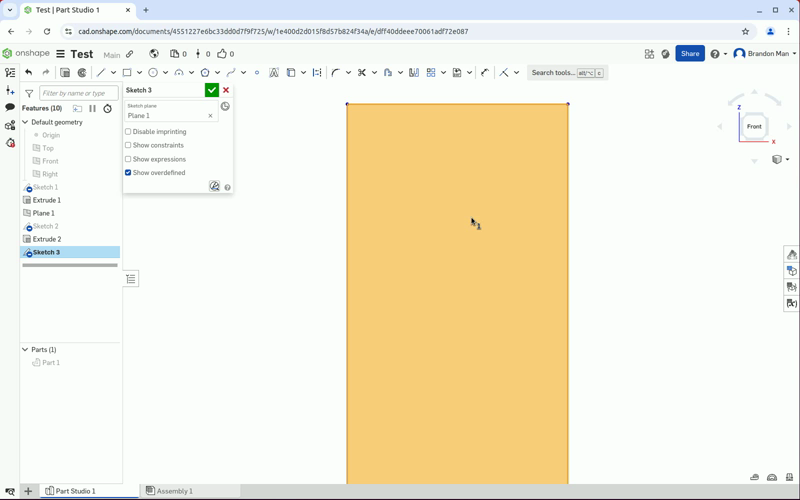
scroll(-6)
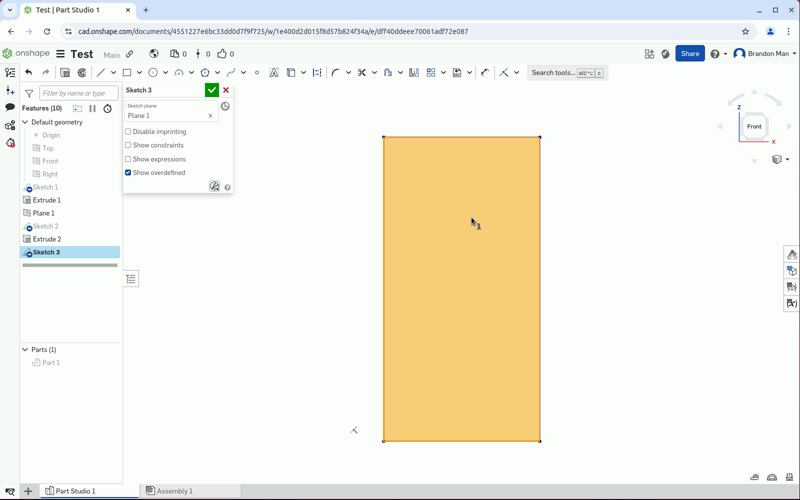
scroll(-6)
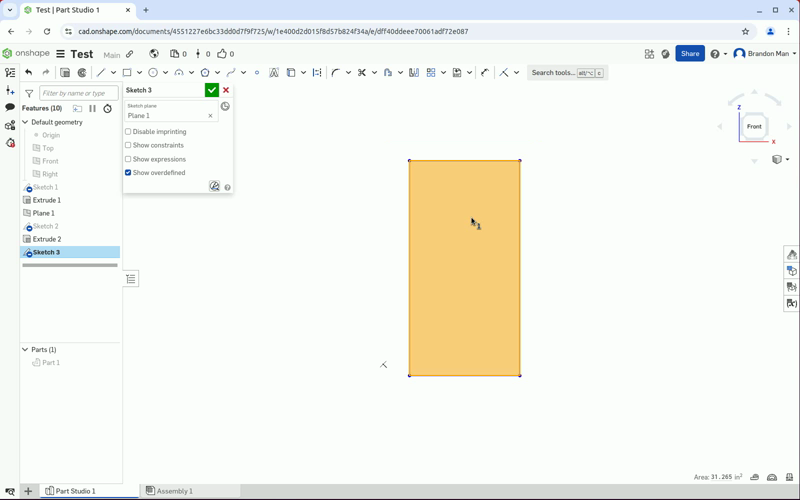
scroll(-6)
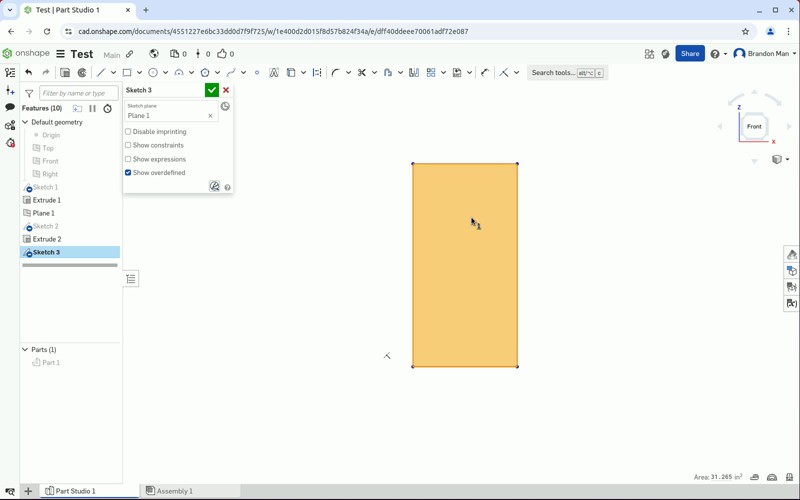
scroll(-6)
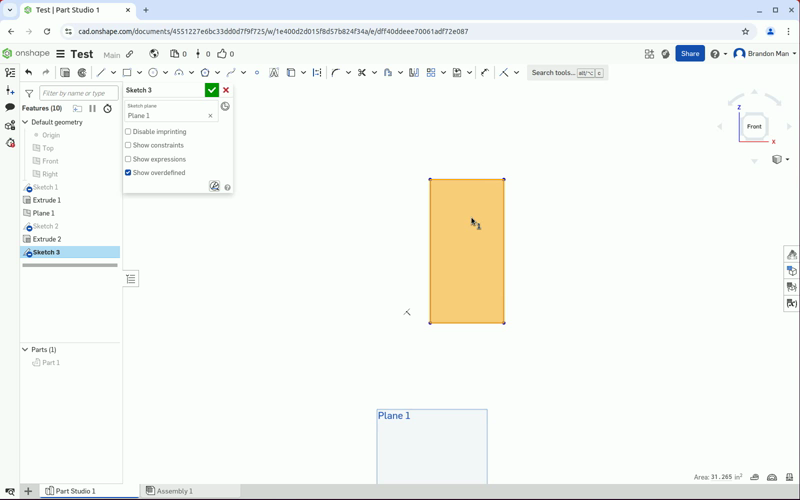
scroll(-6)
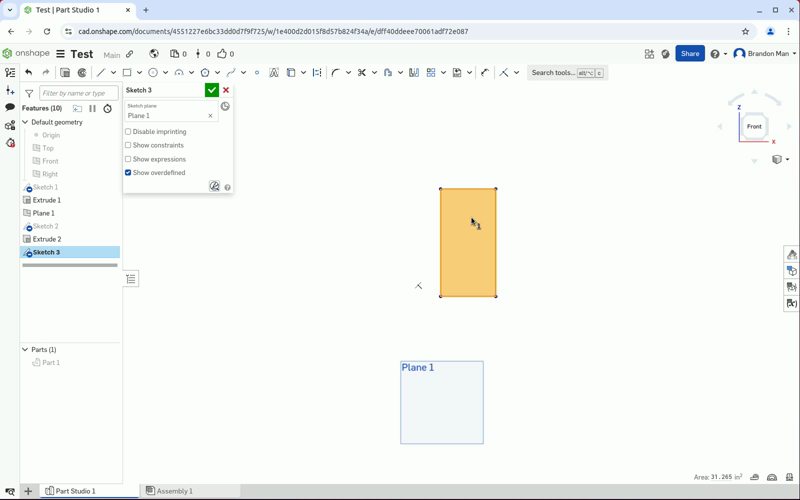
scroll(-6)
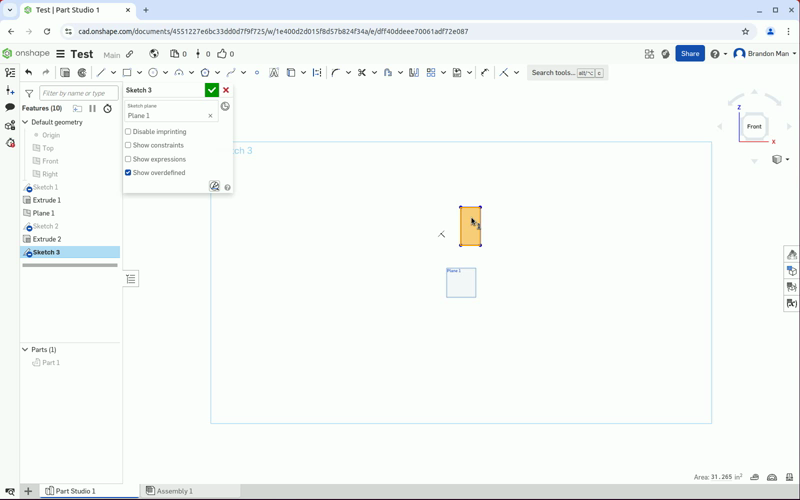
mouse_move(73, 352)
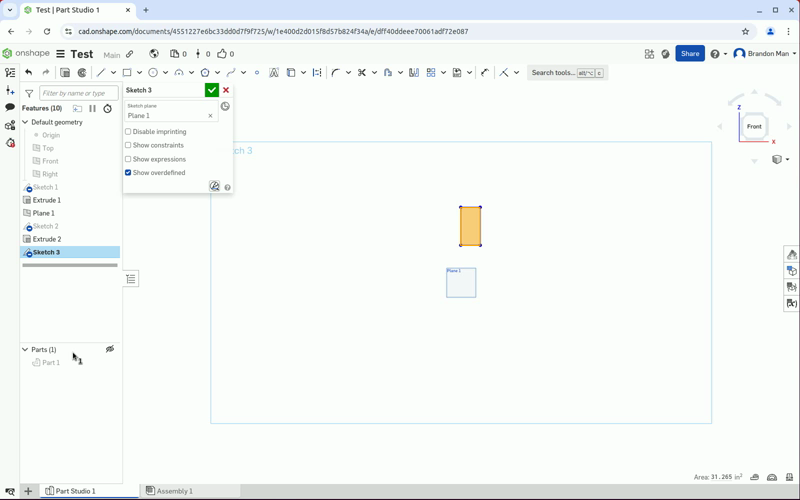
key(shift+y)
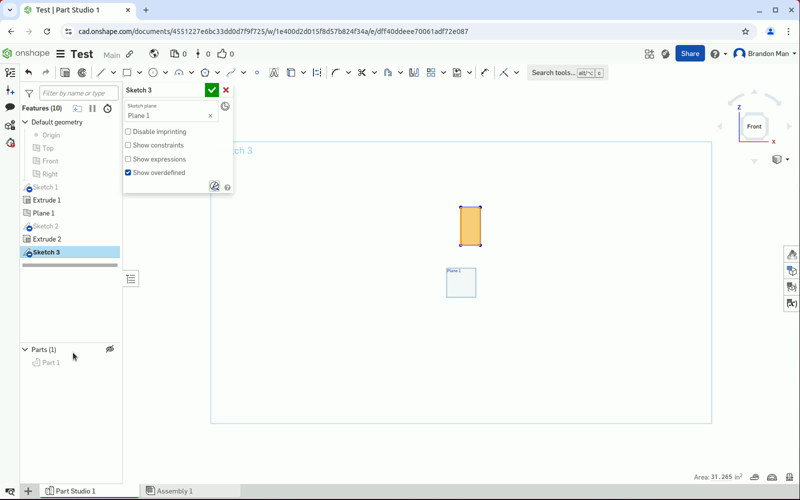
key(shift+e)
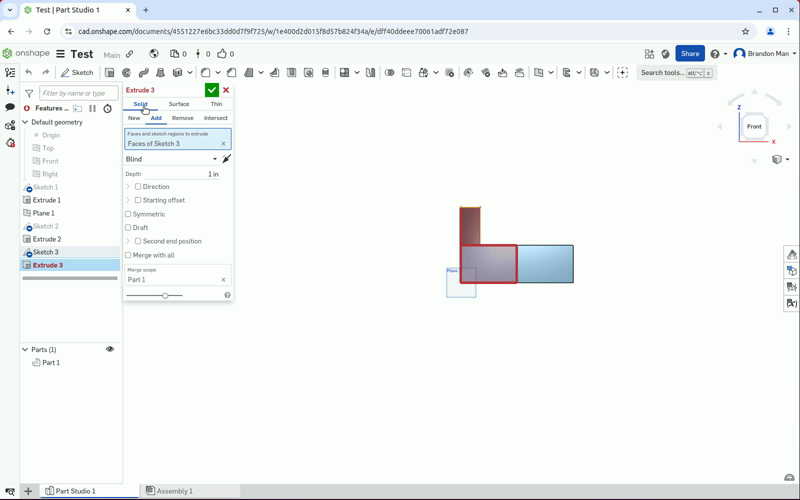
mouse_move(143, 106)
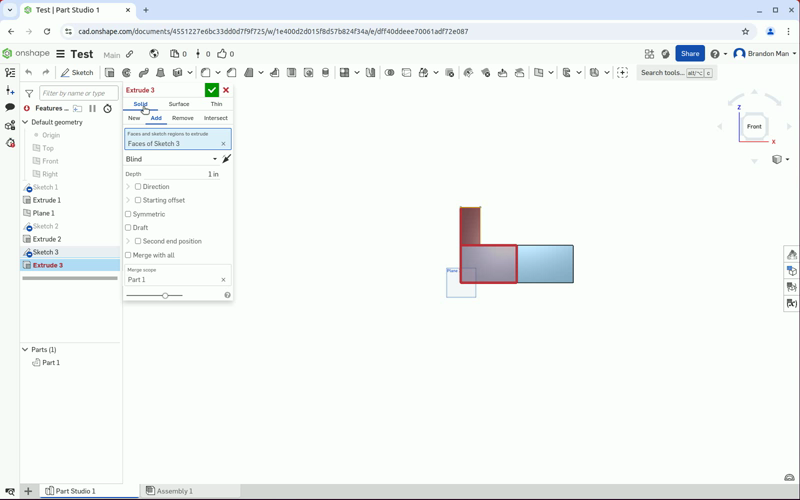
click(143, 106)
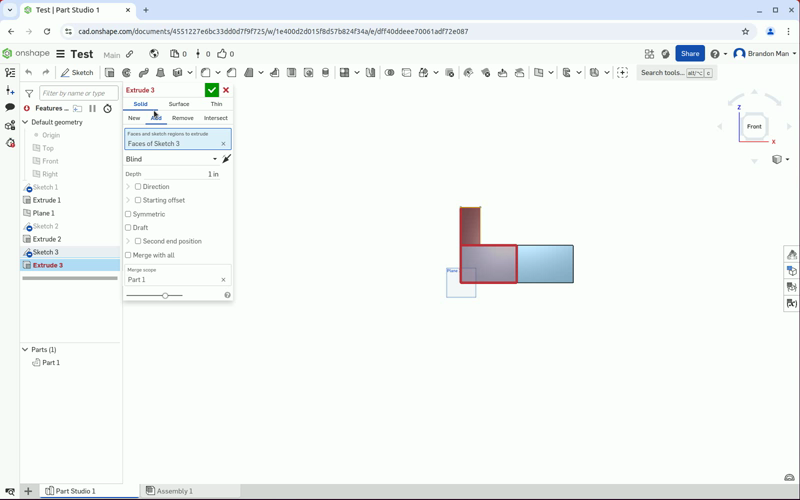
mouse_move(186, 120)
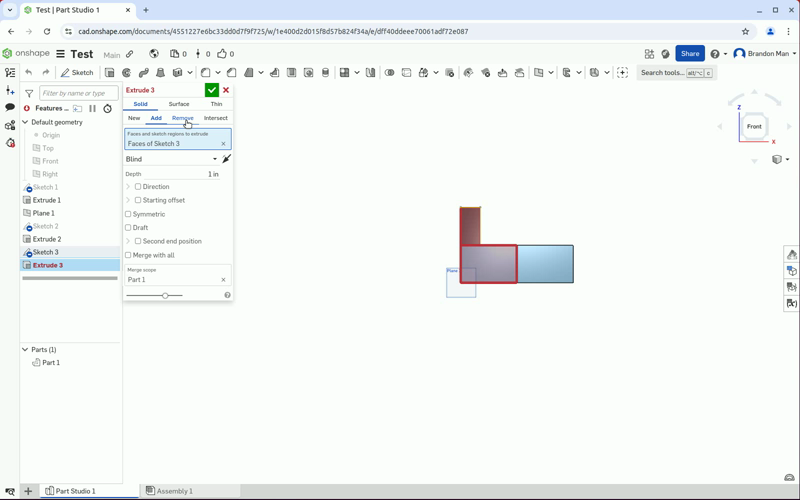
click(186, 120)
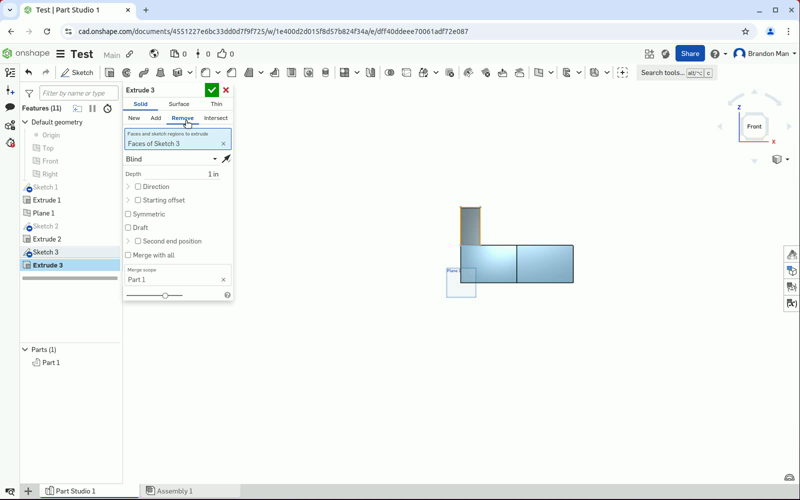
key(tab, 4)
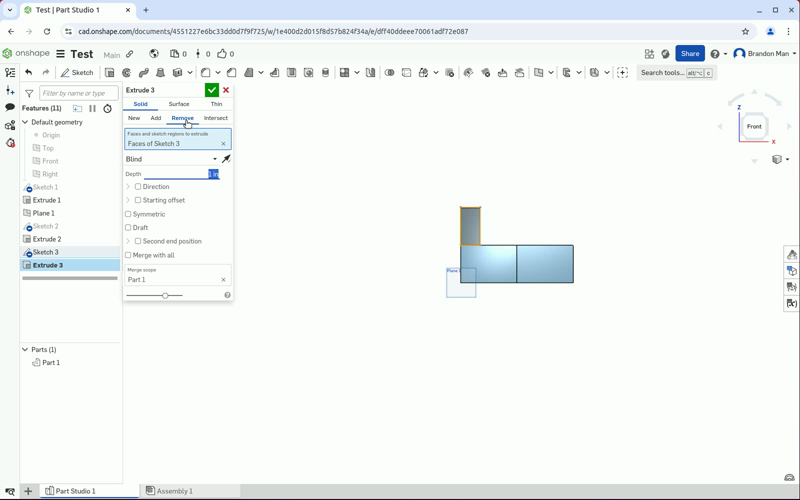
text(3.851)
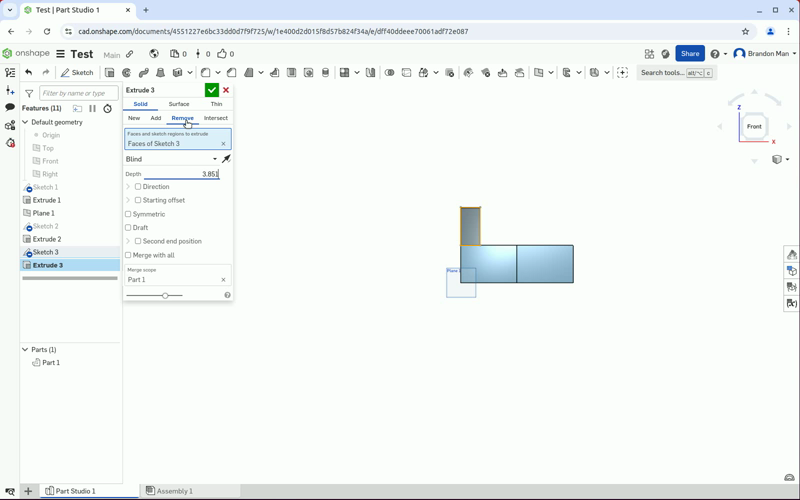
key(tab, 6)
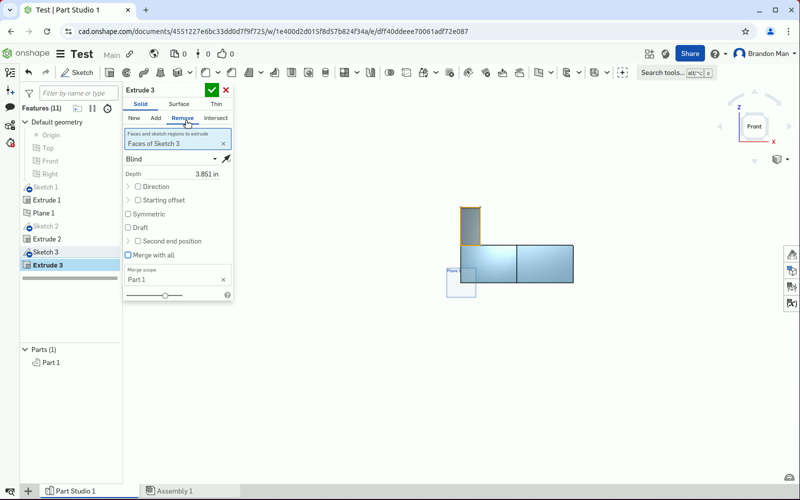
key(space)
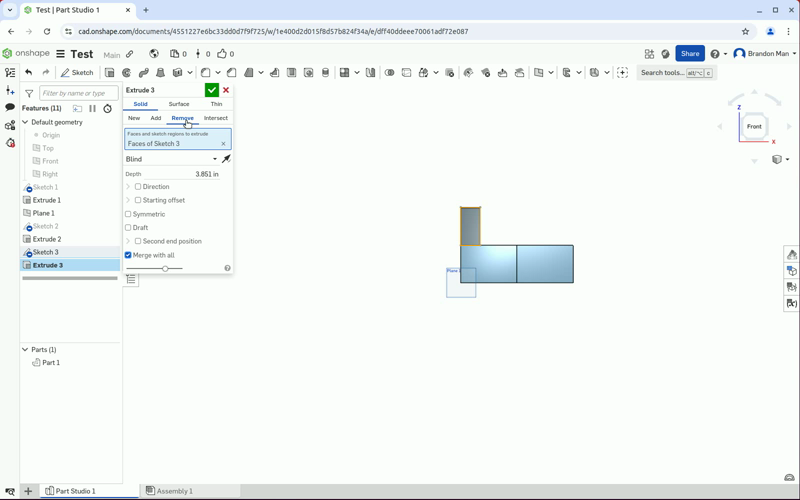
key(enter)
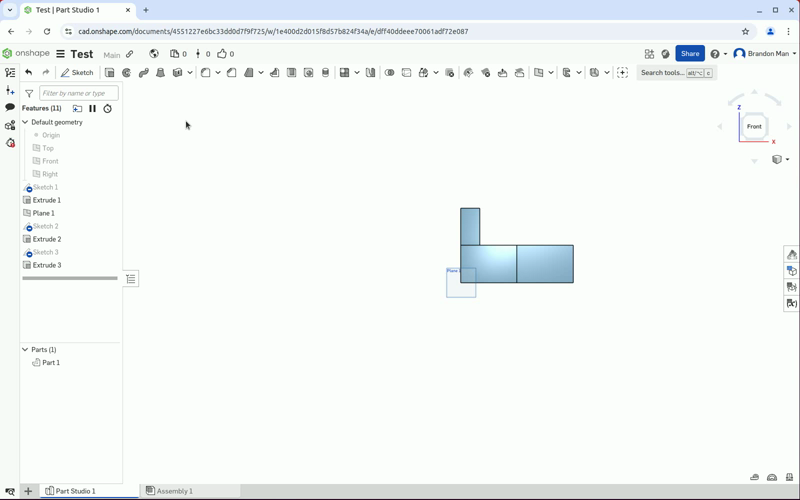
key(shift+h)
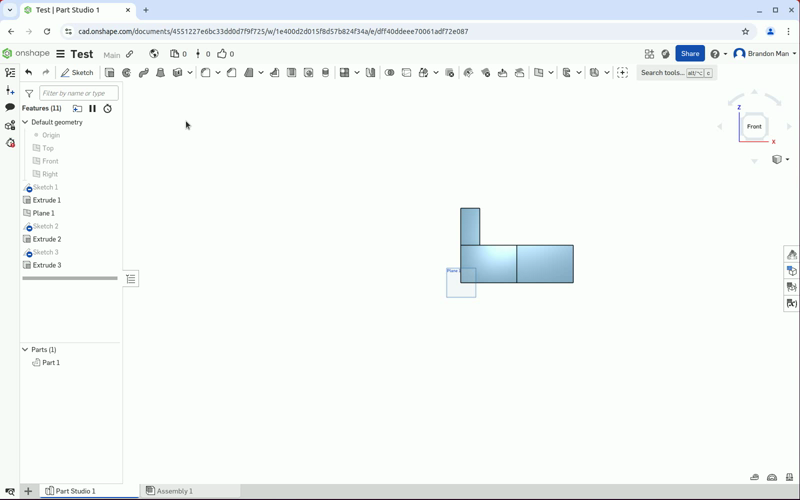
key(shift+h)
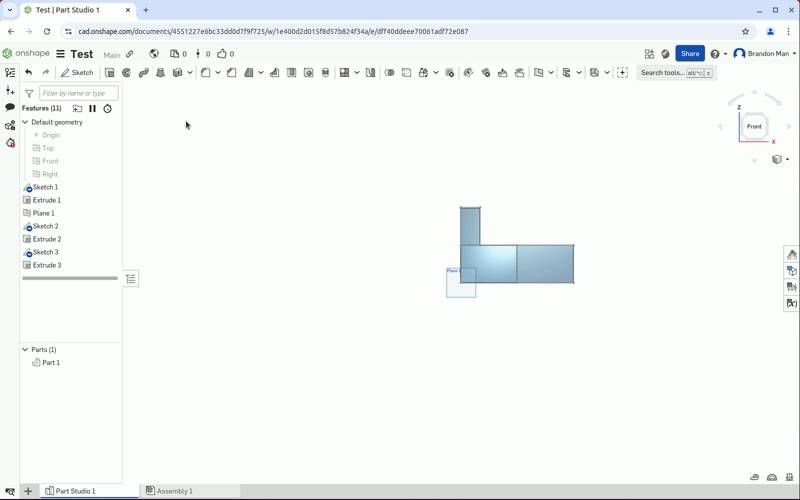
key(shift+7)
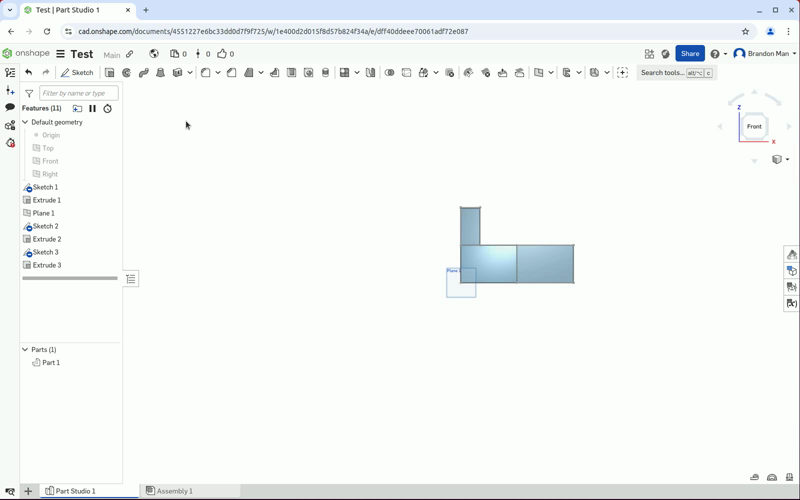
key(left, 2)
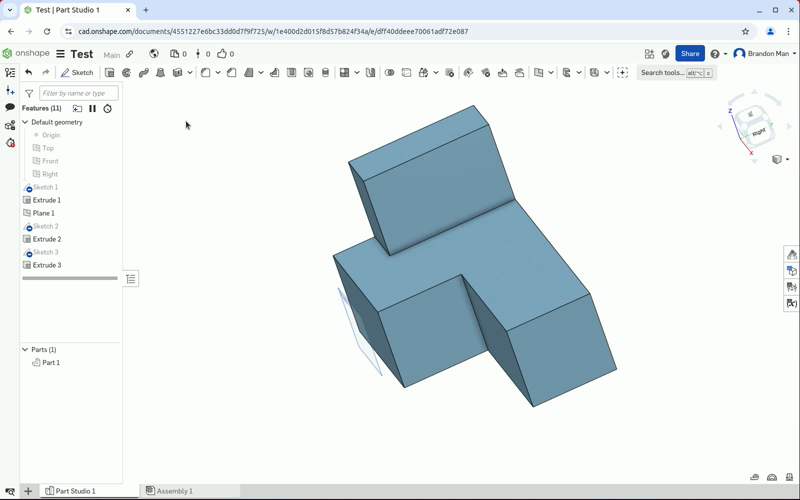
key(down, 2)
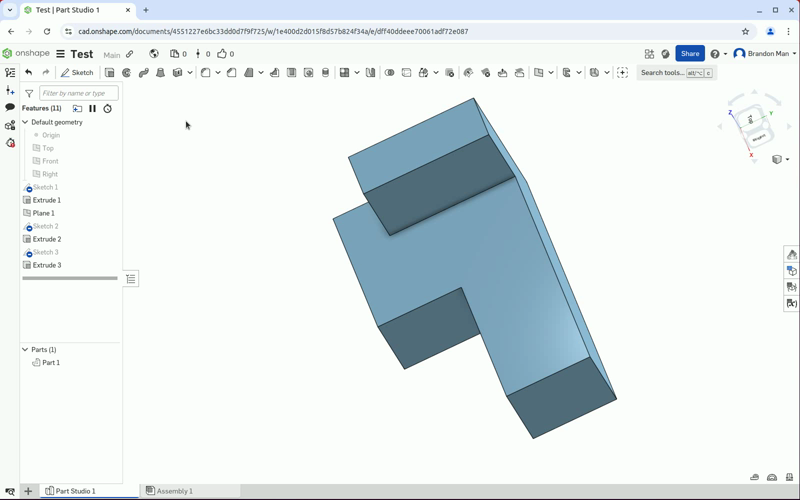
key(up, 2)
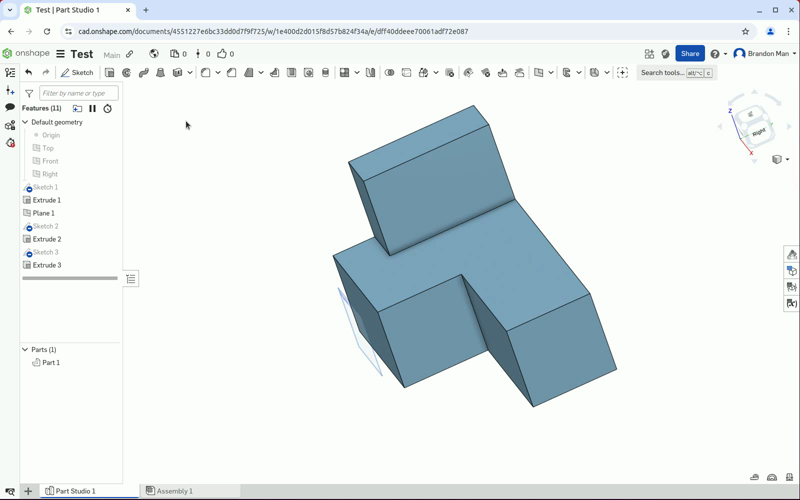
key(right, 2)
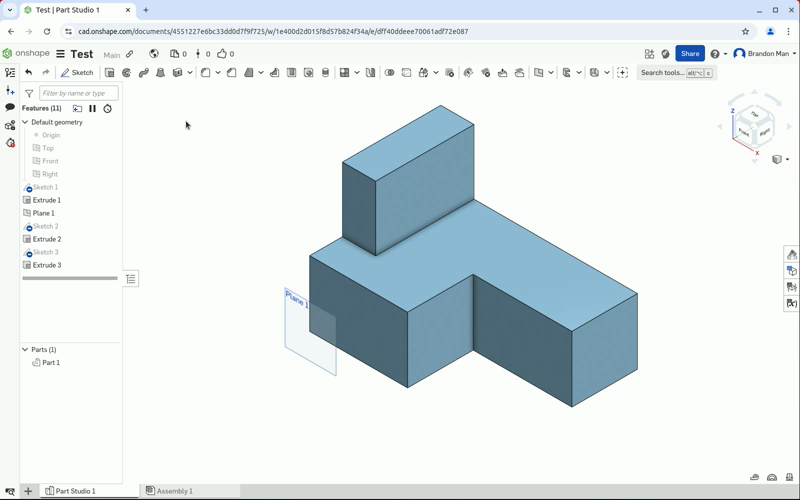
mouse_move(73, 189)
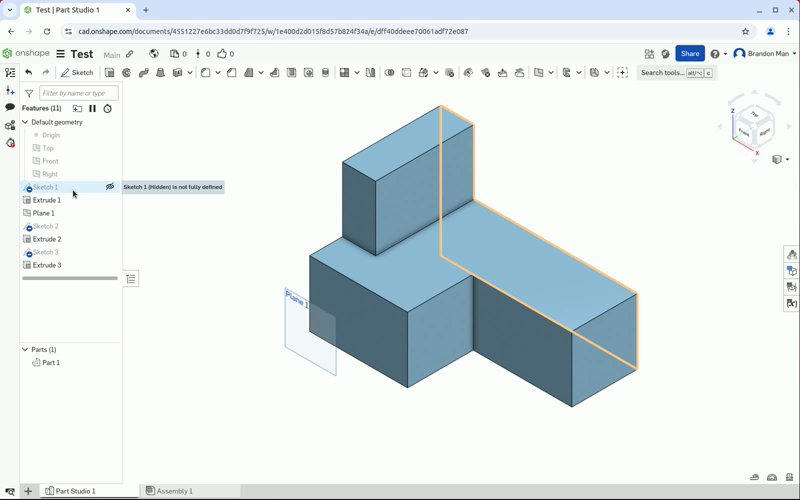
click(73, 189)